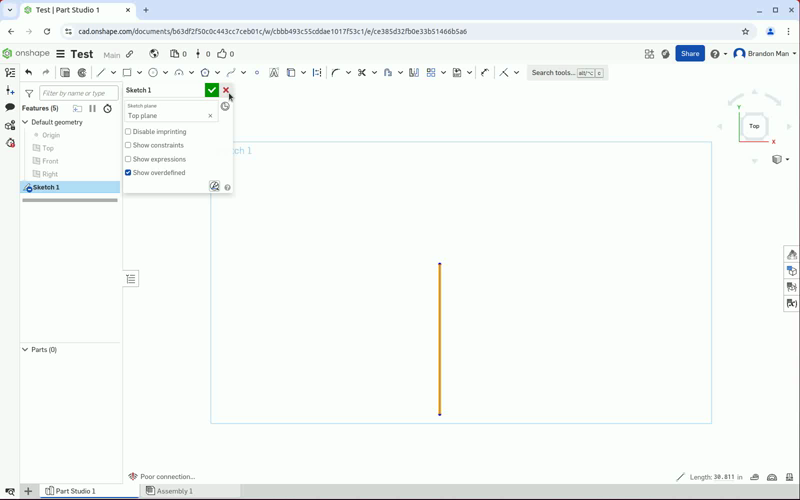
key(shift+h)
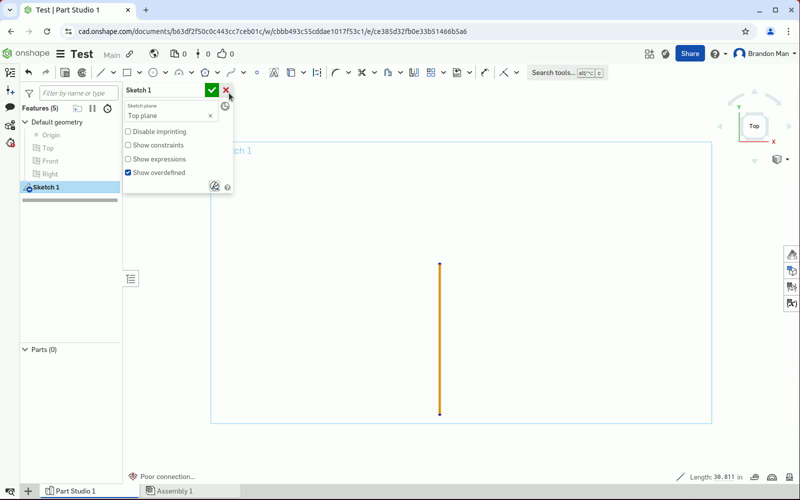
key(shift+s)
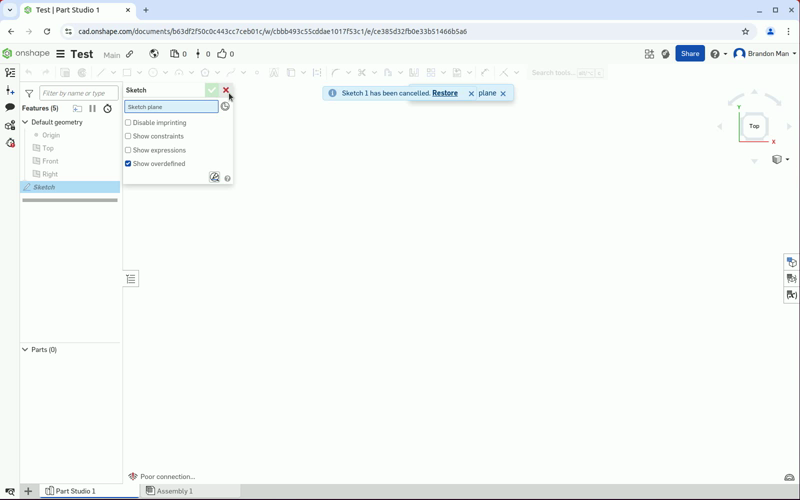
mouse_move(73, 150)
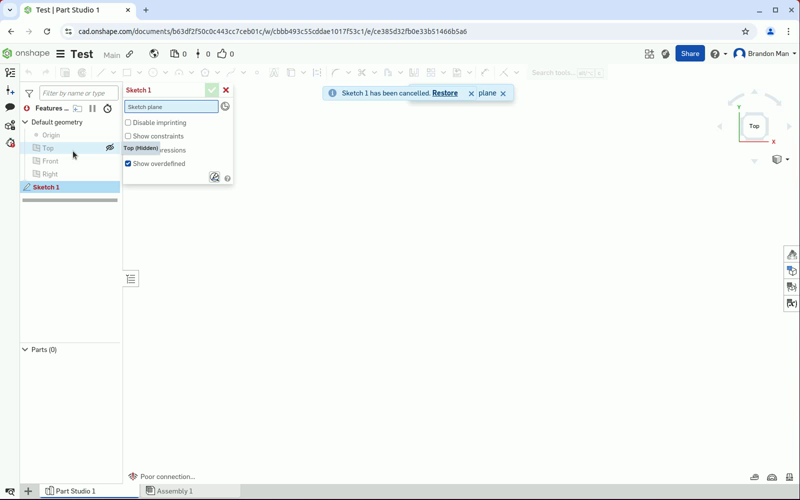
click(73, 150)
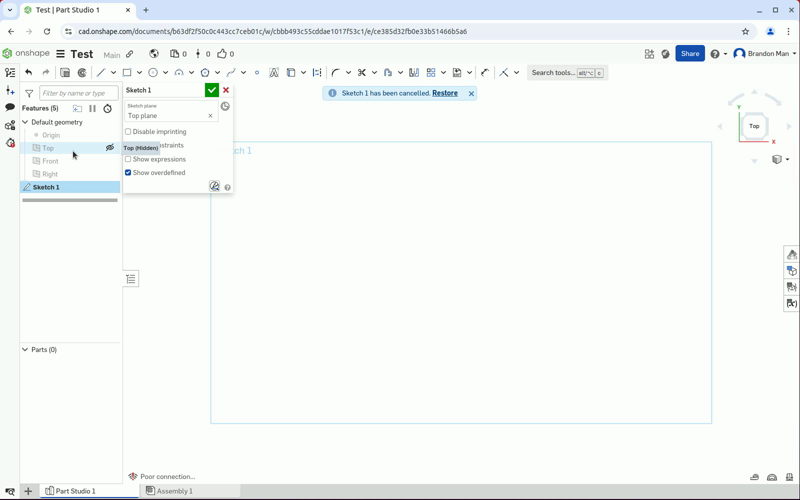
mouse_move(73, 352)
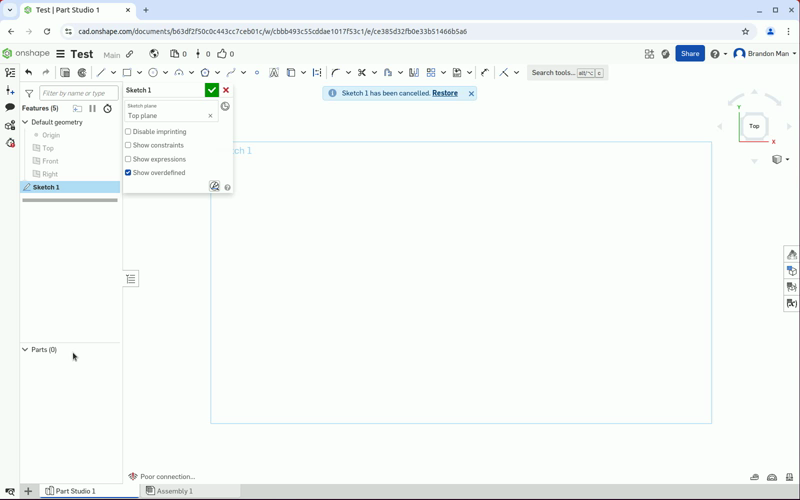
key(y)
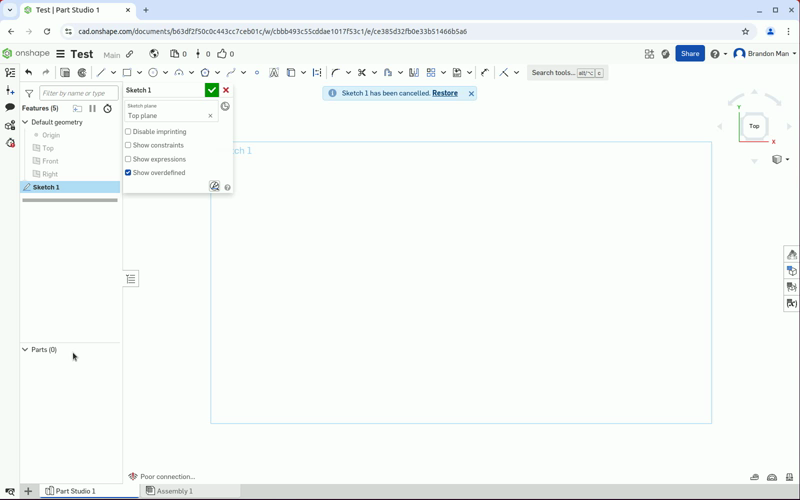
key(l)
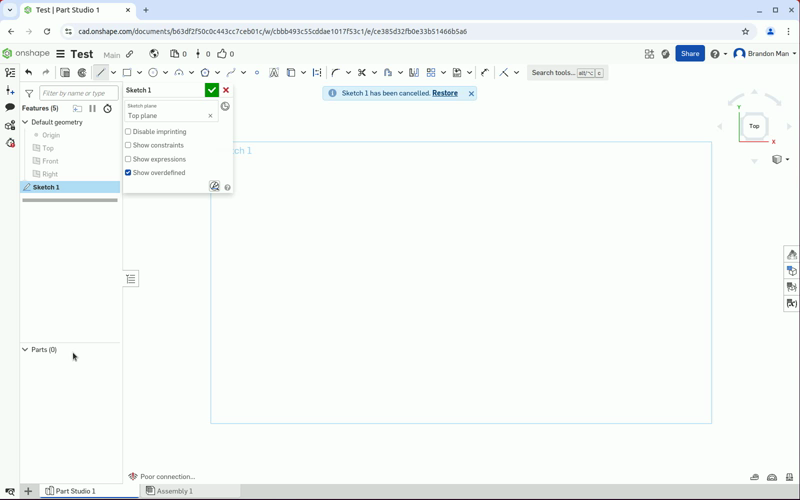
key_down(shift)
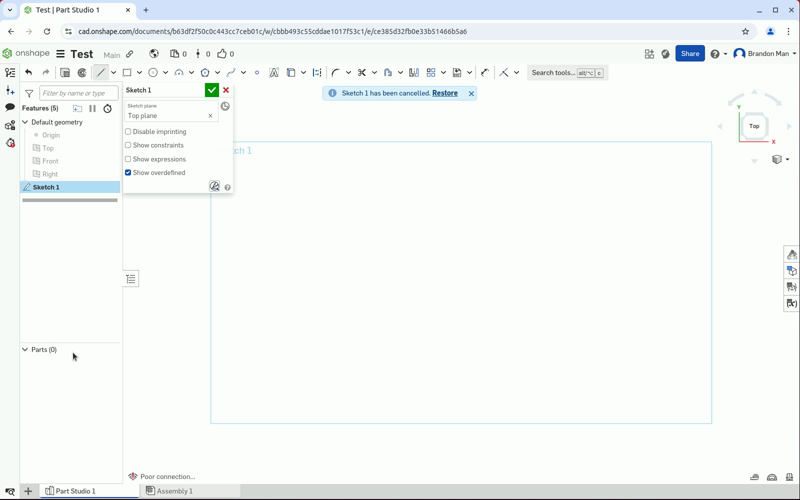
mouse_move(429, 355)
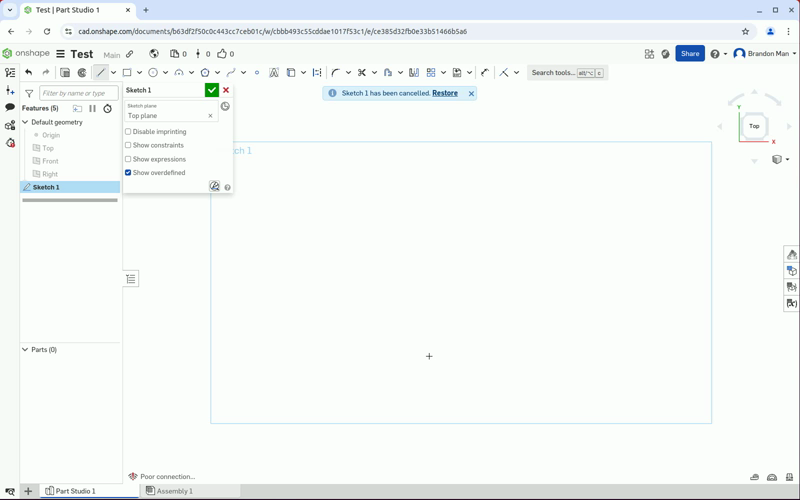
click(429, 355)
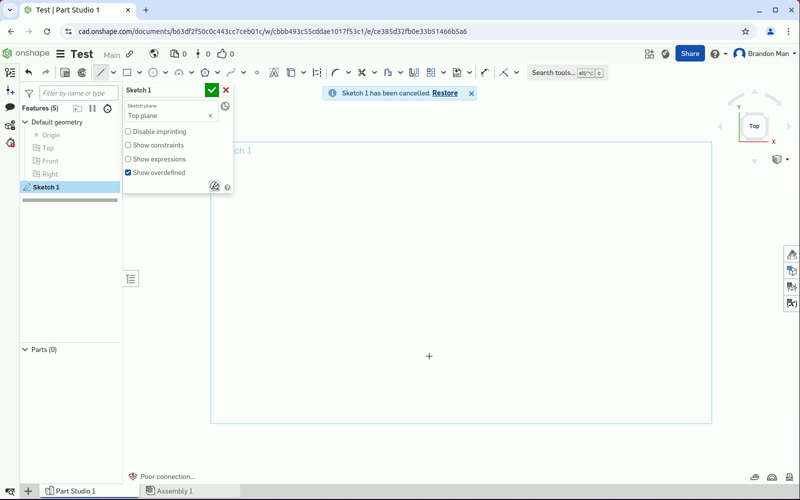
key_up(shift)
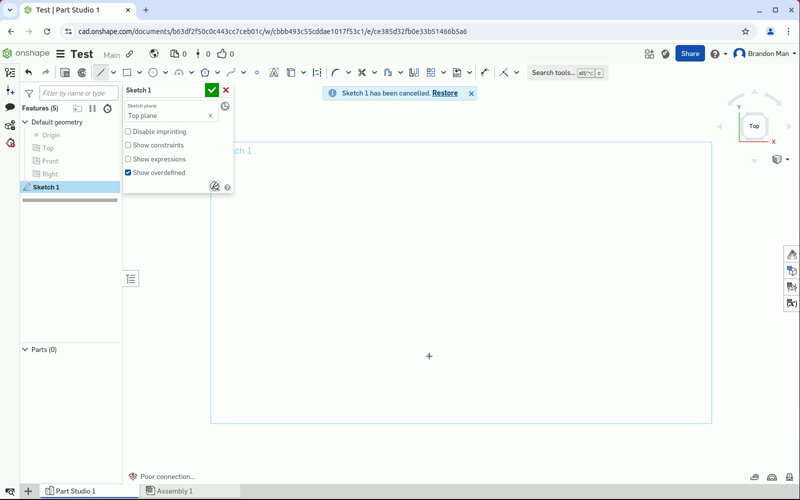
key_down(shift)
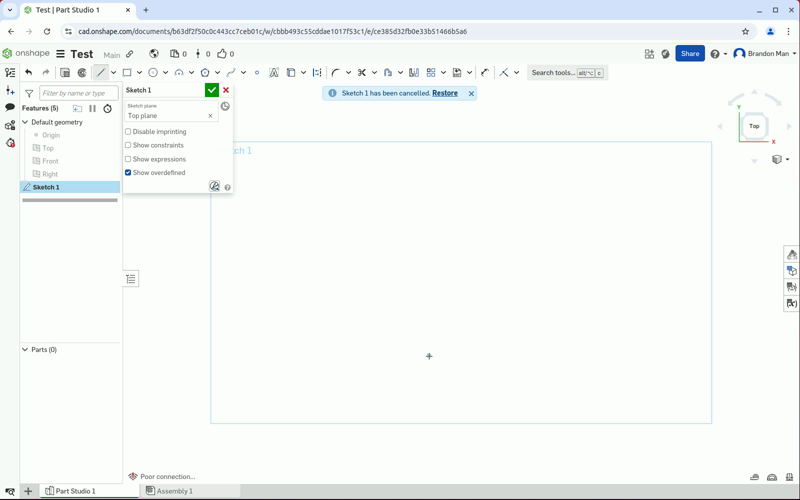
mouse_move(459, 355)
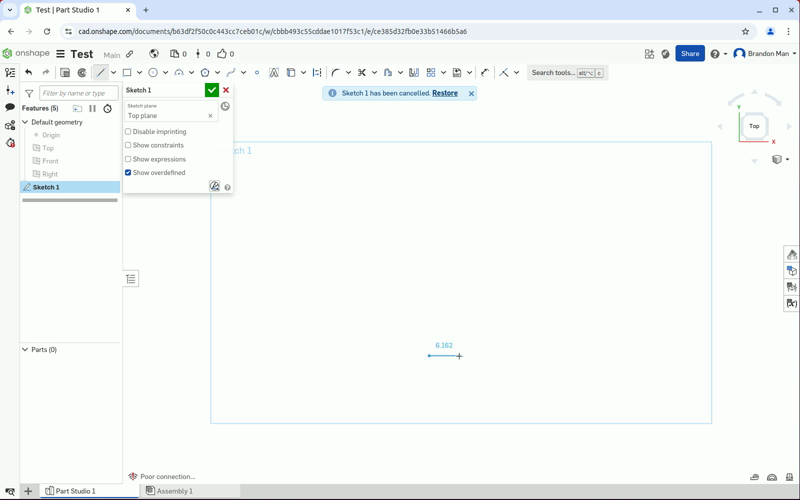
mouse_move(440, 355)
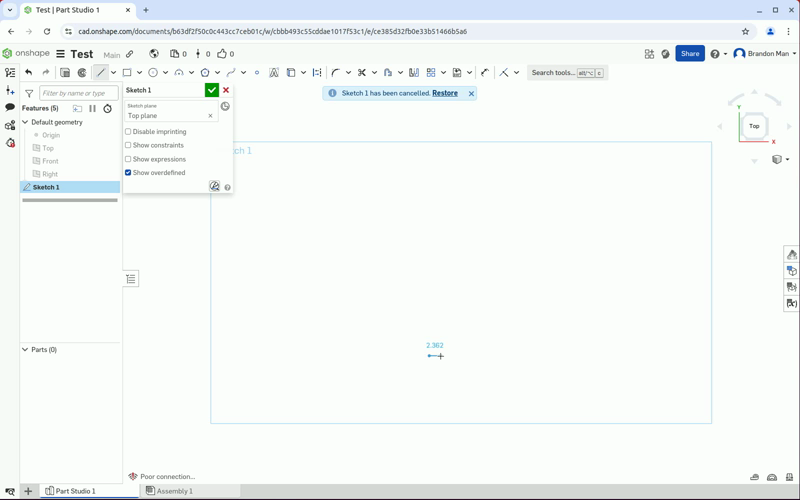
click(440, 355)
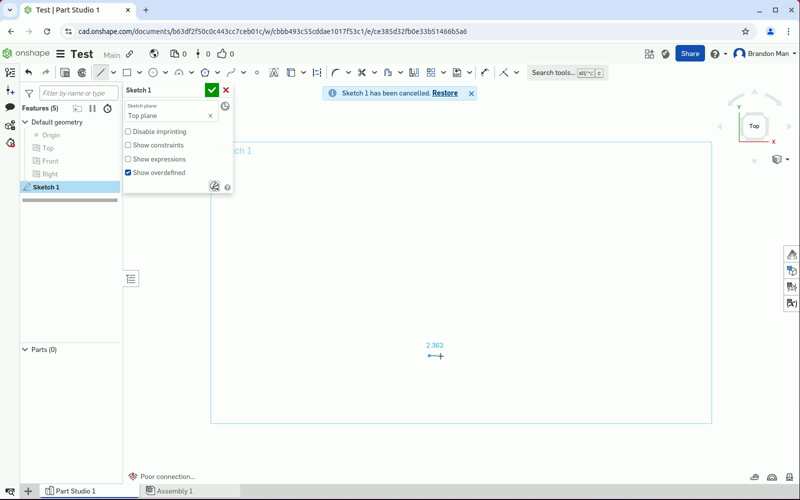
key_up(shift)
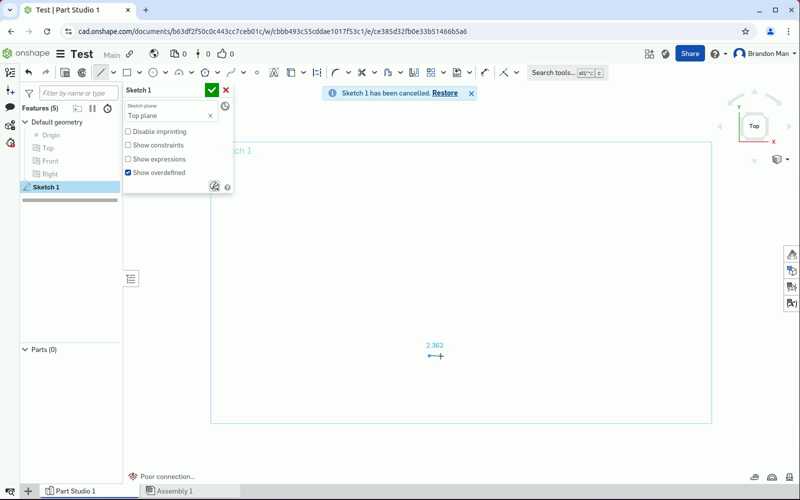
key_down(shift)
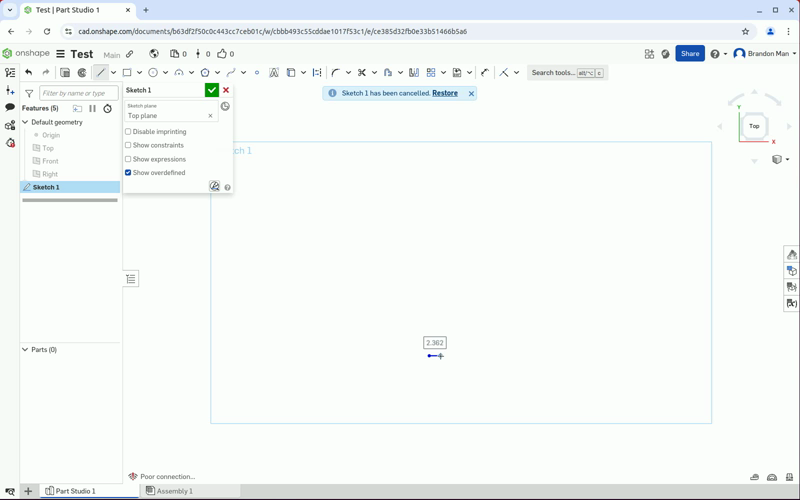
mouse_move(470, 355)
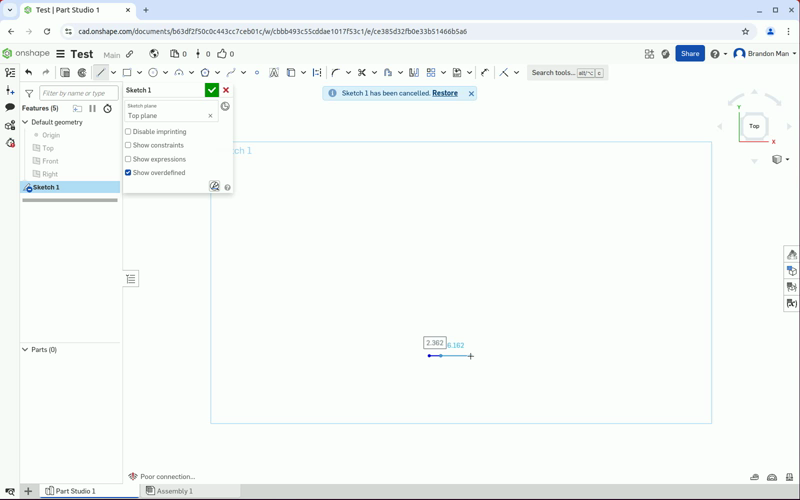
mouse_move(440, 367)
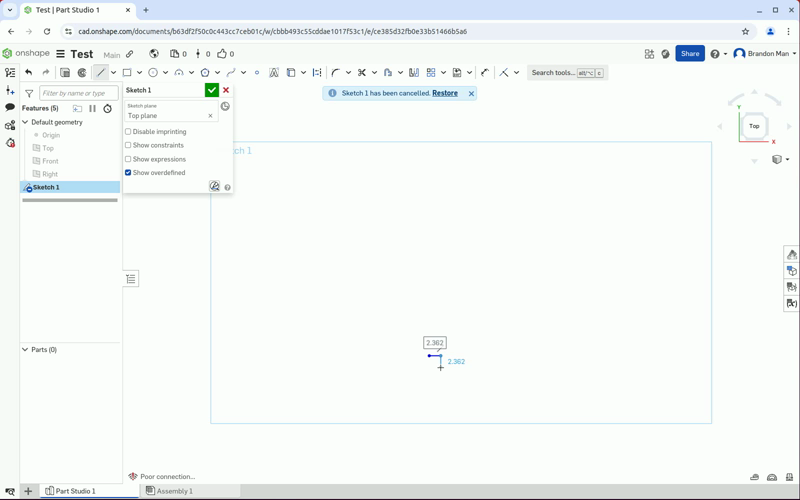
click(440, 367)
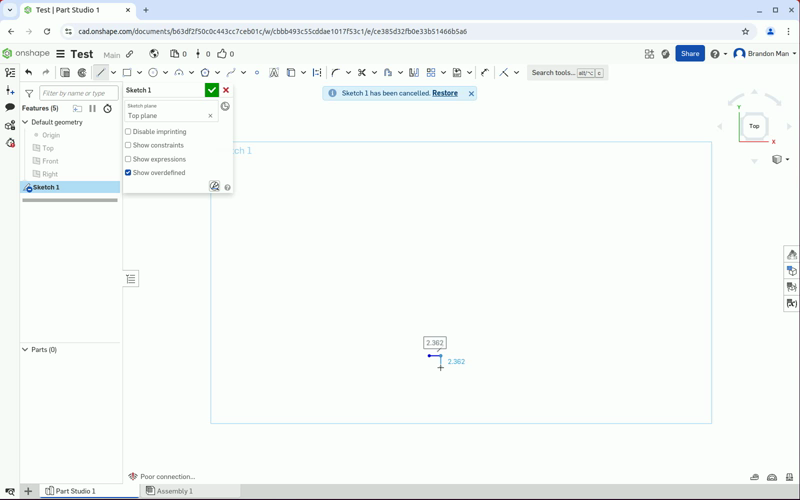
key_up(shift)
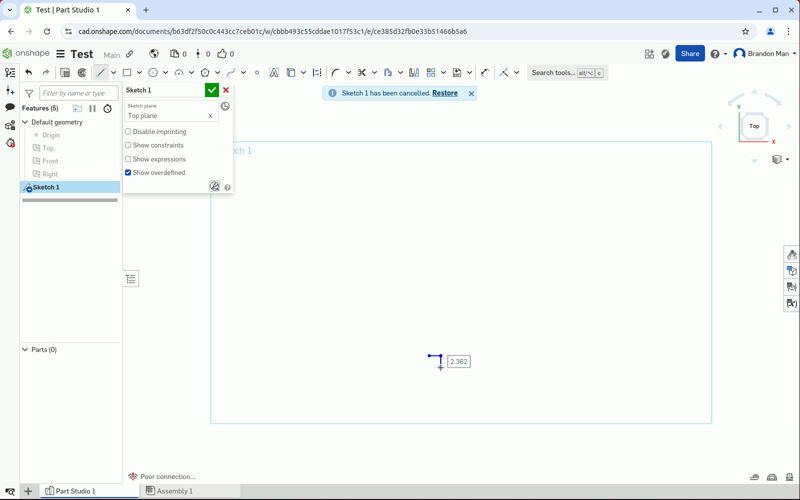
key_down(shift)
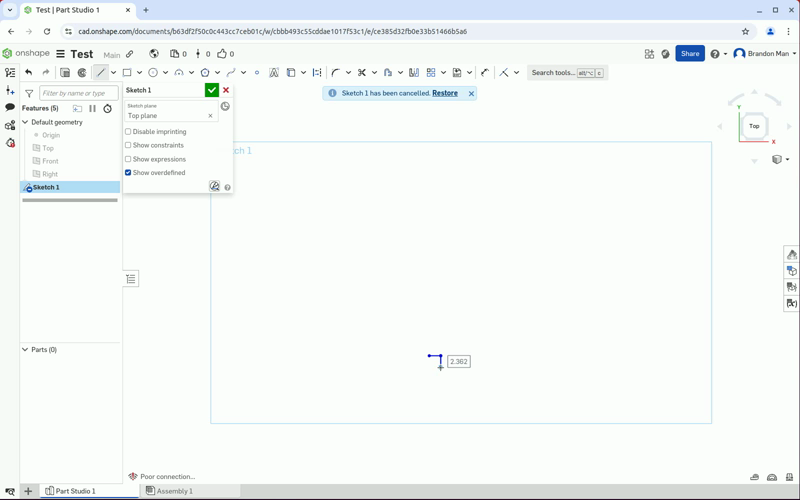
mouse_move(470, 367)
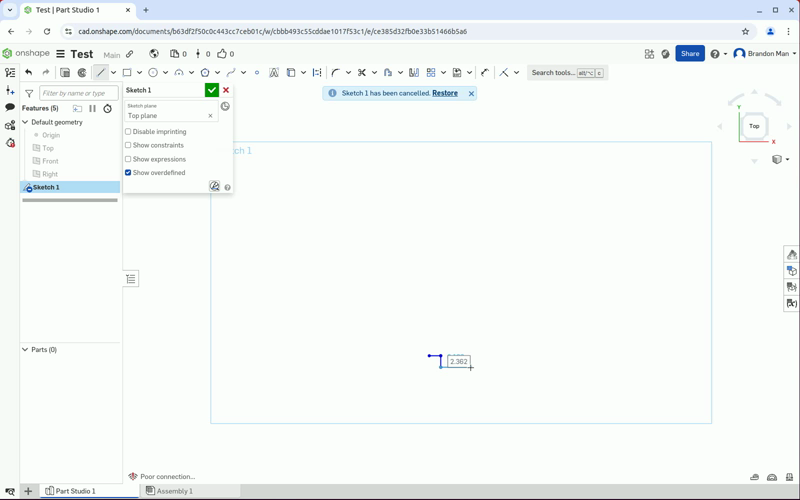
mouse_move(493, 367)
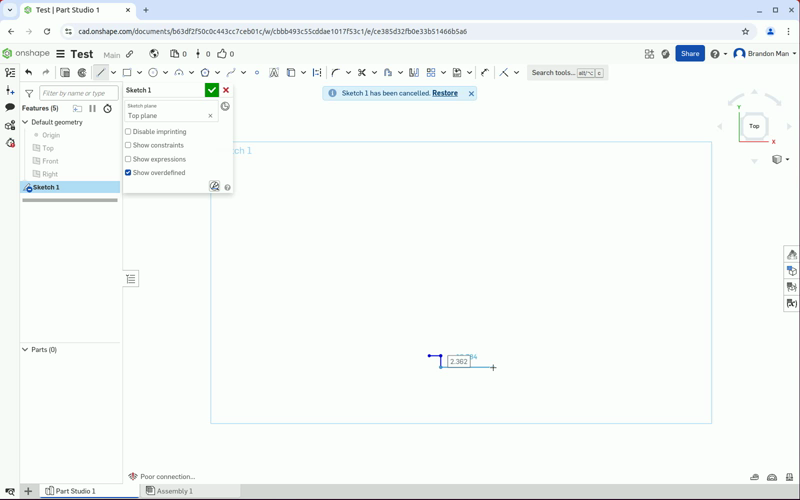
click(493, 367)
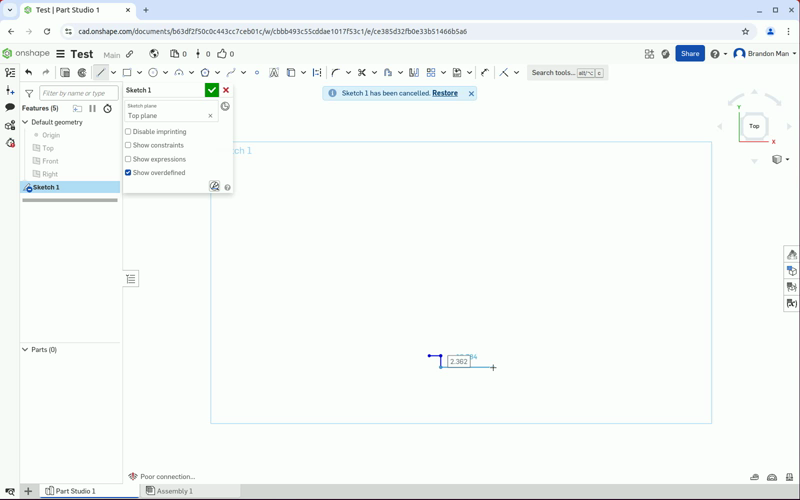
key_up(shift)
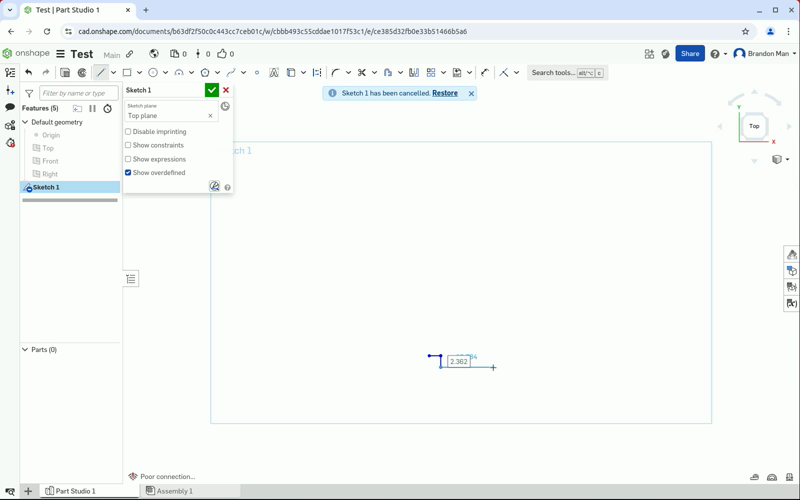
key_down(shift)
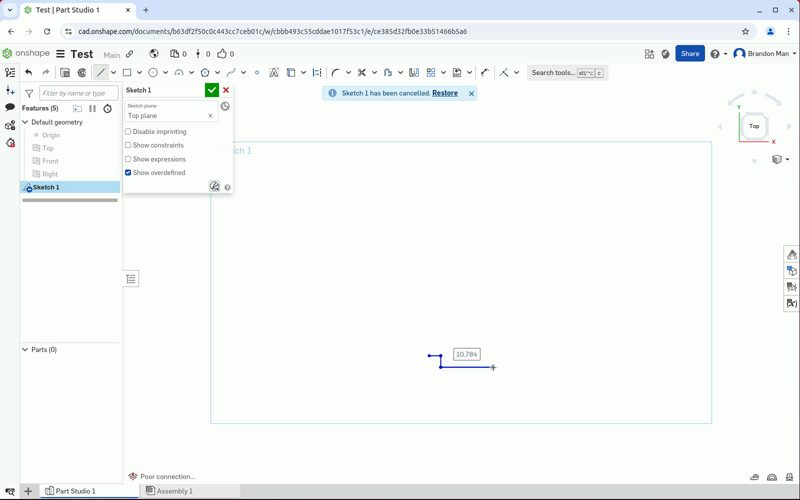
mouse_move(523, 367)
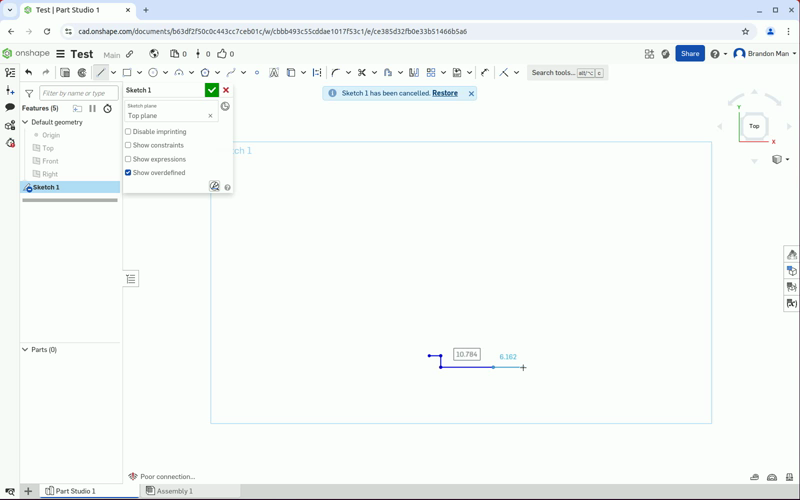
mouse_move(493, 359)
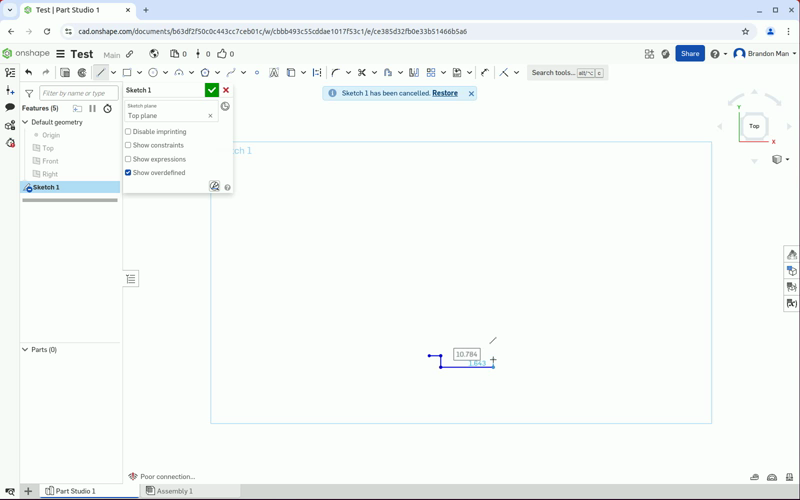
click(493, 359)
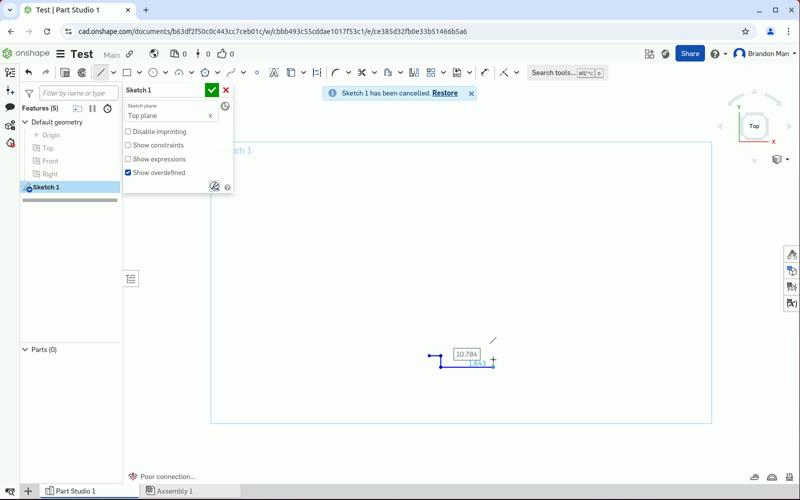
key_up(shift)
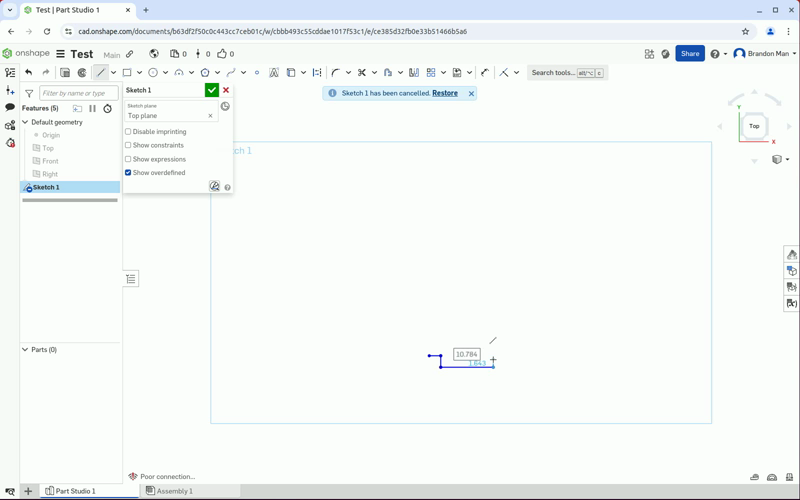
key_down(shift)
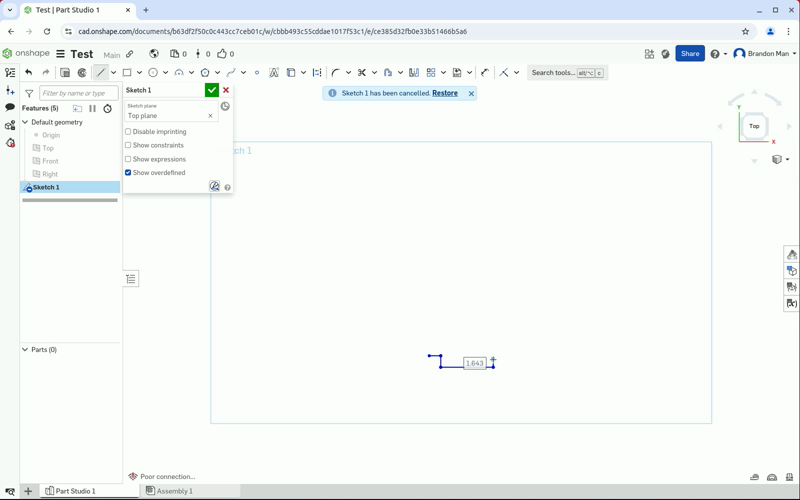
mouse_move(523, 359)
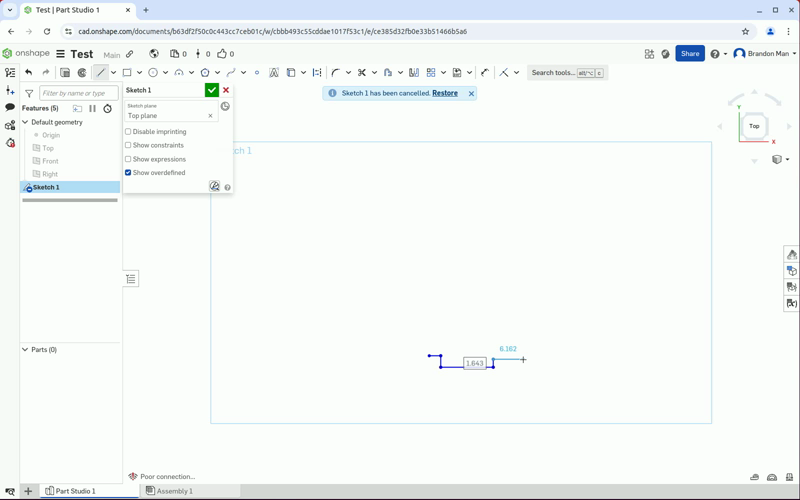
mouse_move(493, 355)
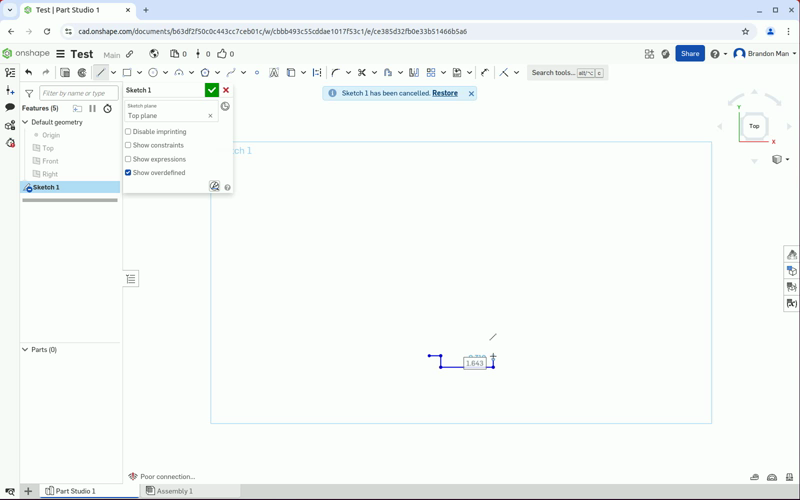
scroll(6)
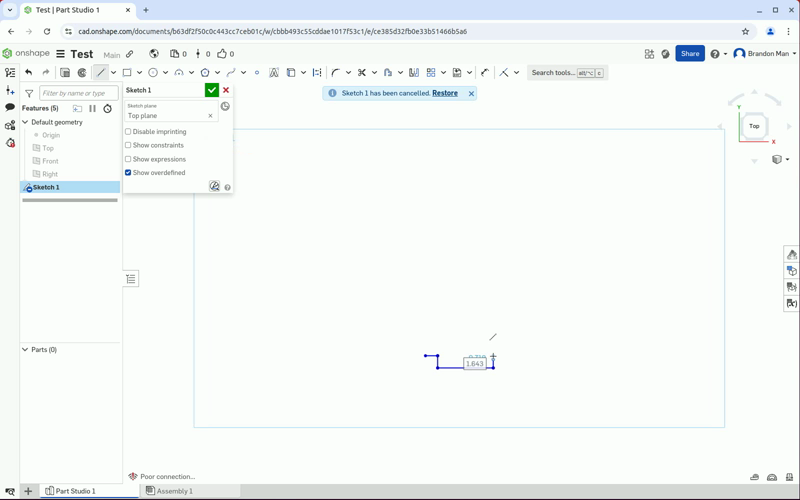
scroll(6)
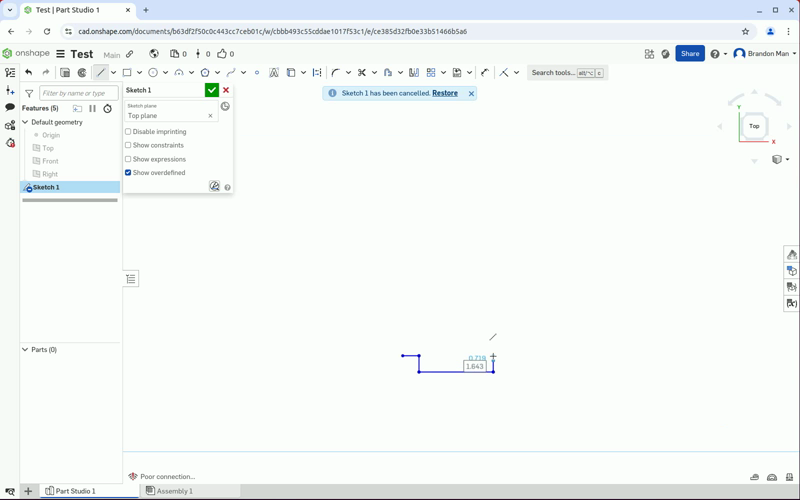
scroll(6)
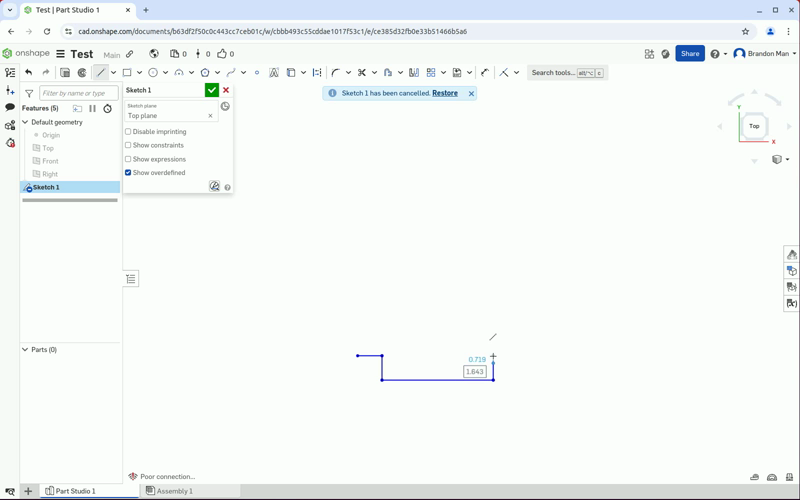
scroll(6)
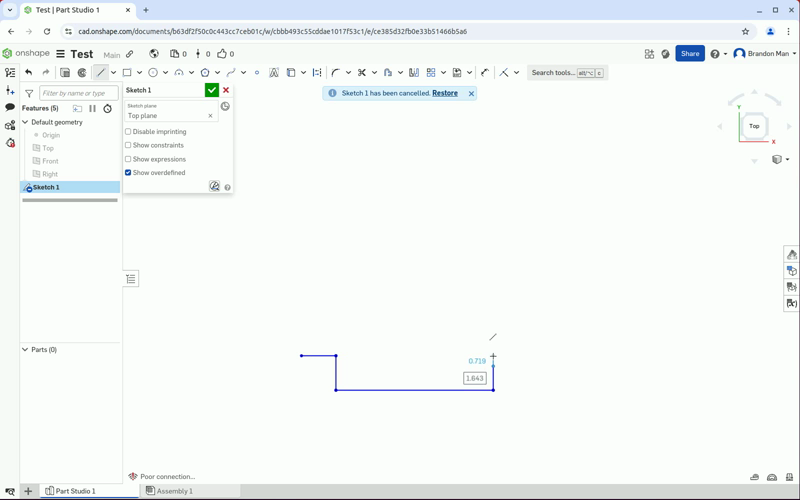
scroll(6)
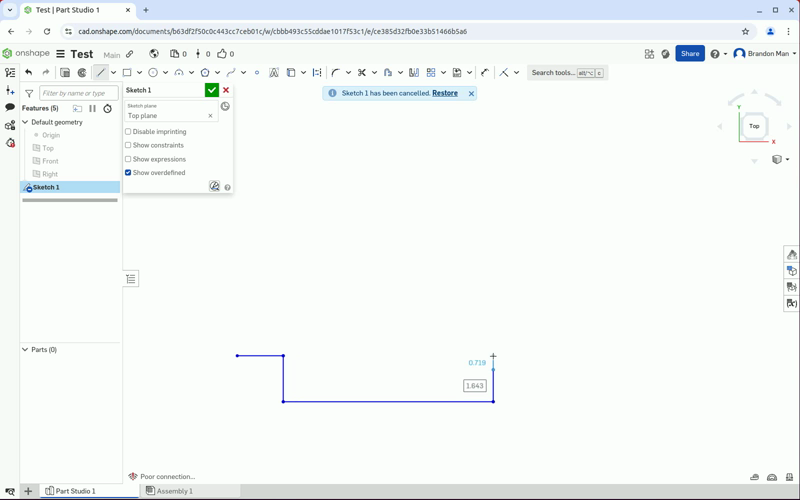
scroll(6)
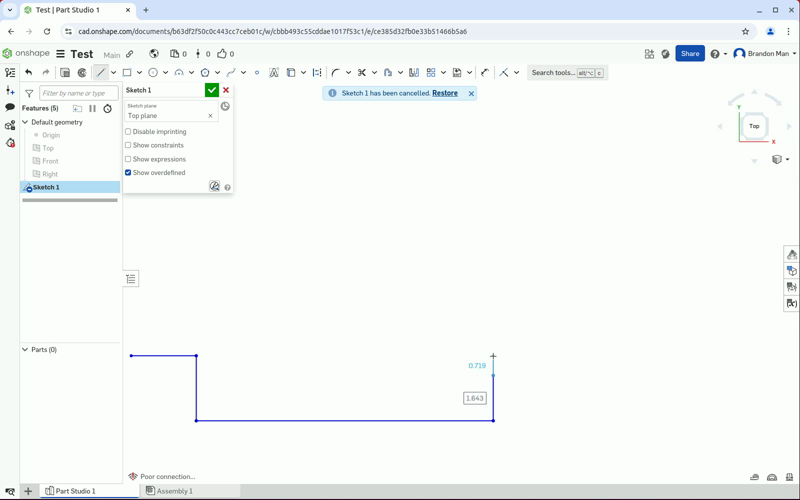
scroll(6)
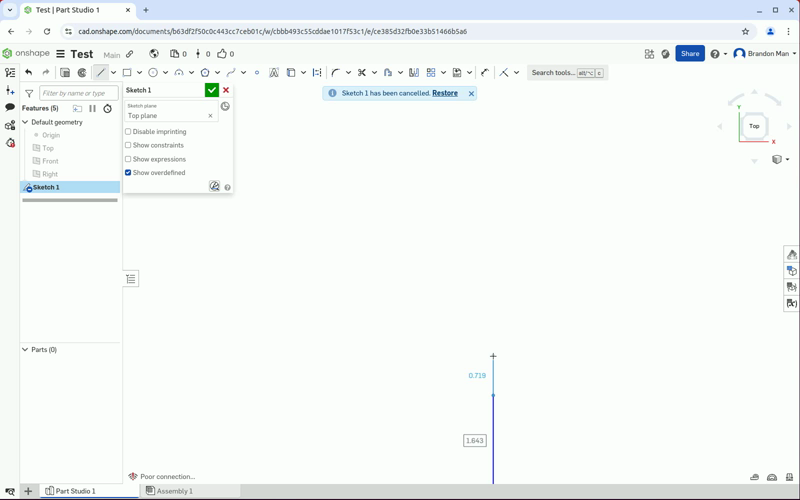
click(493, 355)
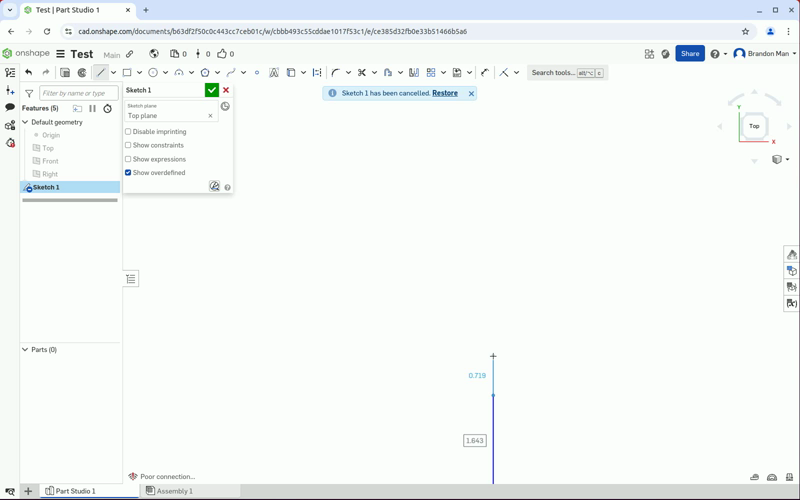
scroll(-6)
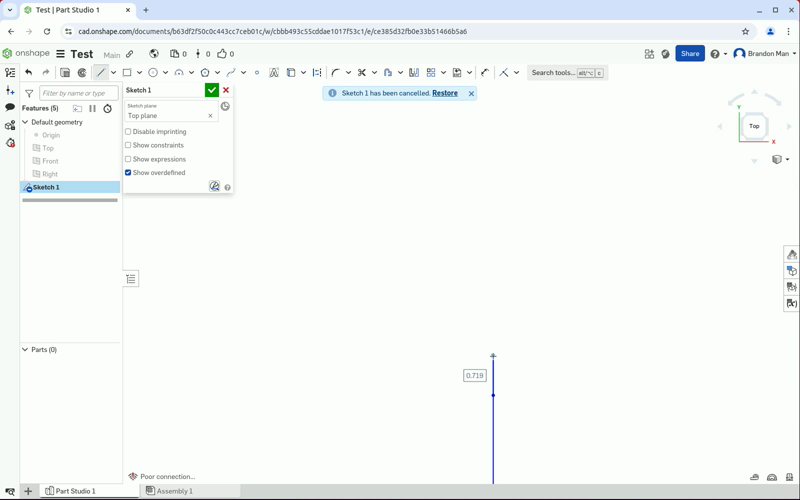
scroll(-6)
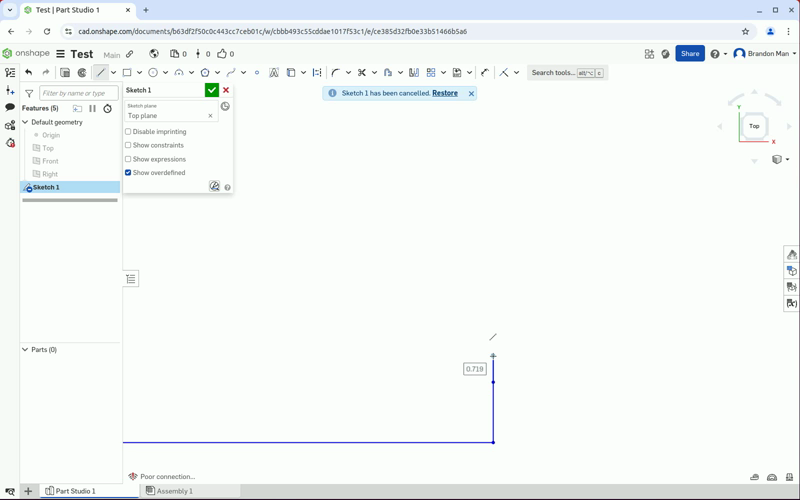
scroll(-6)
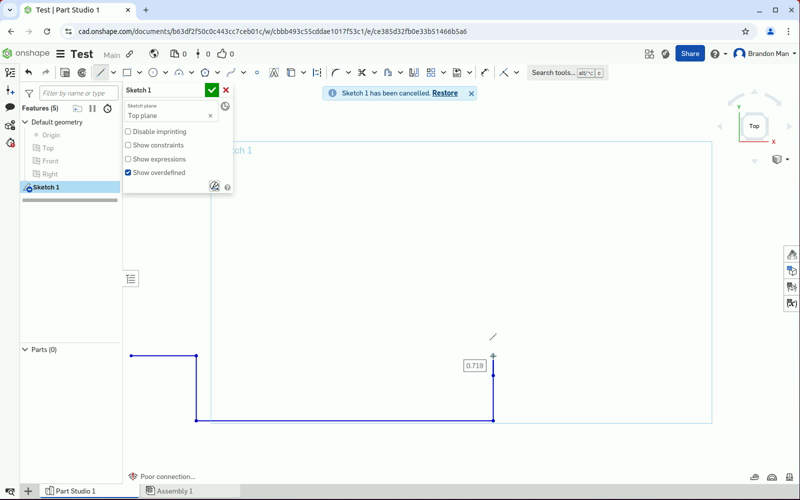
scroll(-6)
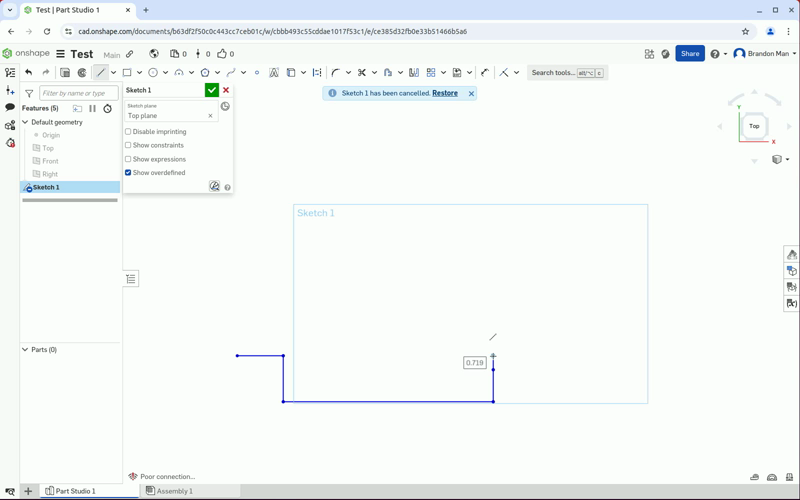
scroll(-6)
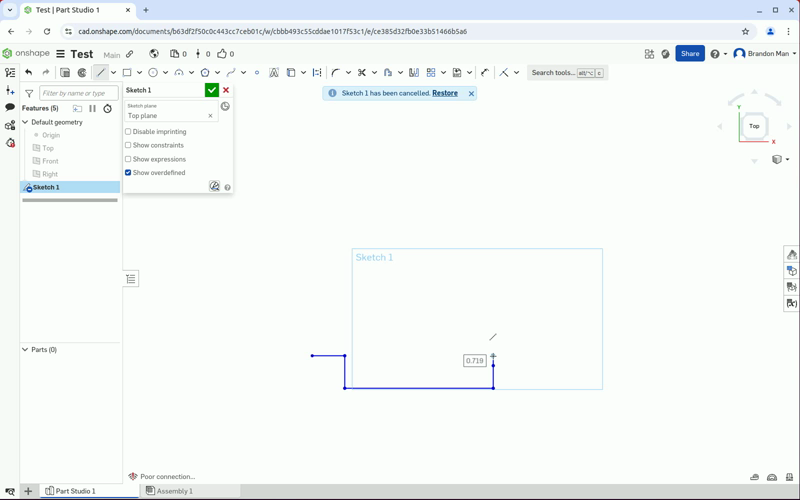
scroll(-6)
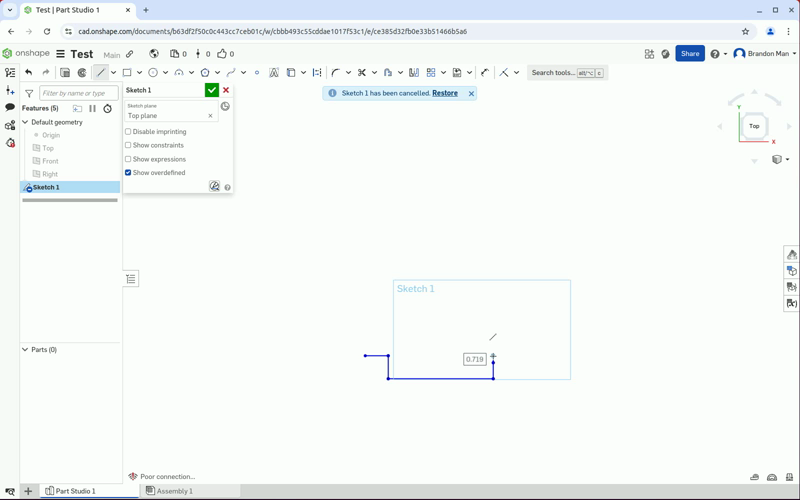
scroll(-6)
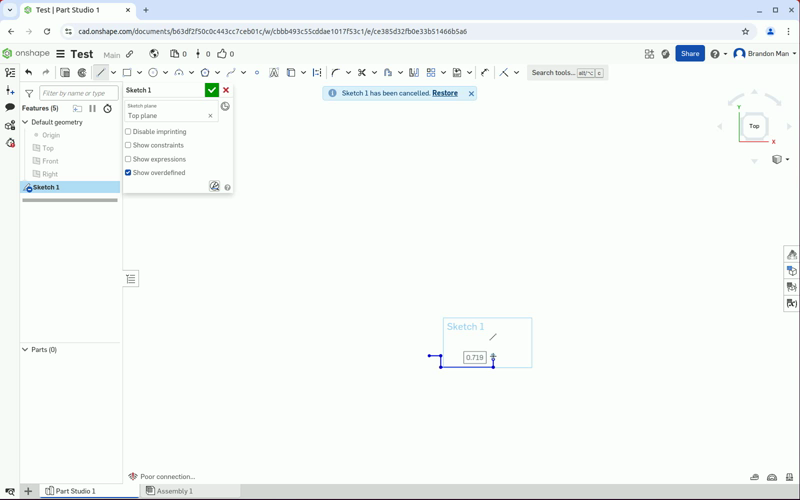
key_up(shift)
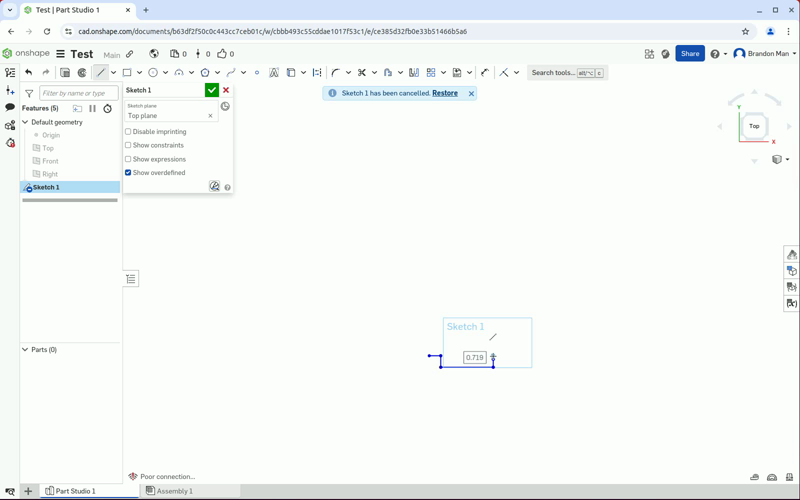
key_down(shift)
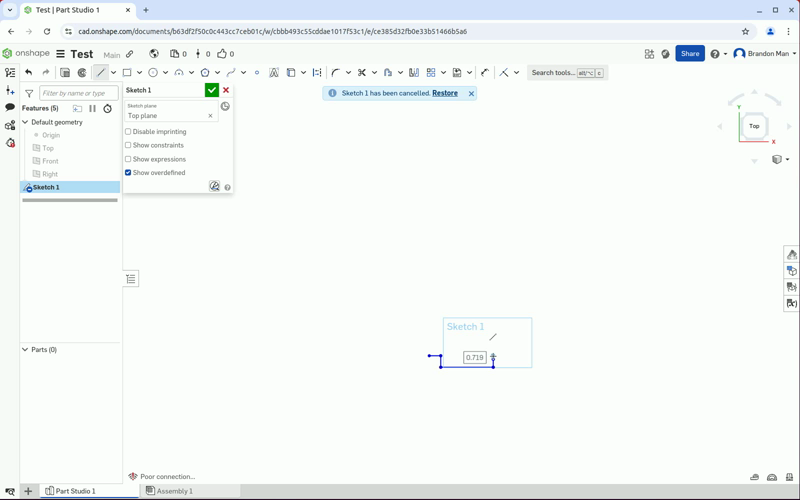
mouse_move(523, 355)
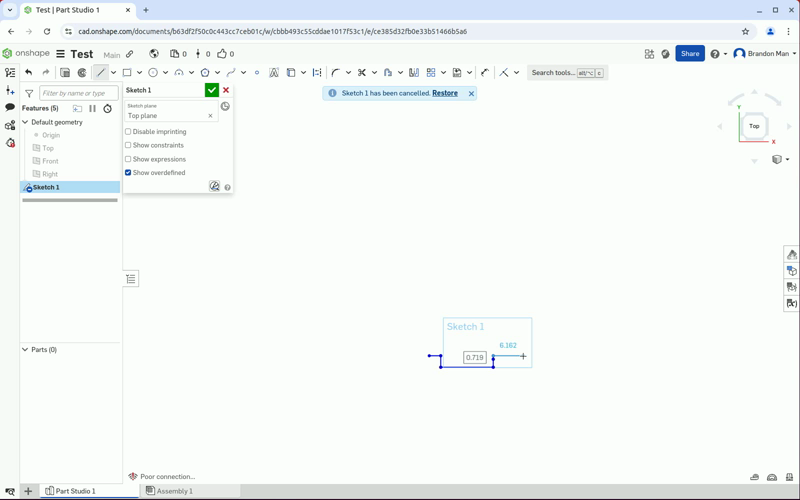
mouse_move(493, 347)
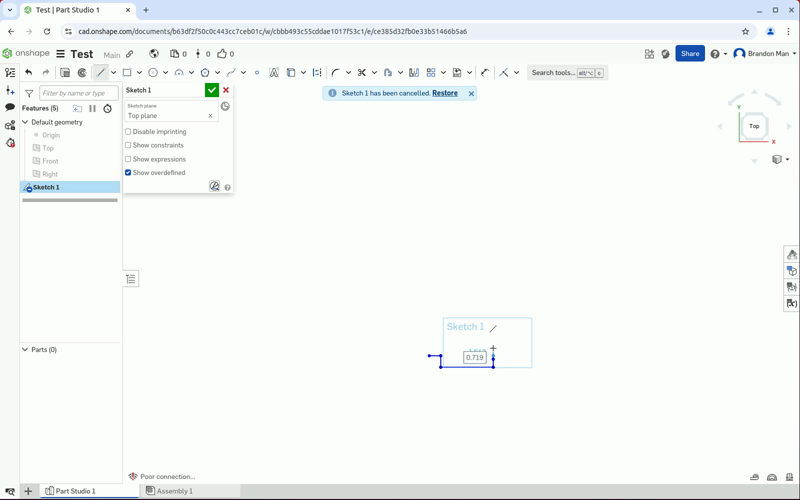
click(493, 347)
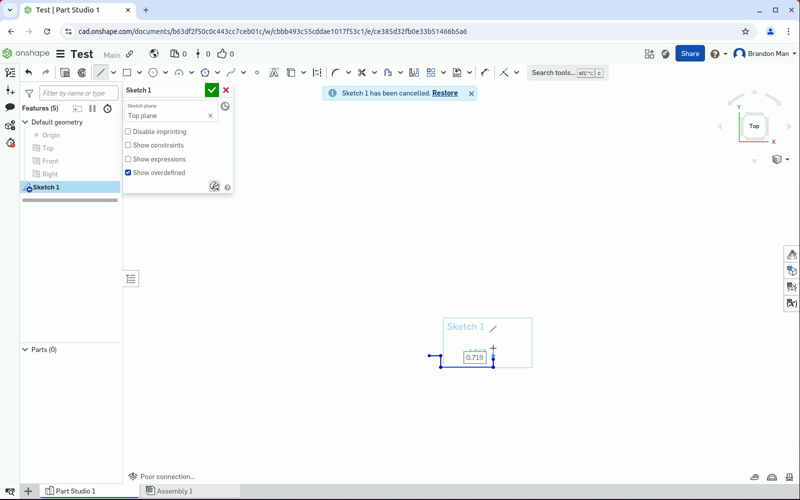
key_up(shift)
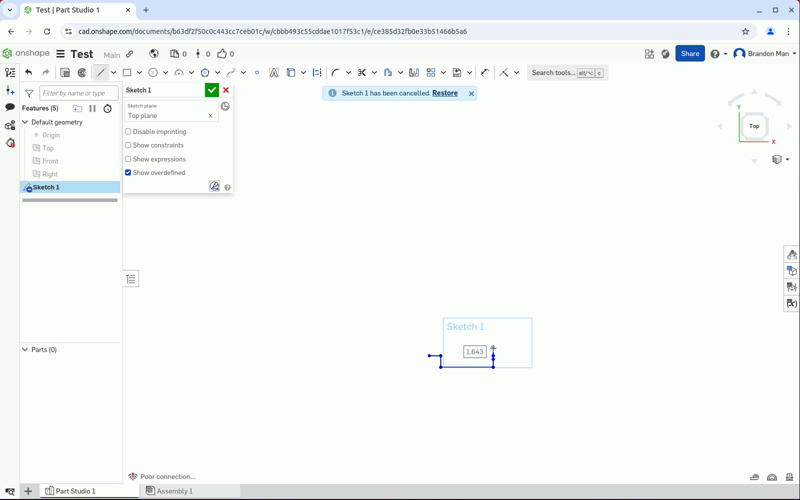
key_down(shift)
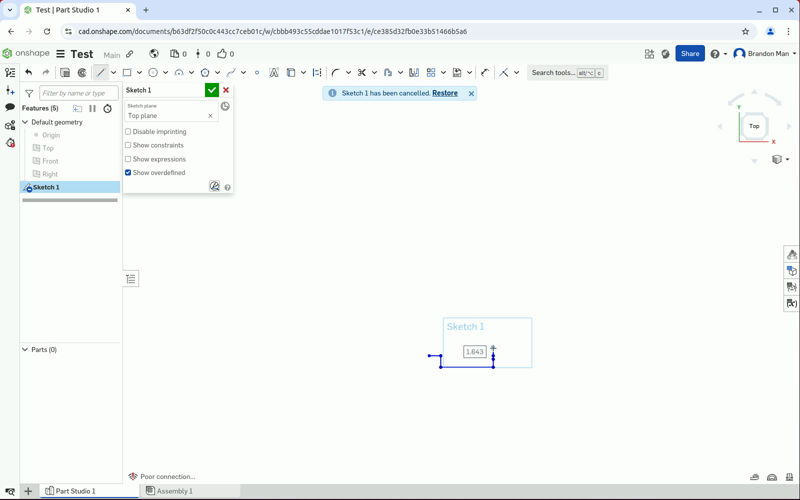
mouse_move(493, 182)
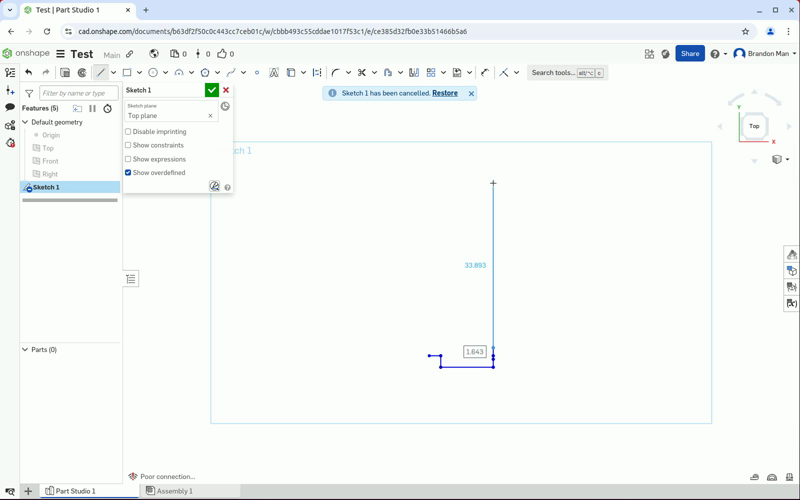
click(493, 182)
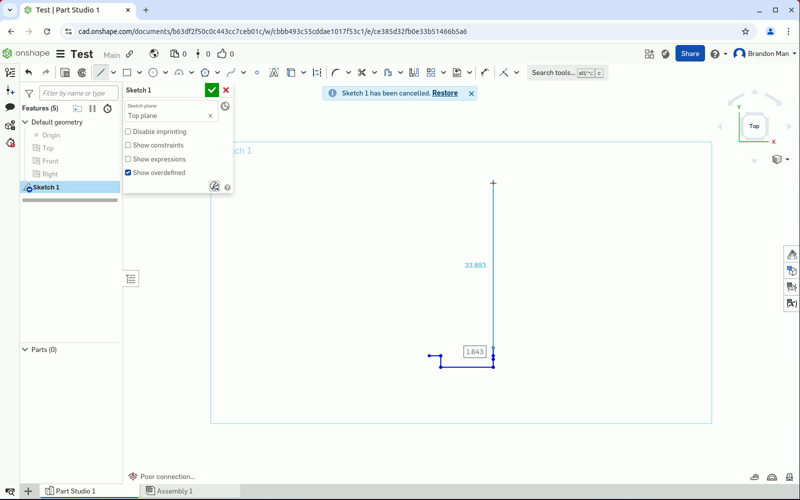
key_up(shift)
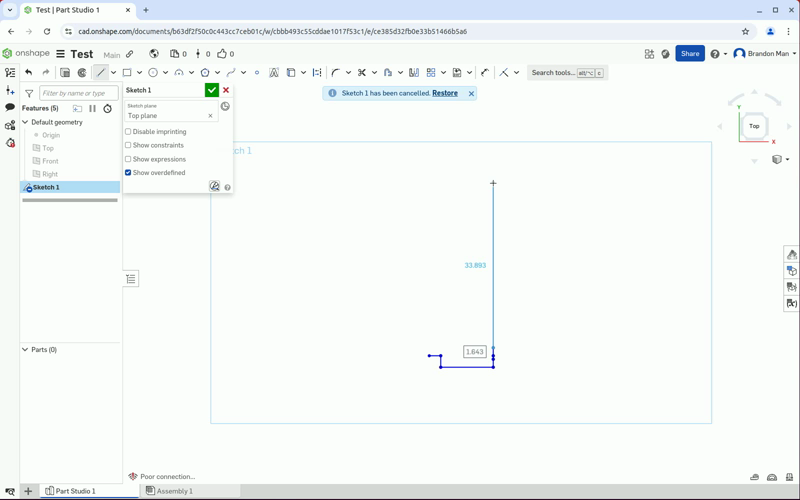
key_down(shift)
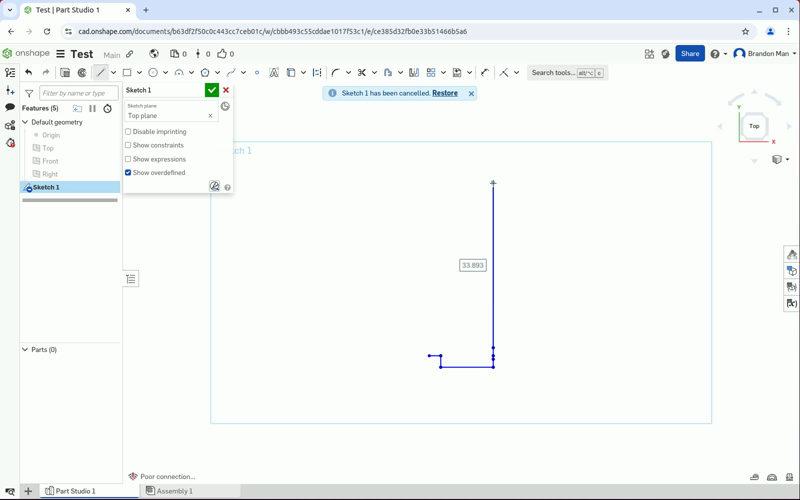
mouse_move(523, 182)
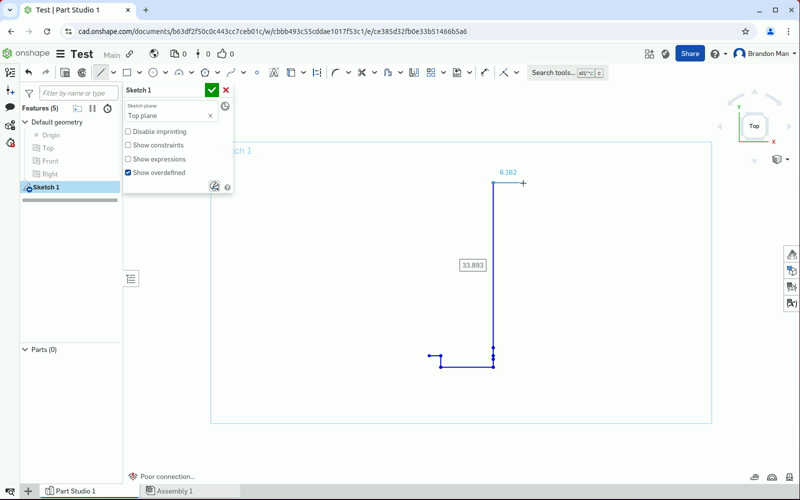
mouse_move(493, 170)
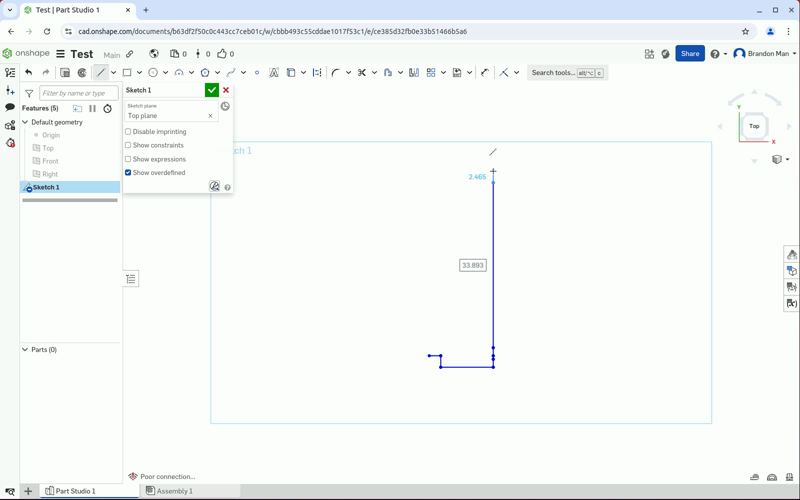
click(493, 170)
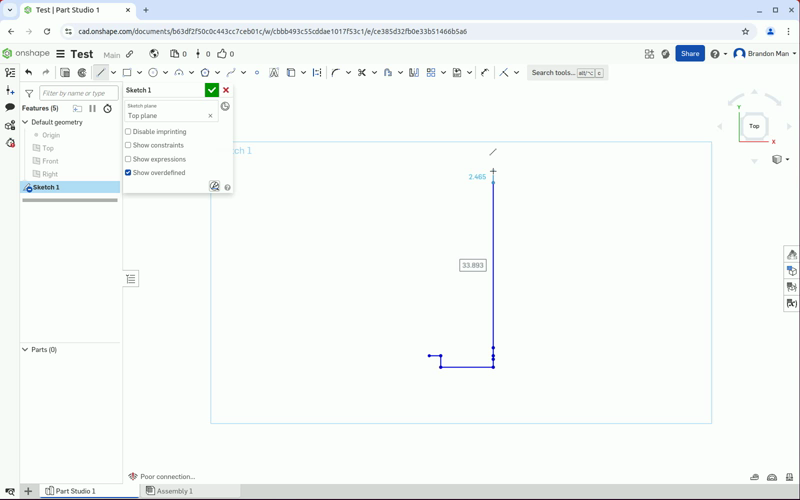
key_up(shift)
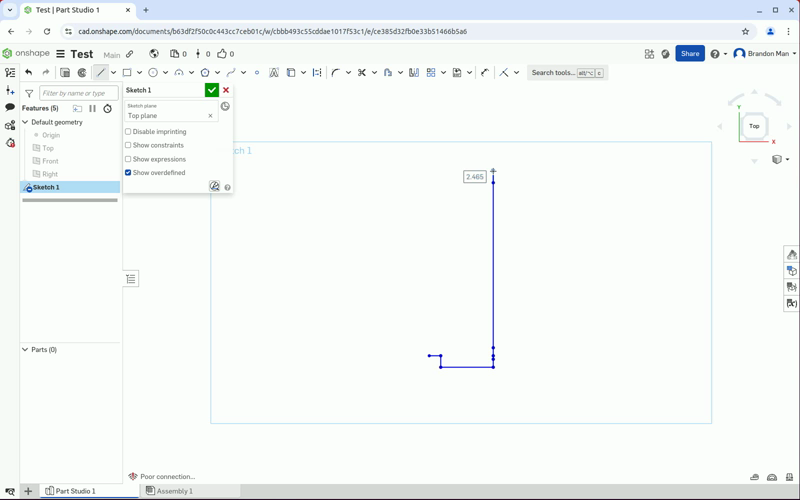
key_down(shift)
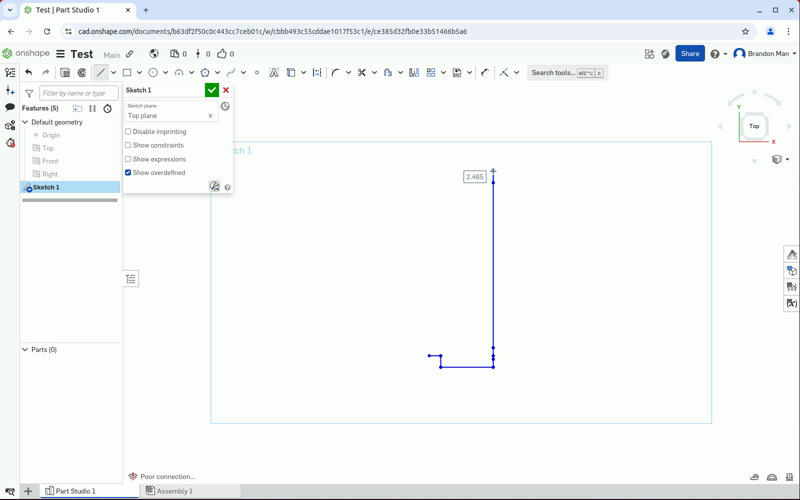
mouse_move(523, 170)
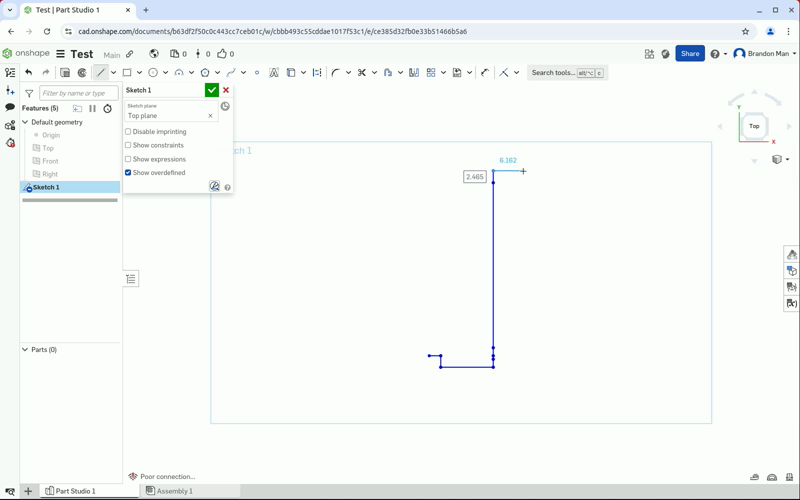
mouse_move(440, 170)
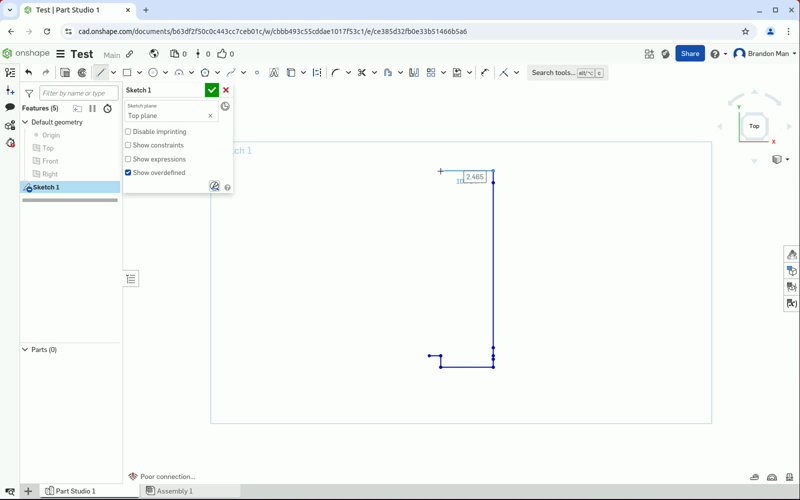
click(440, 170)
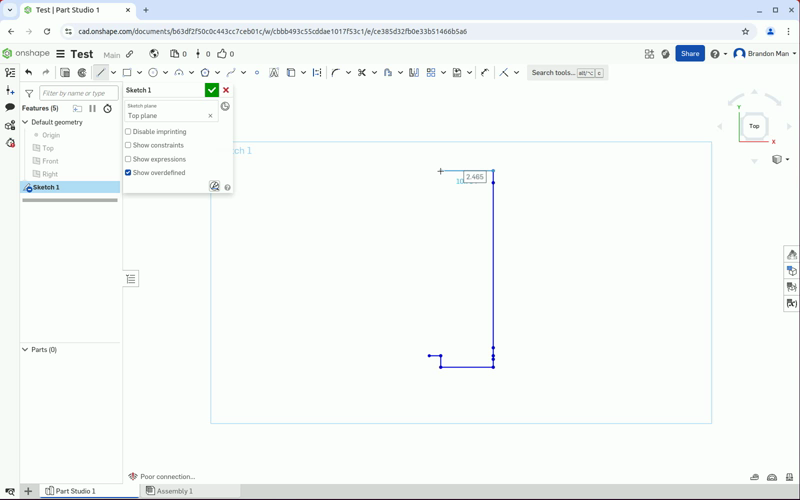
key_up(shift)
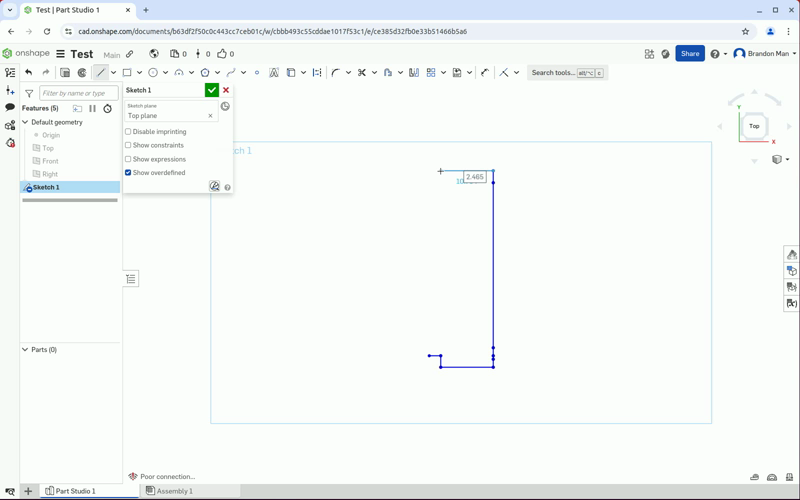
key_down(shift)
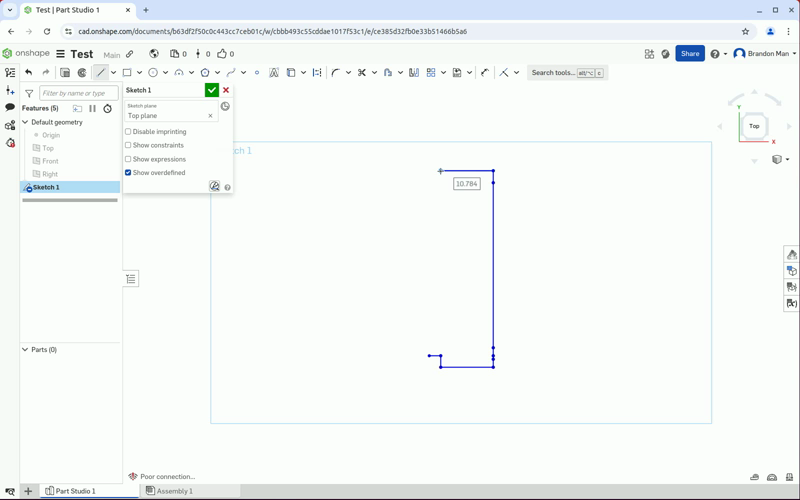
mouse_move(470, 170)
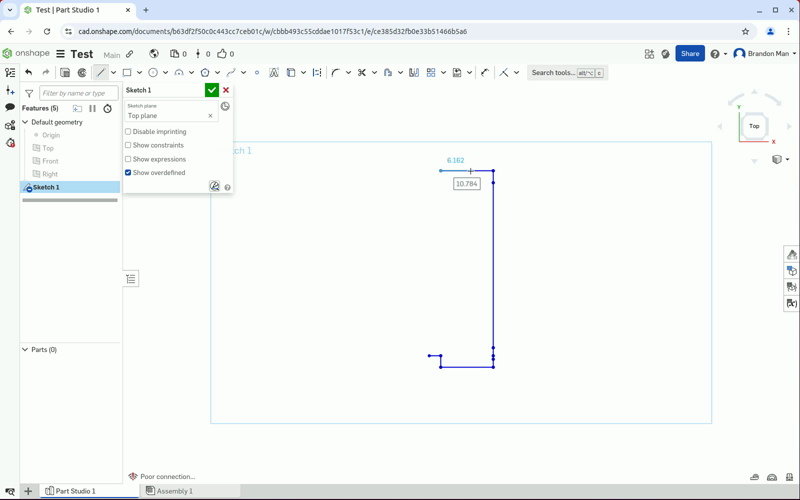
mouse_move(440, 182)
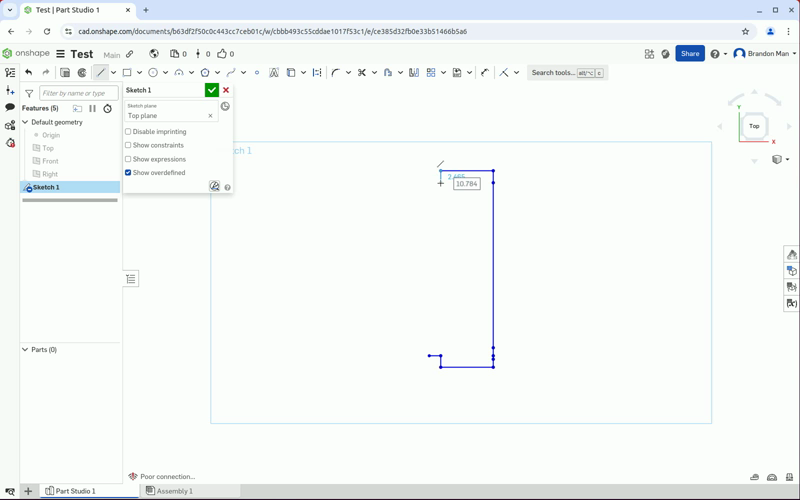
click(440, 182)
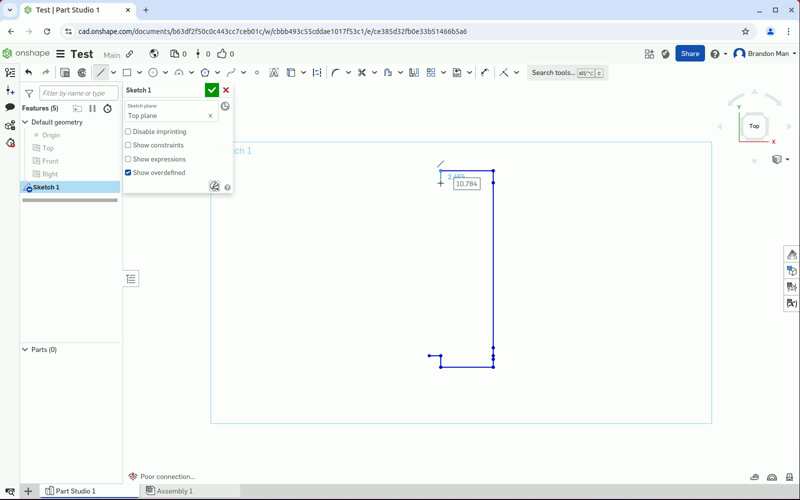
key_up(shift)
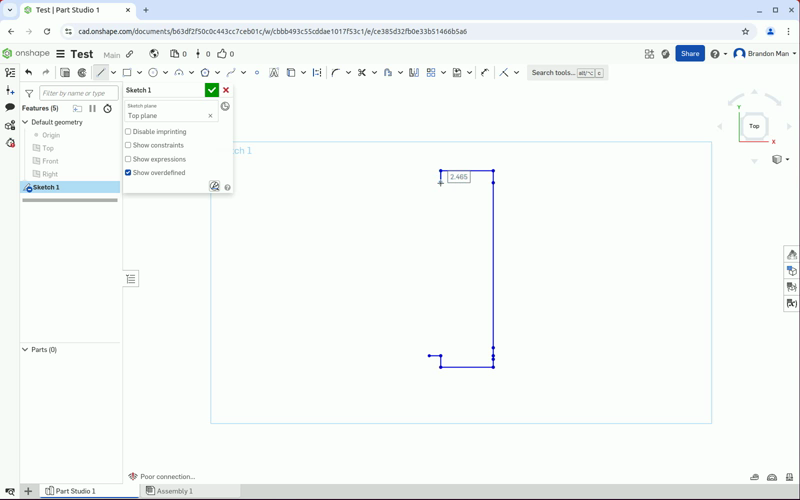
key_down(shift)
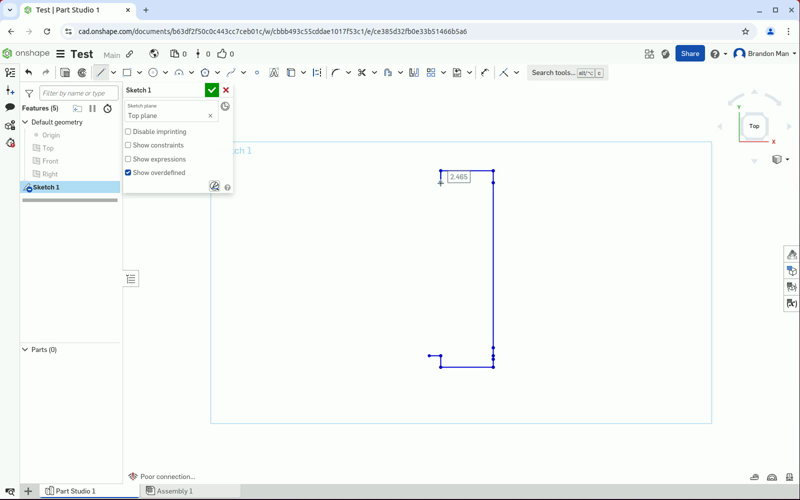
mouse_move(470, 182)
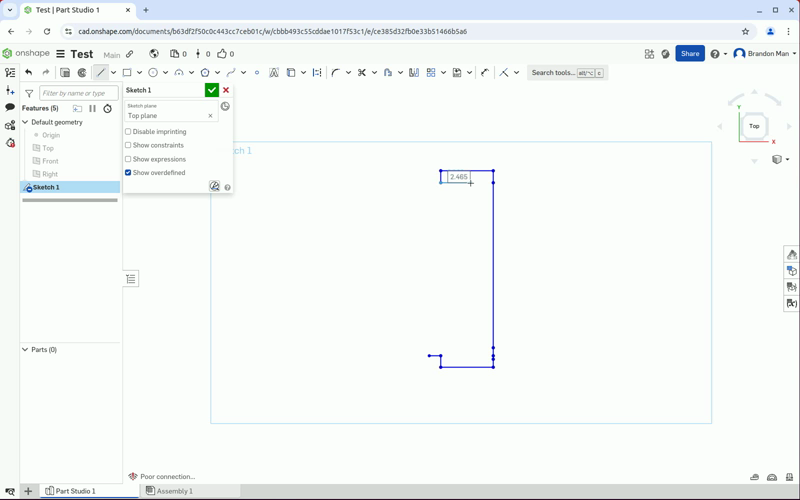
mouse_move(429, 182)
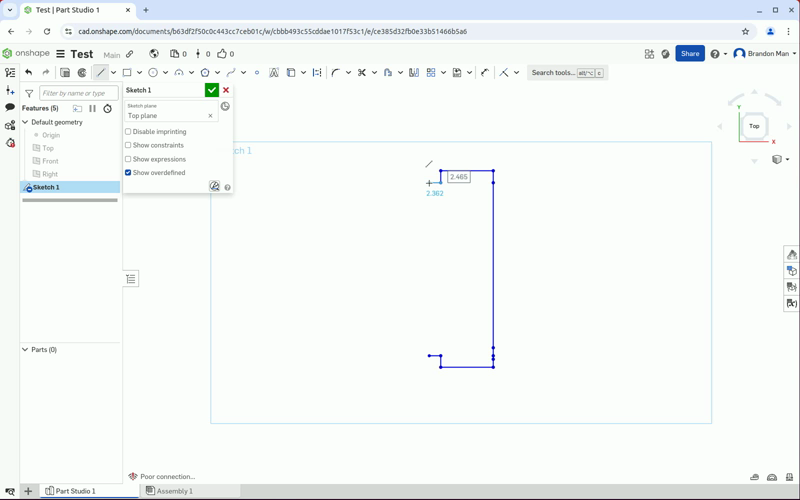
click(429, 182)
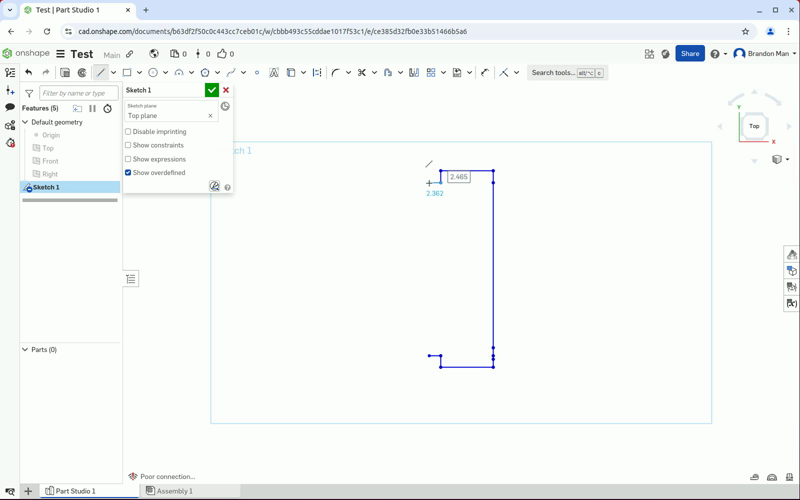
key_up(shift)
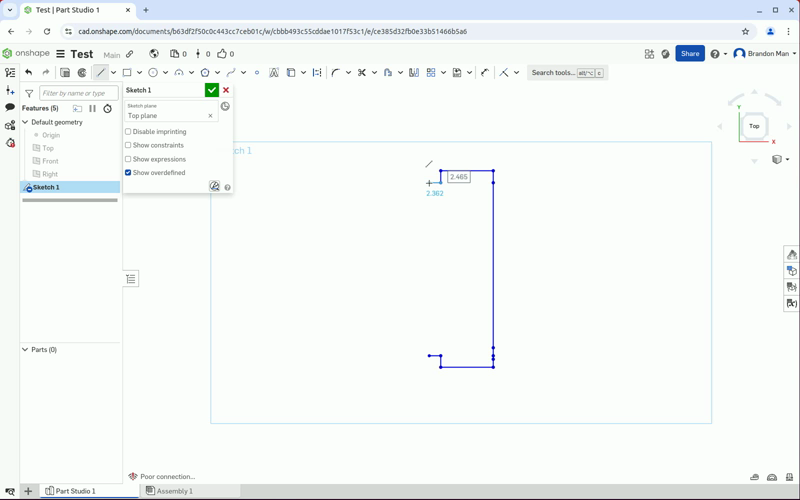
key_down(shift)
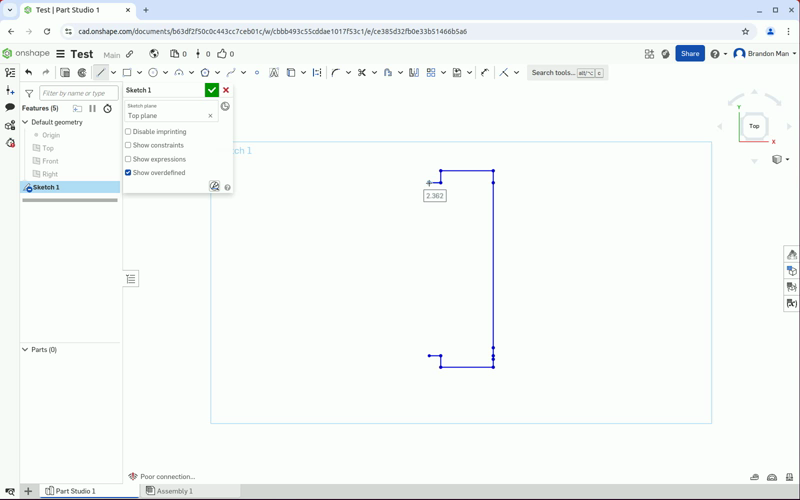
mouse_move(429, 355)
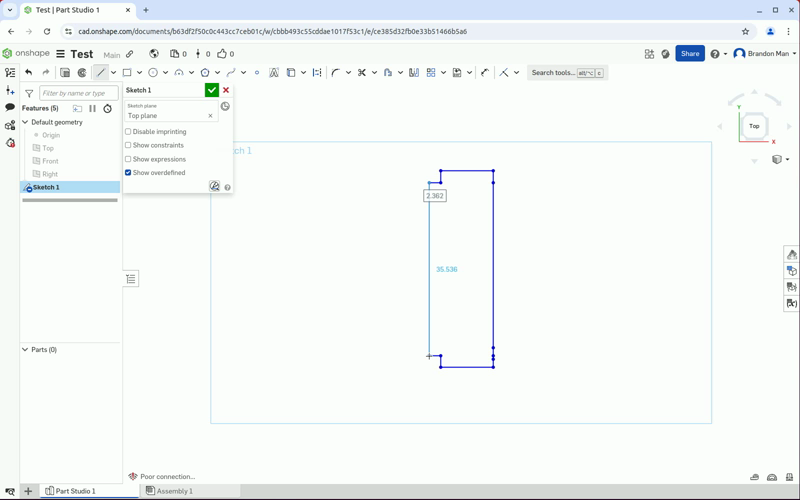
key_up(shift)
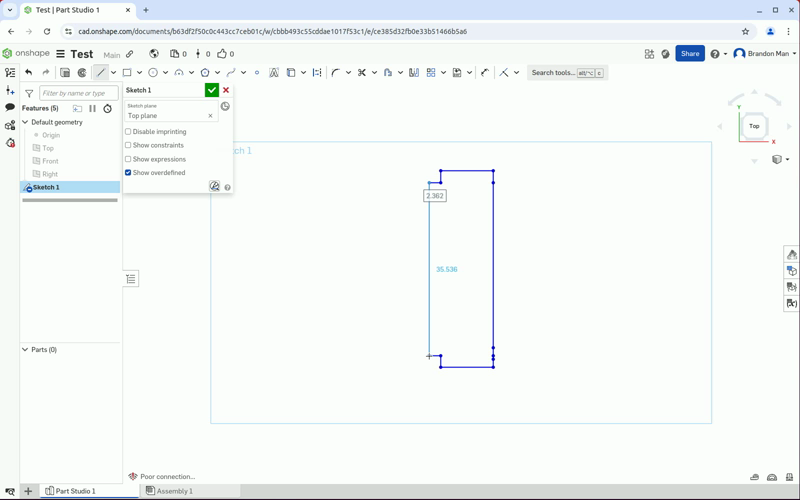
click(429, 355)
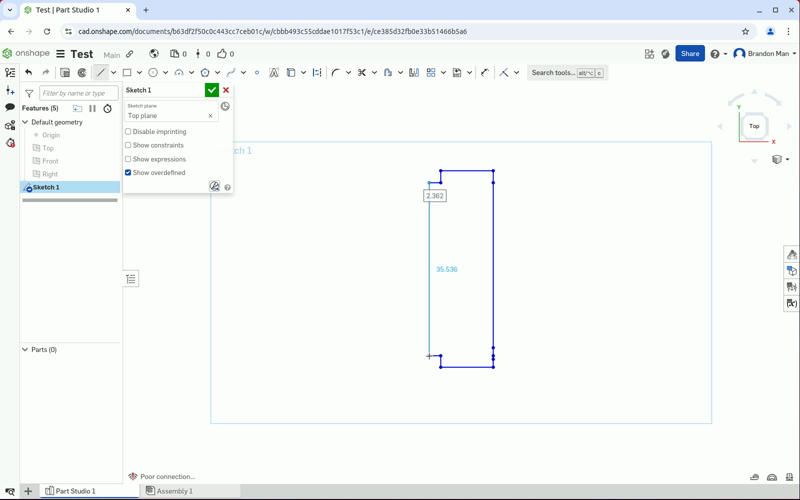
key(esc)
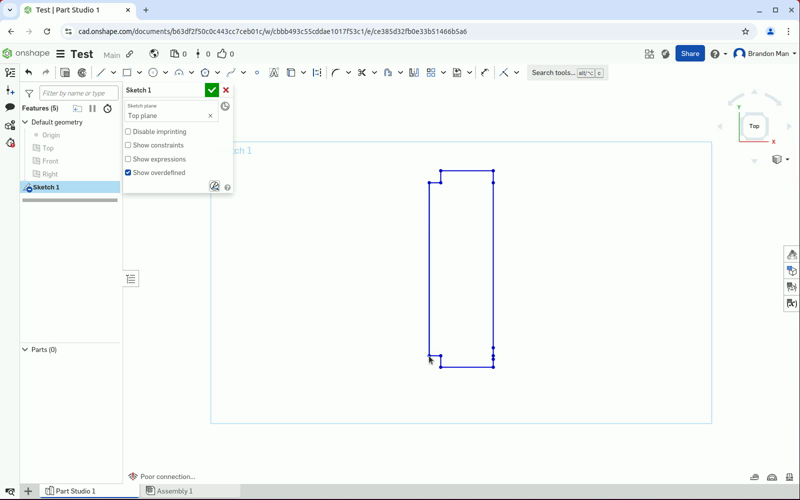
mouse_move(452, 217)
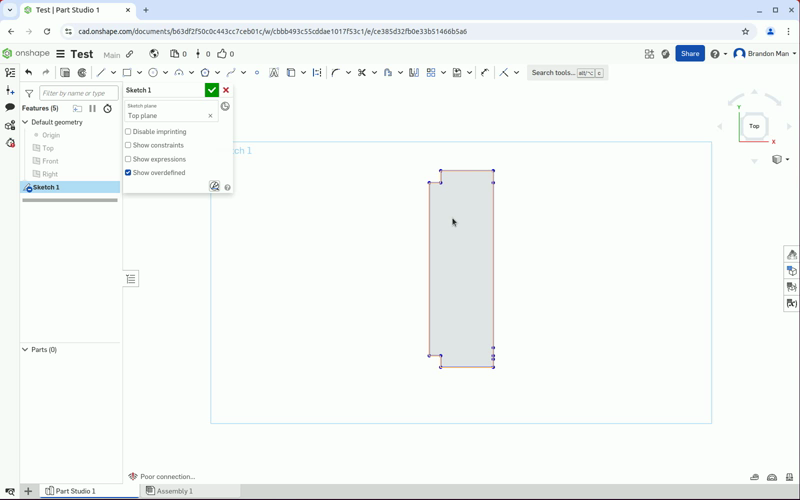
click(452, 217)
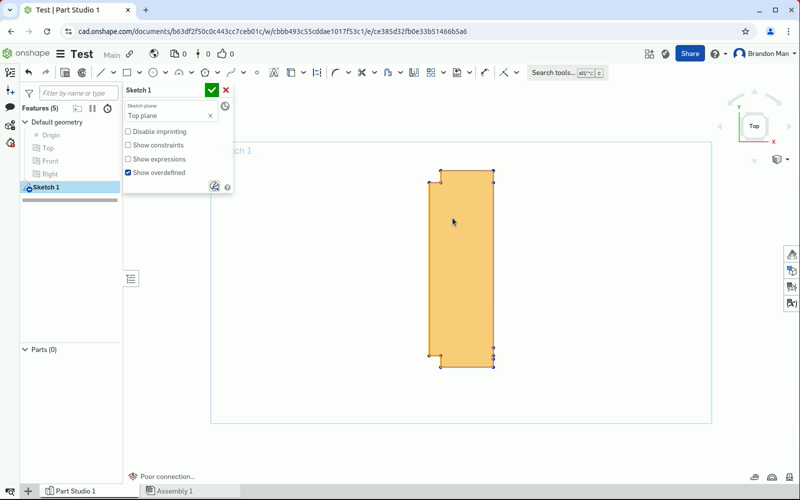
mouse_move(73, 352)
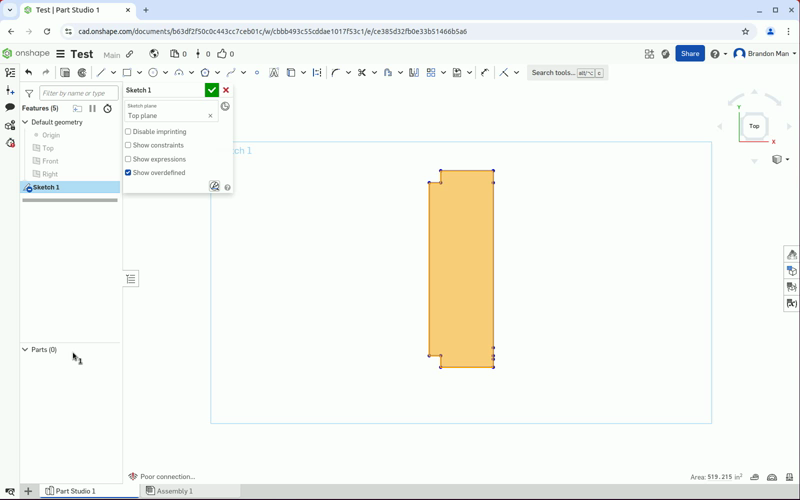
key(shift+y)
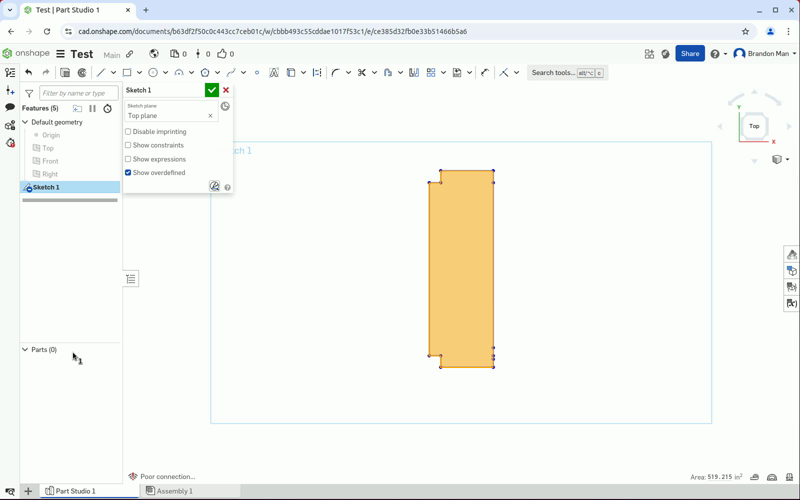
key(shift+e)
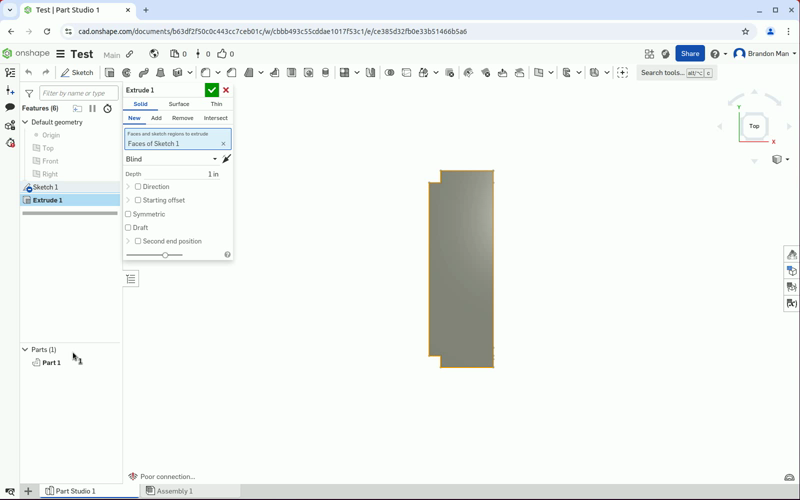
mouse_move(143, 106)
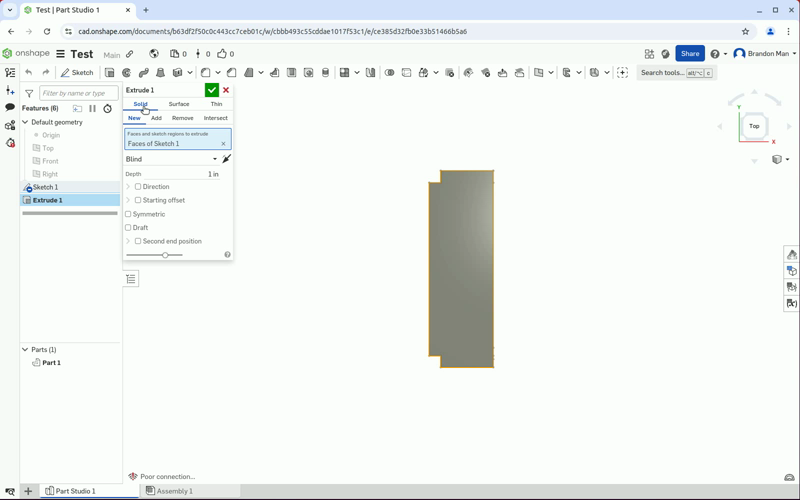
click(143, 106)
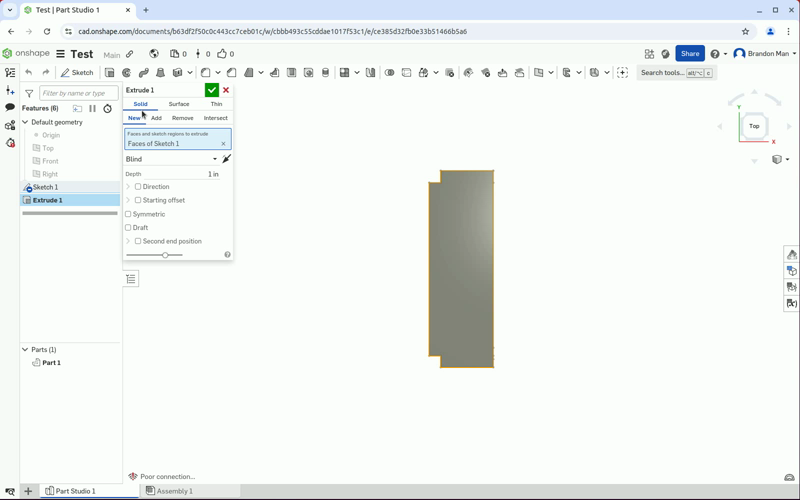
mouse_move(137, 120)
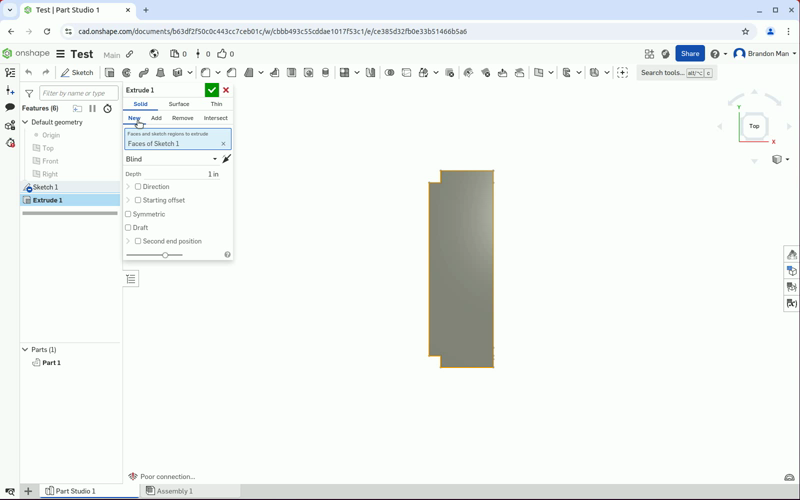
click(137, 120)
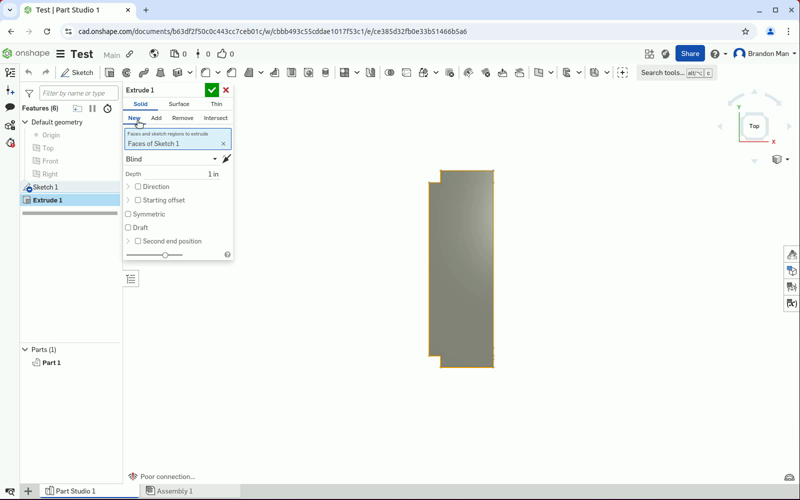
key(tab, 4)
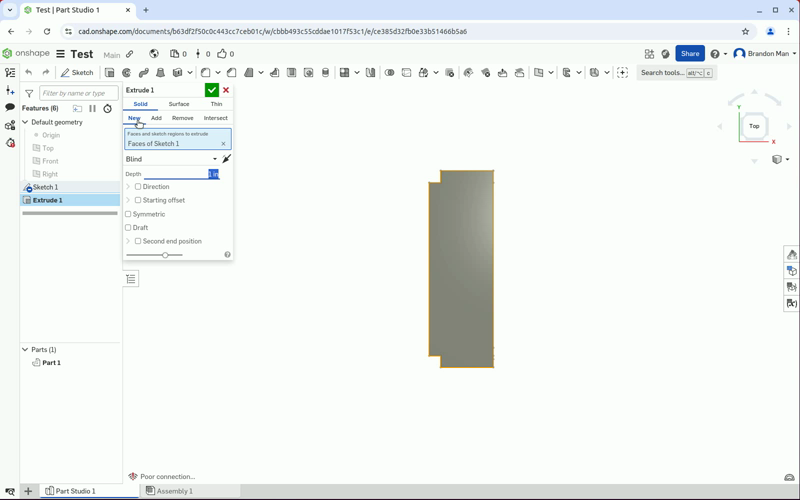
text(0.963)
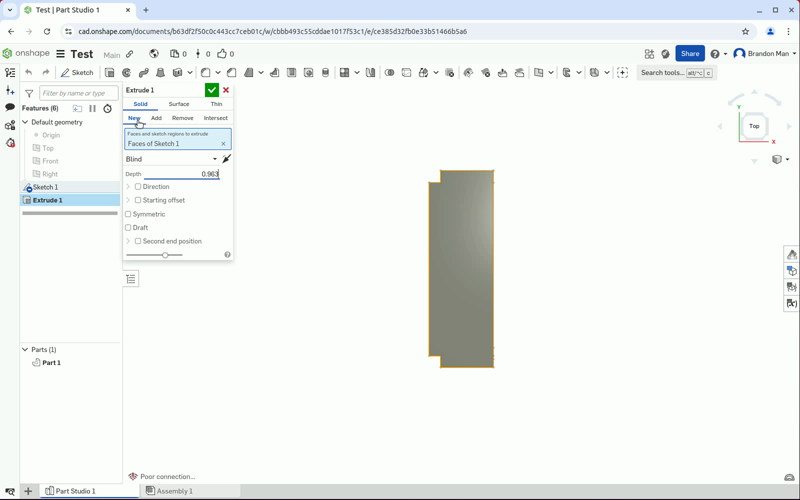
key(enter)
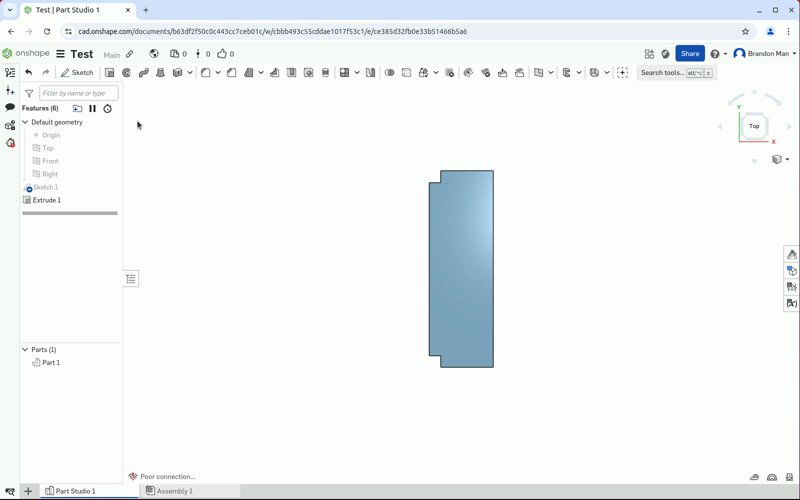
key(shift+h)
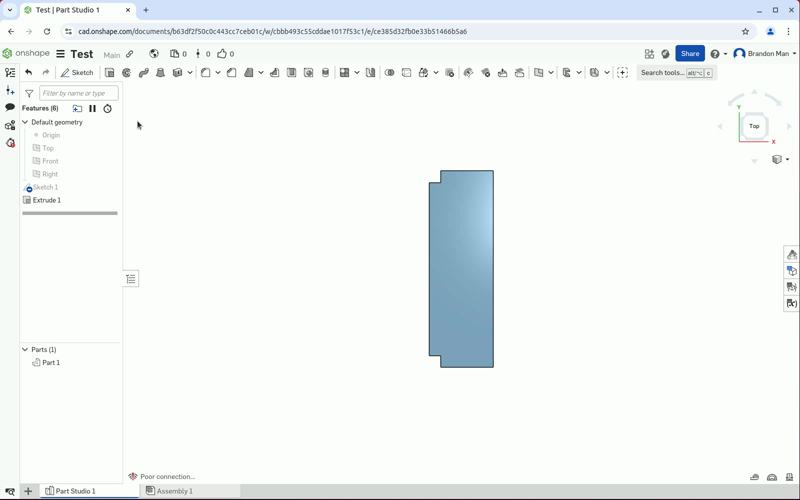
key(shift+h)
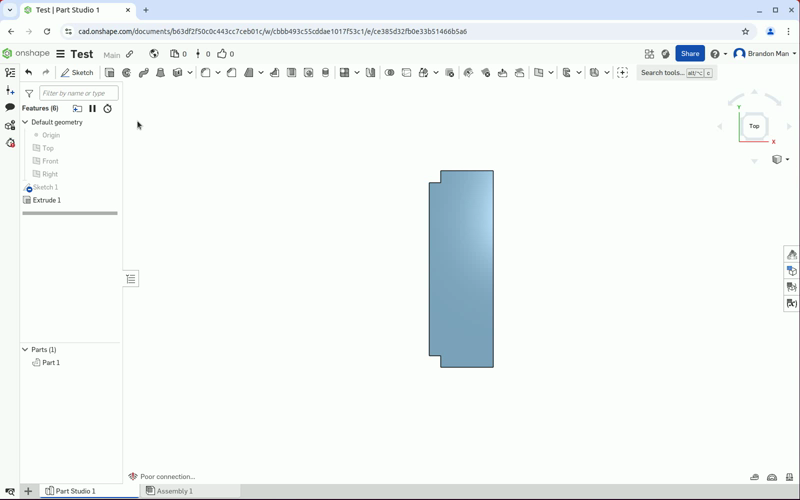
mouse_move(73, 189)
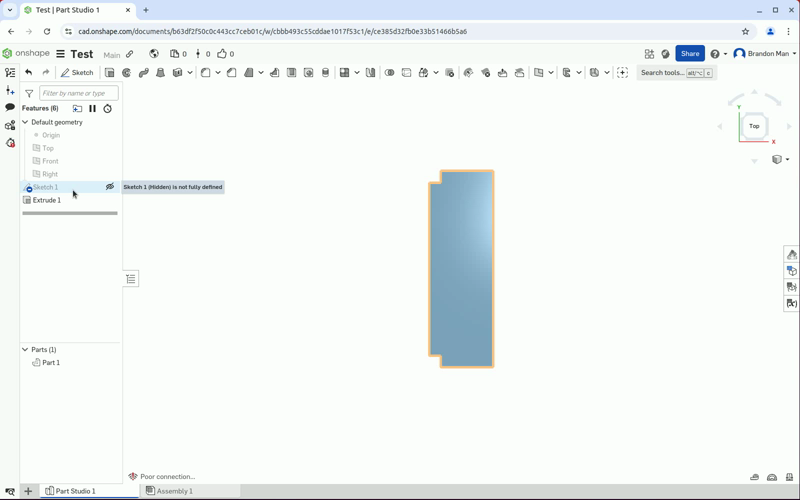
click(73, 189)
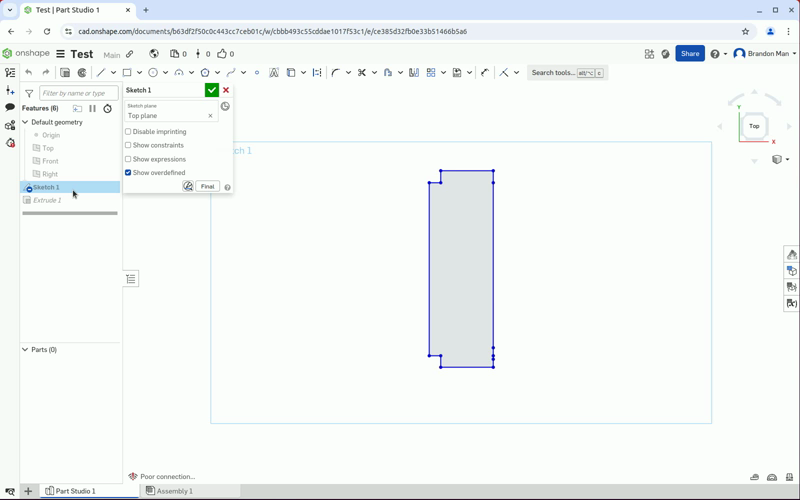
mouse_move(229, 92)
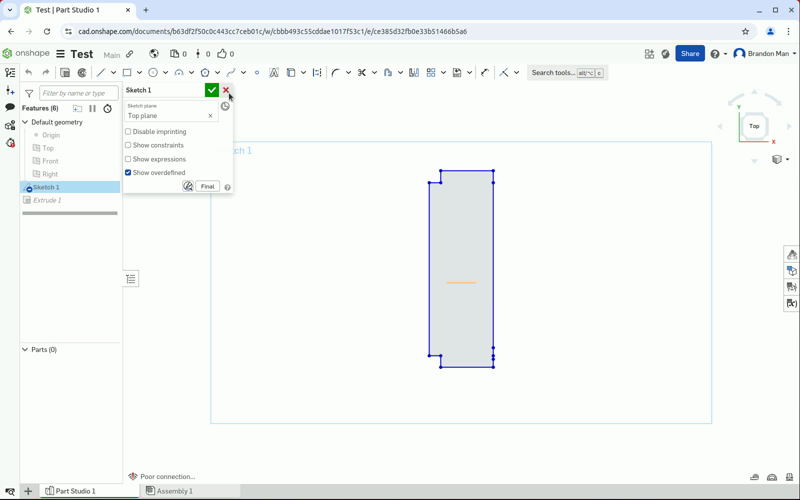
click(229, 92)
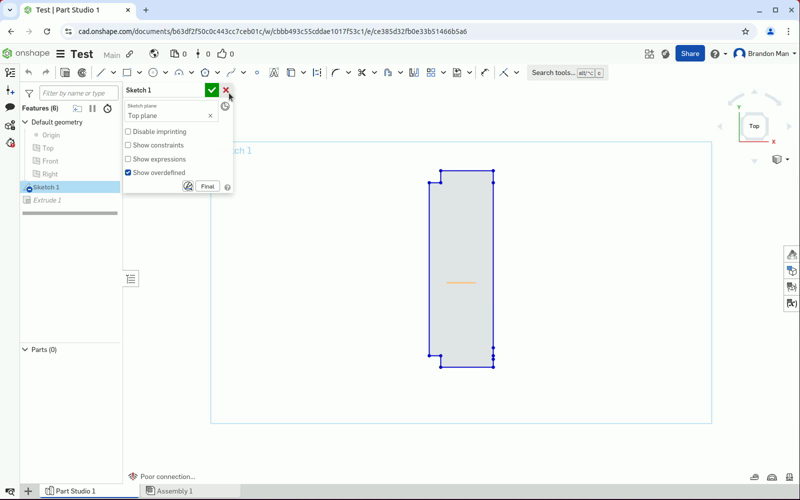
key(shift+s)
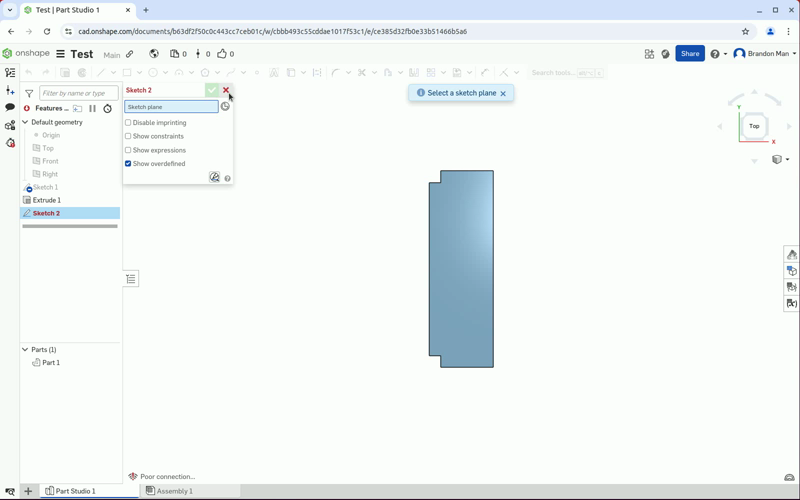
mouse_move(73, 150)
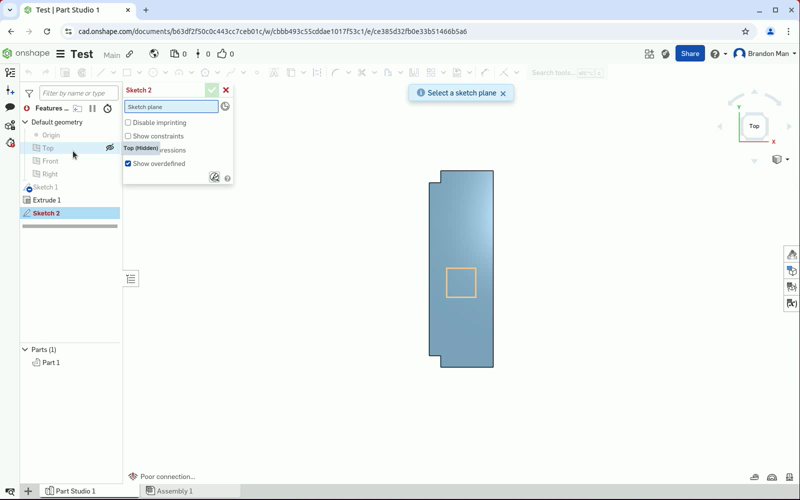
click(73, 150)
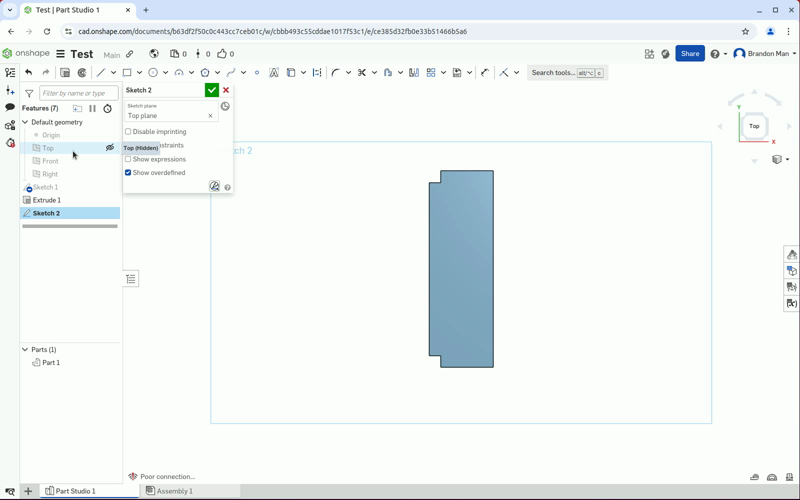
mouse_move(73, 352)
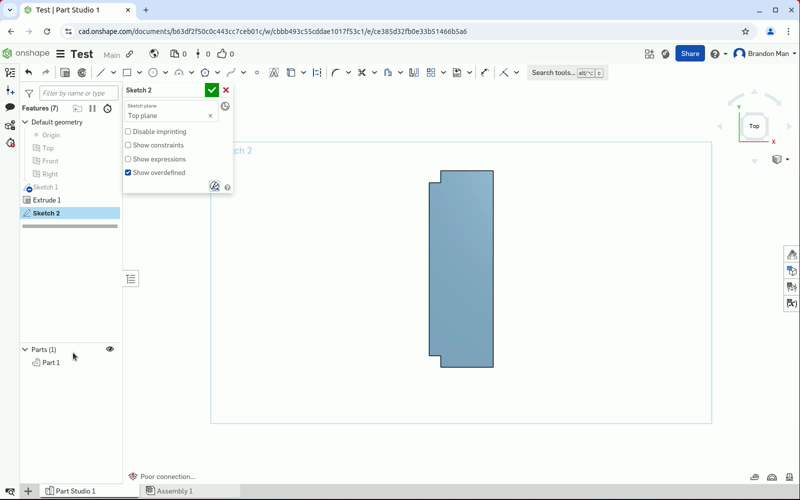
key(y)
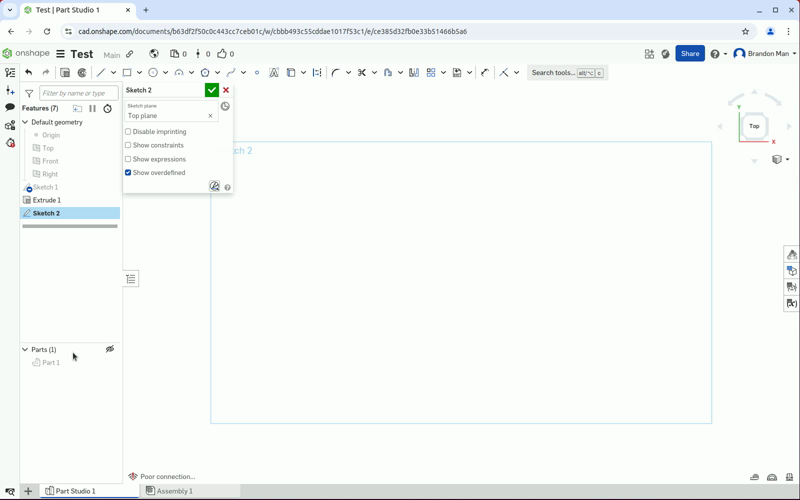
key(l)
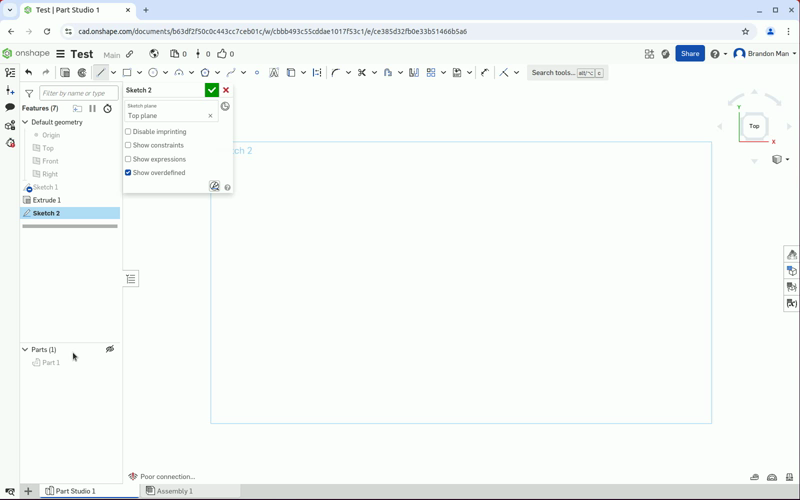
key_down(shift)
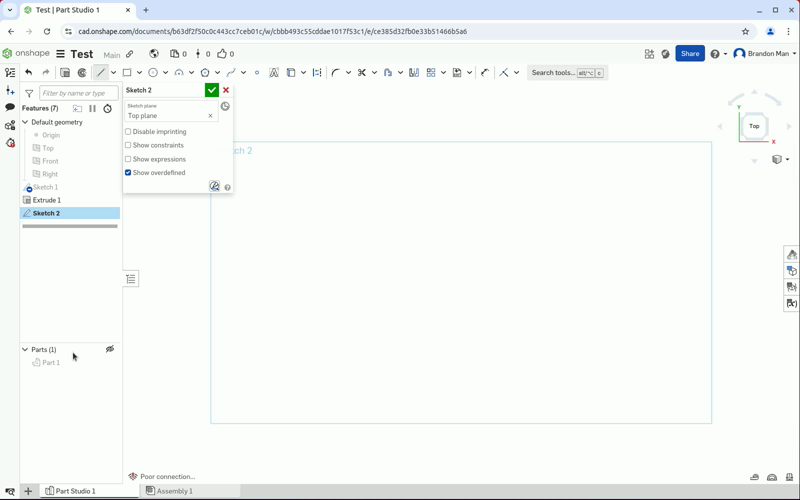
mouse_move(492, 182)
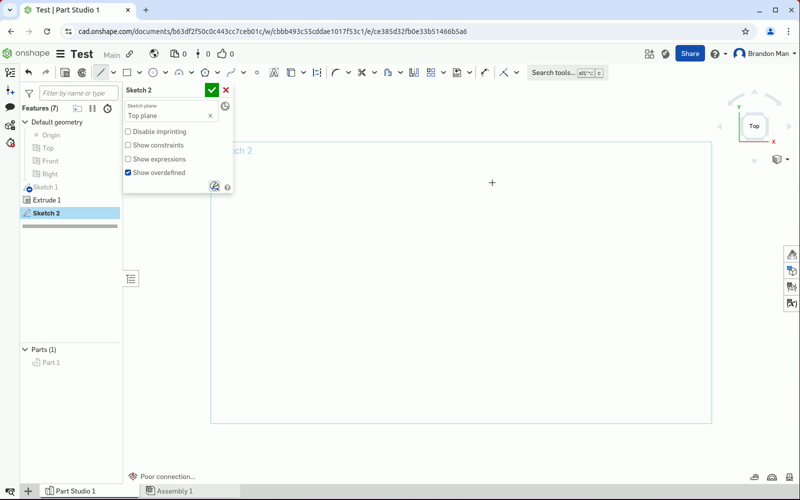
click(492, 182)
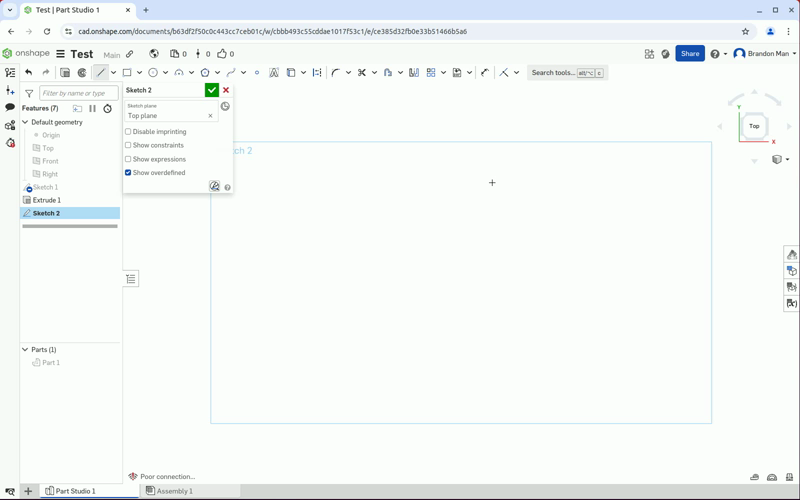
key_up(shift)
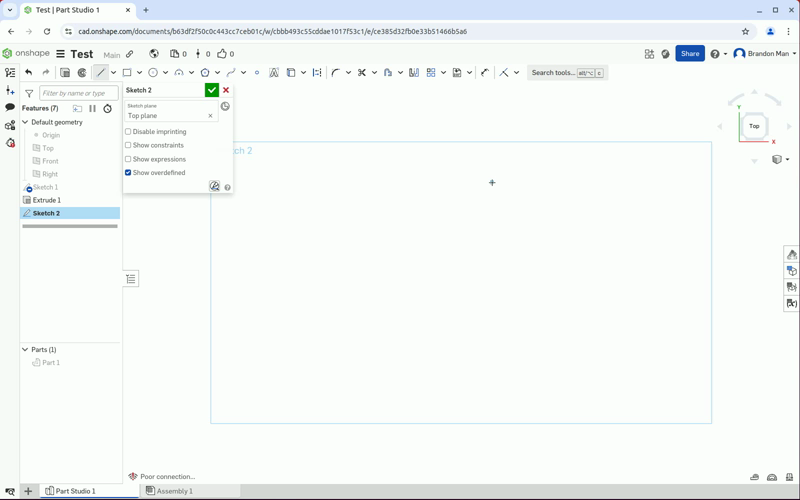
key_down(shift)
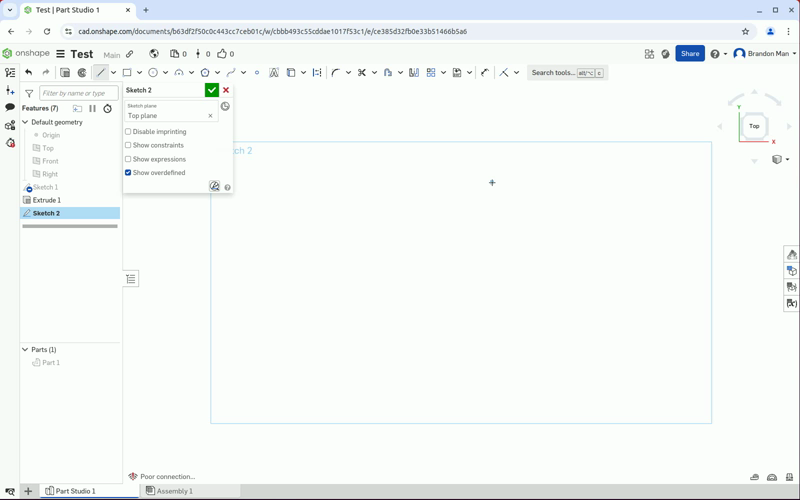
mouse_move(555, 182)
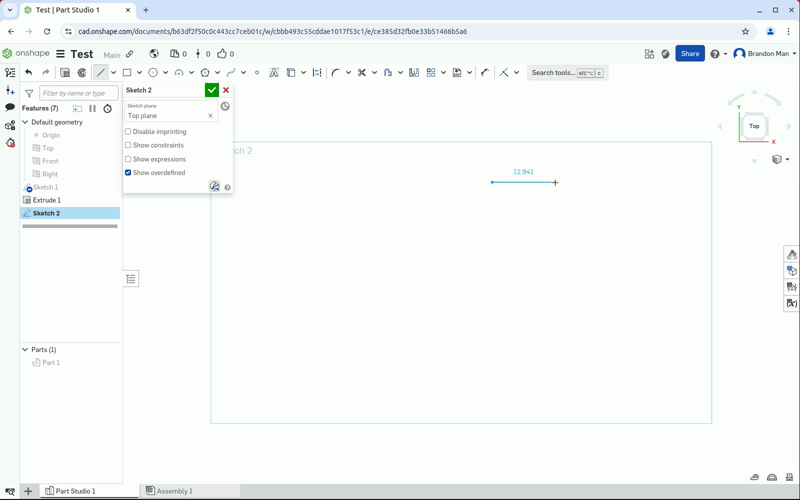
click(555, 182)
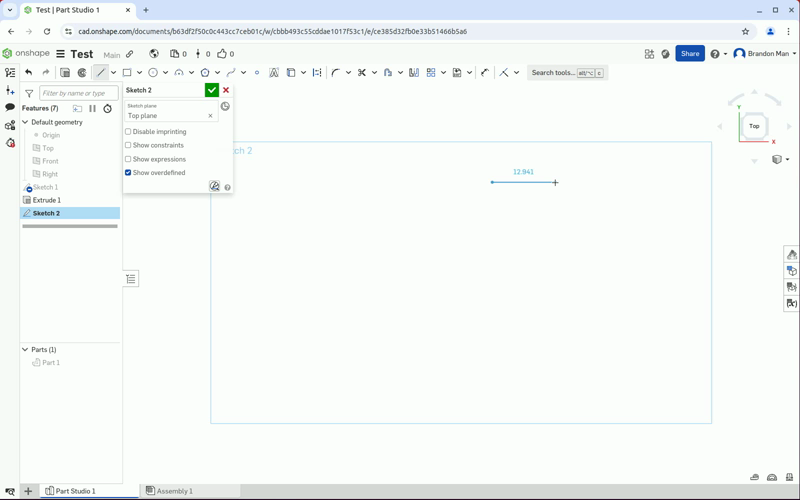
key_up(shift)
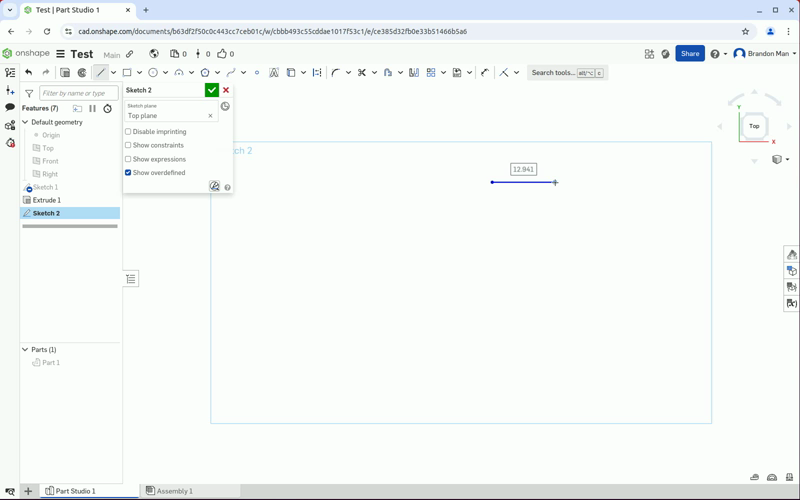
key_down(shift)
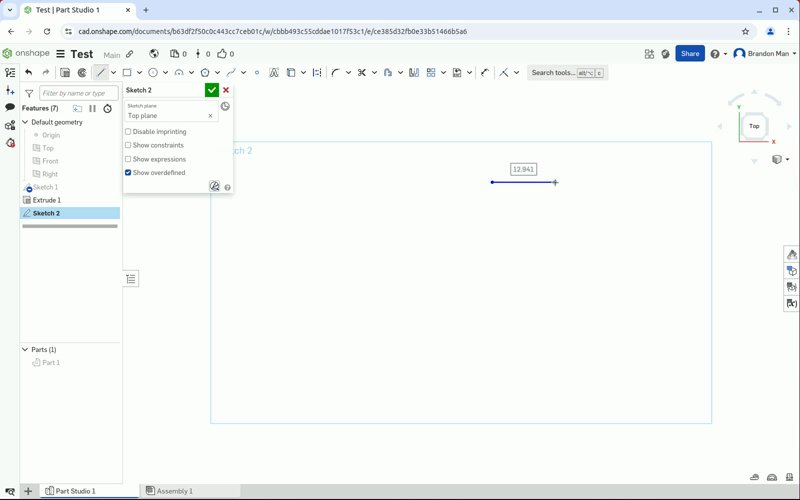
mouse_move(585, 182)
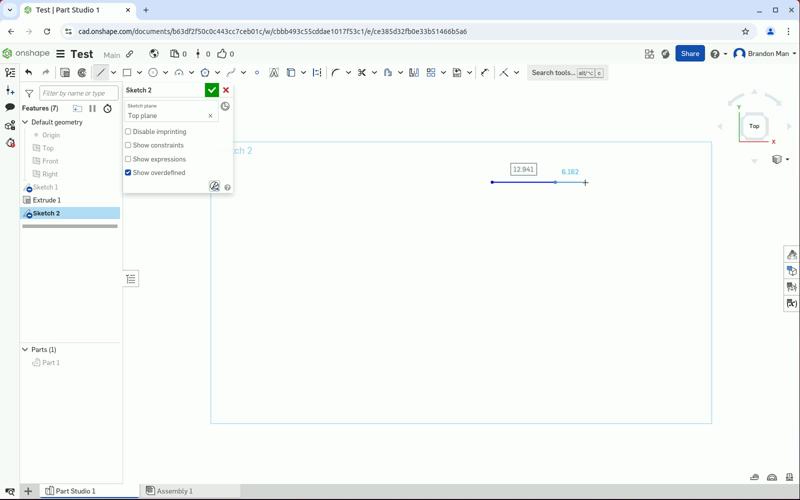
mouse_move(555, 170)
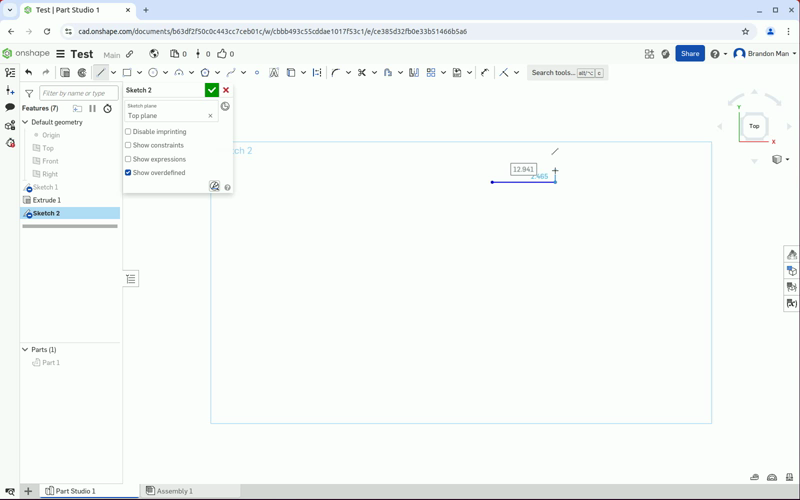
click(555, 170)
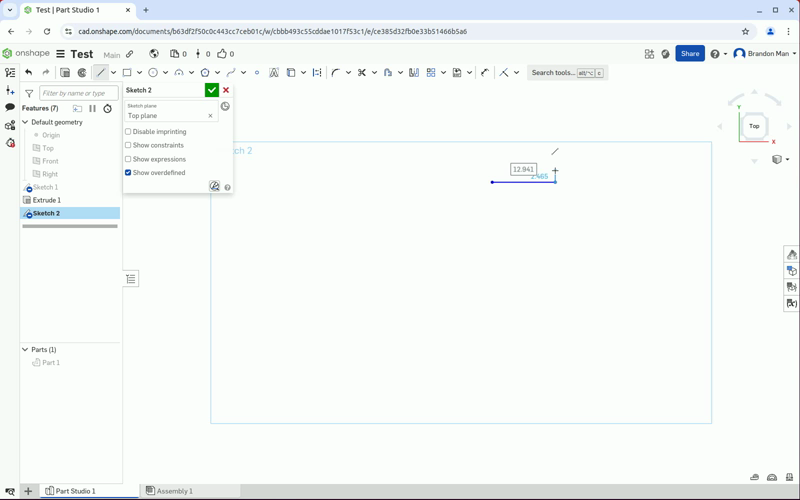
key_up(shift)
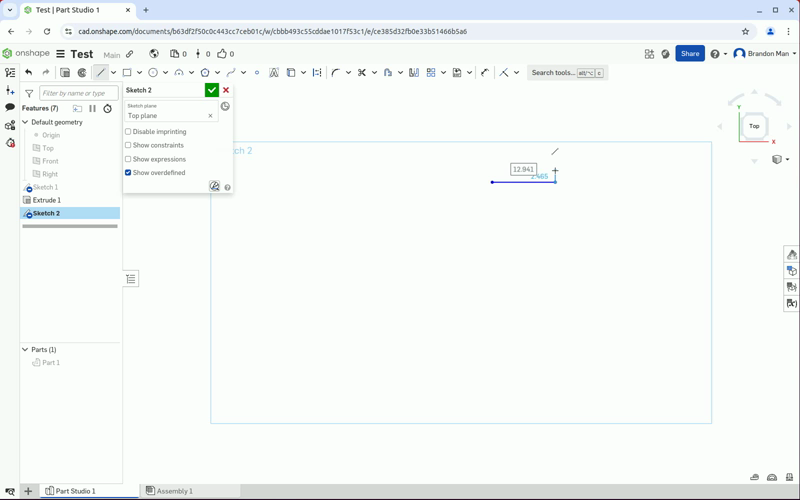
key_down(shift)
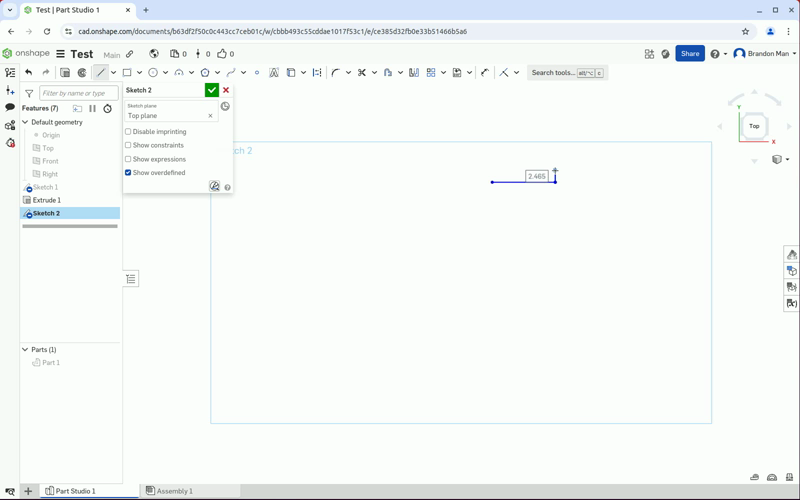
mouse_move(492, 170)
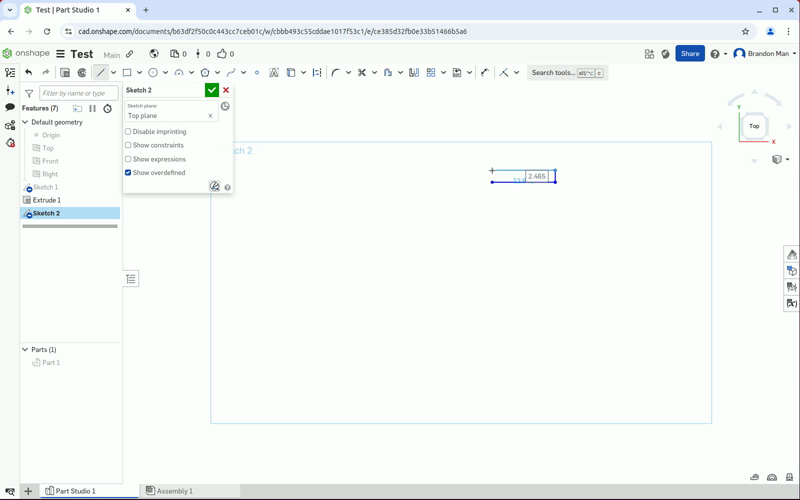
click(492, 170)
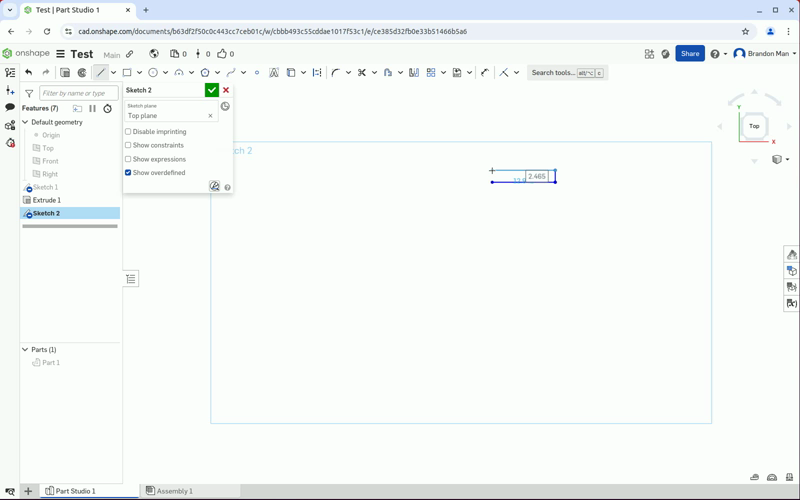
key_up(shift)
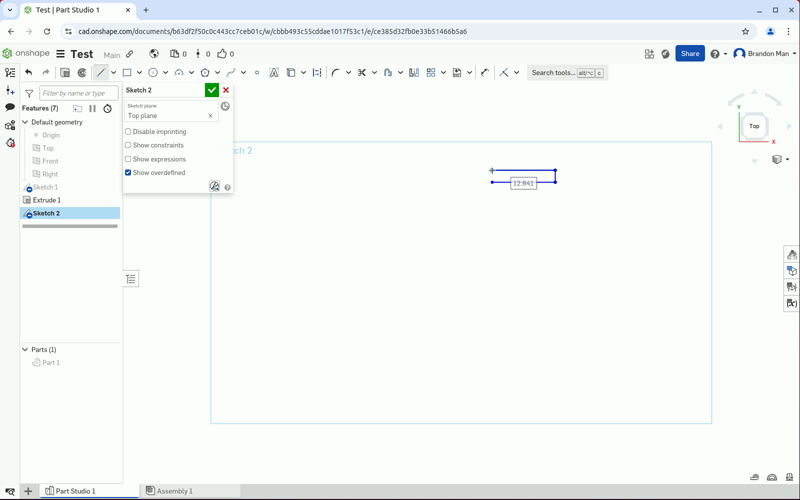
mouse_move(522, 170)
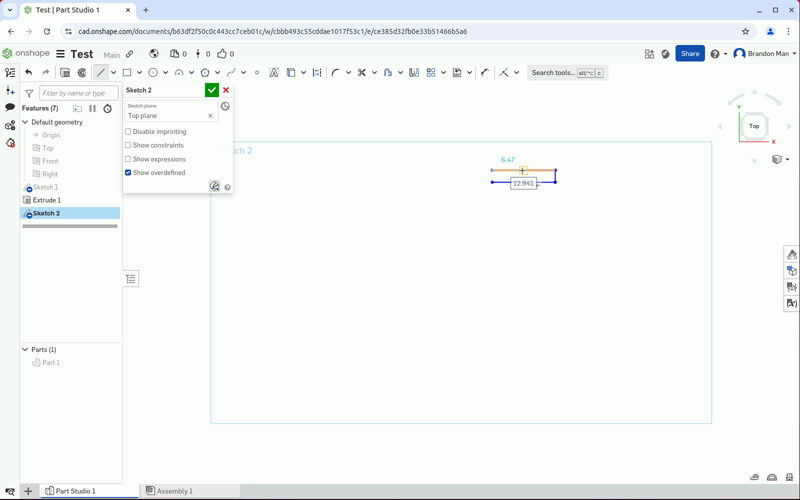
key_down(shift)
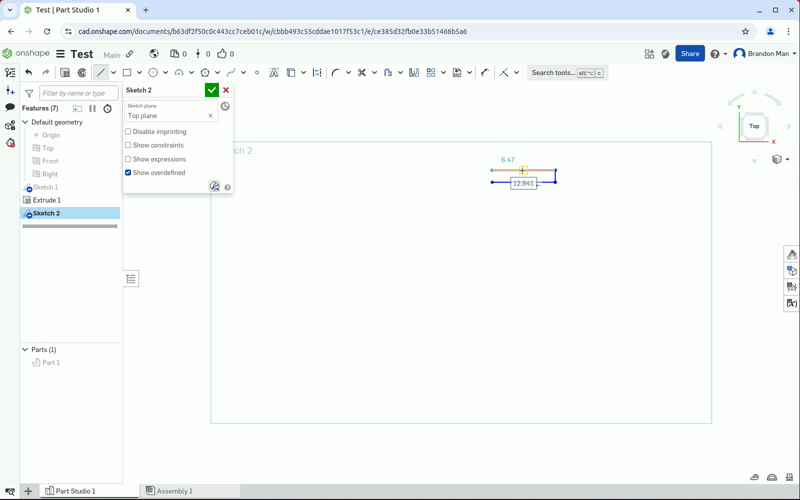
mouse_move(492, 182)
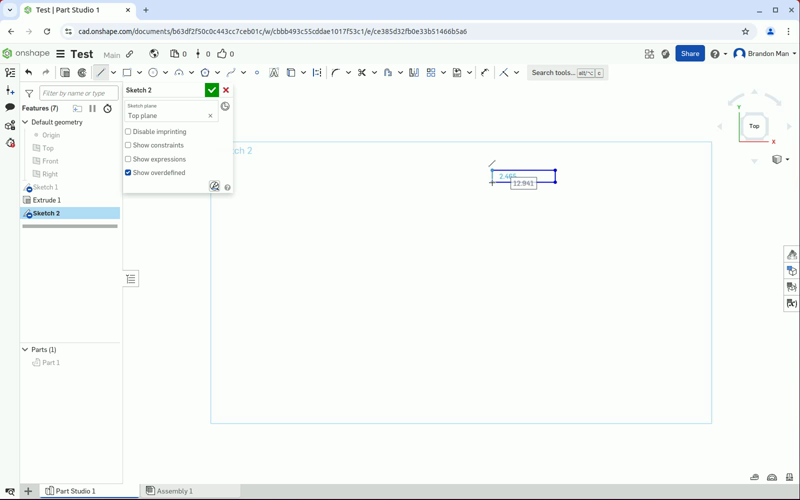
key_up(shift)
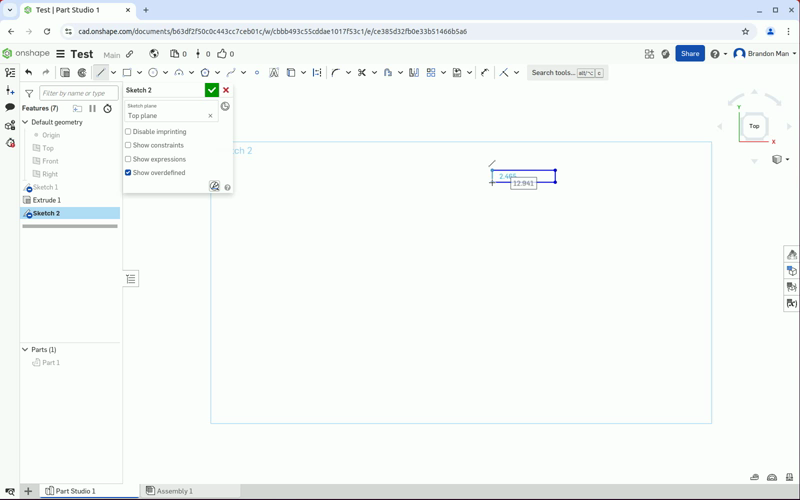
click(492, 182)
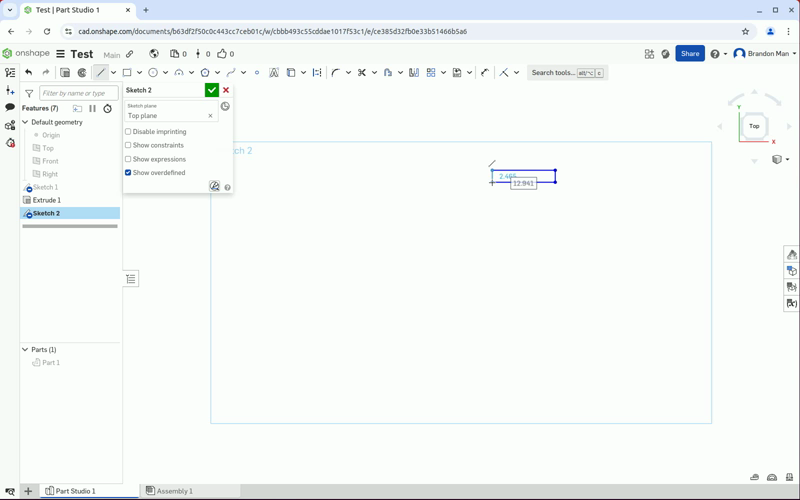
key(esc)
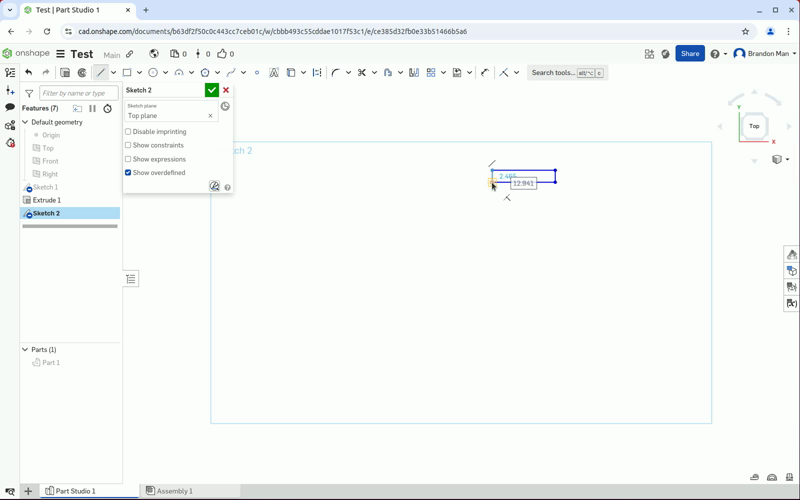
mouse_move(547, 170)
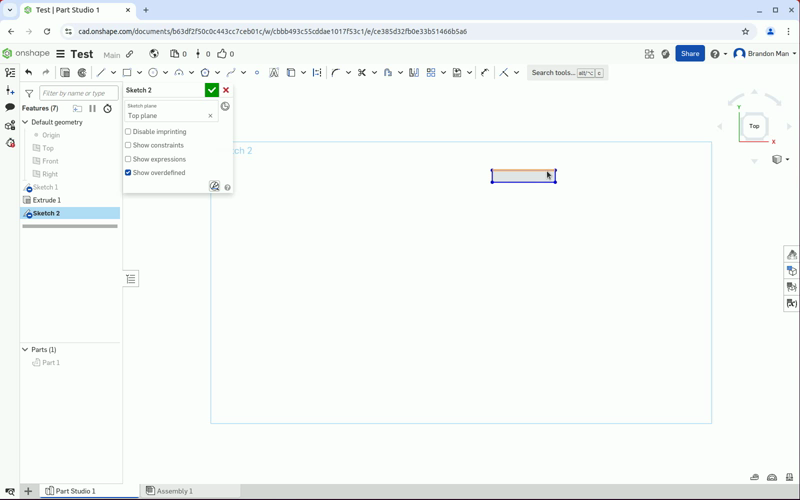
scroll(6)
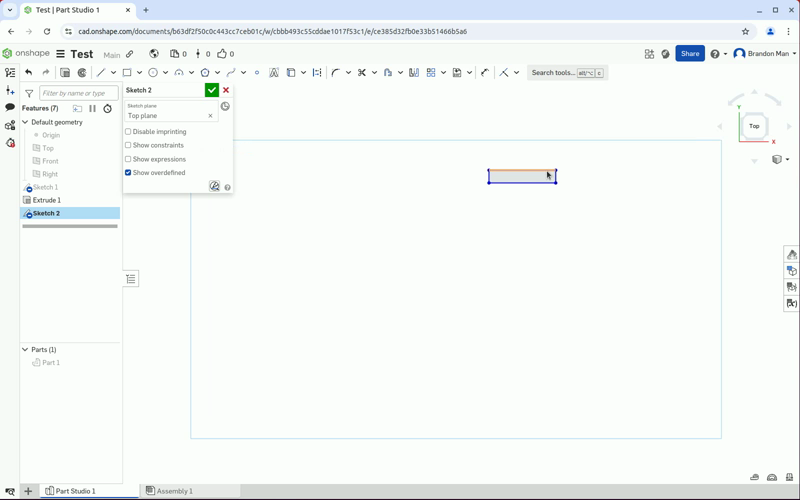
scroll(6)
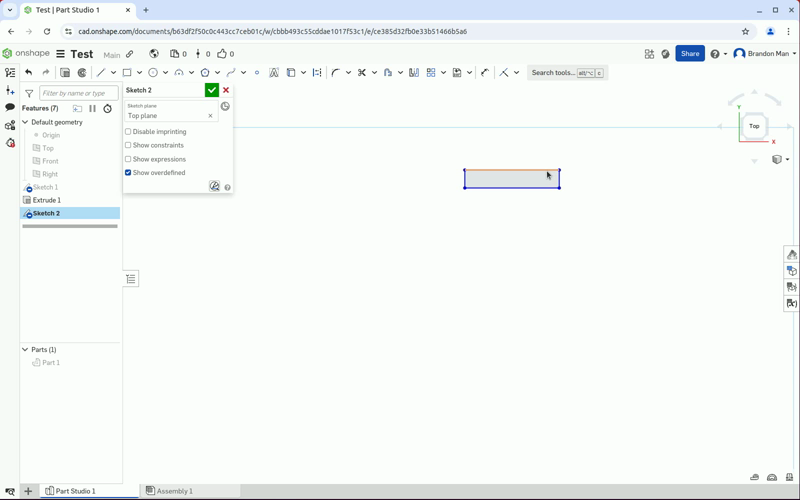
scroll(6)
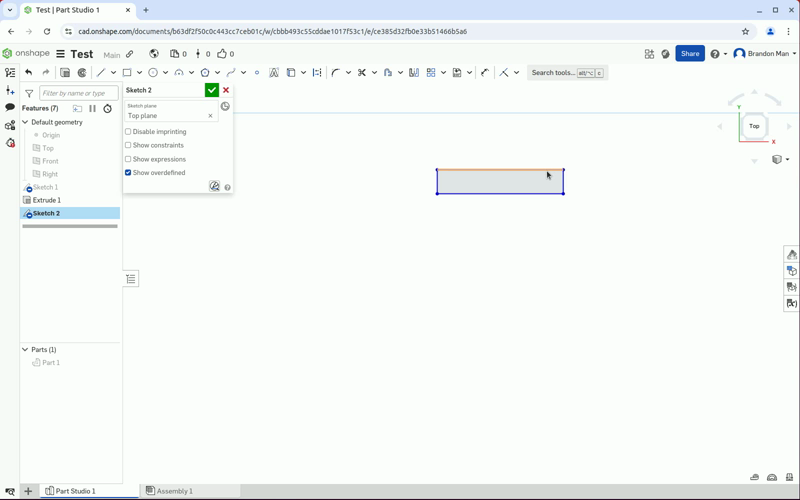
scroll(6)
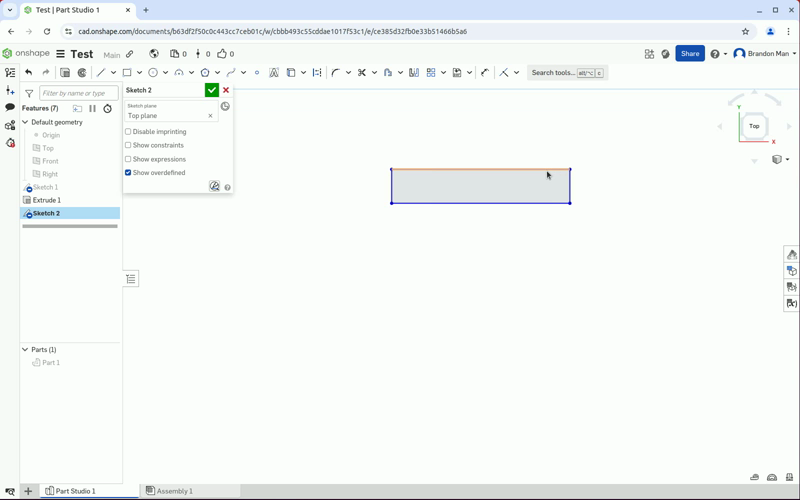
scroll(6)
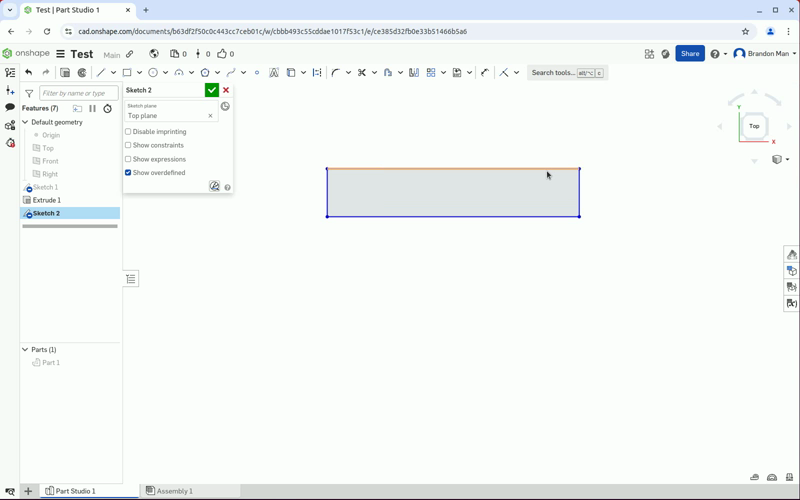
scroll(6)
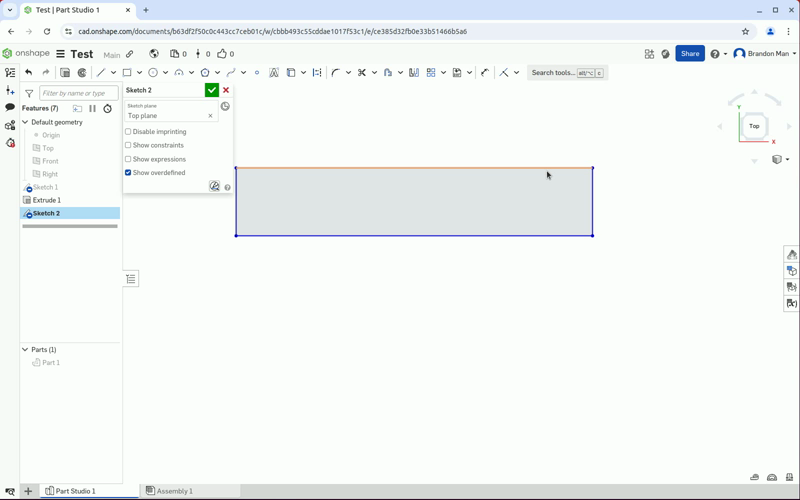
scroll(6)
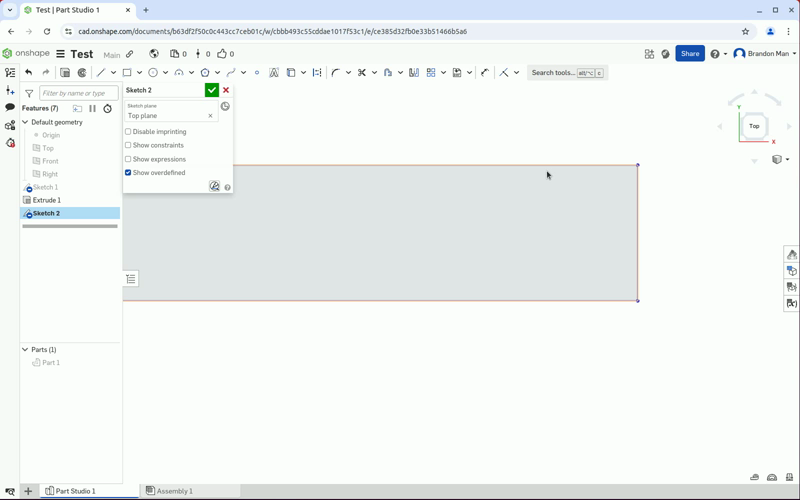
click(547, 170)
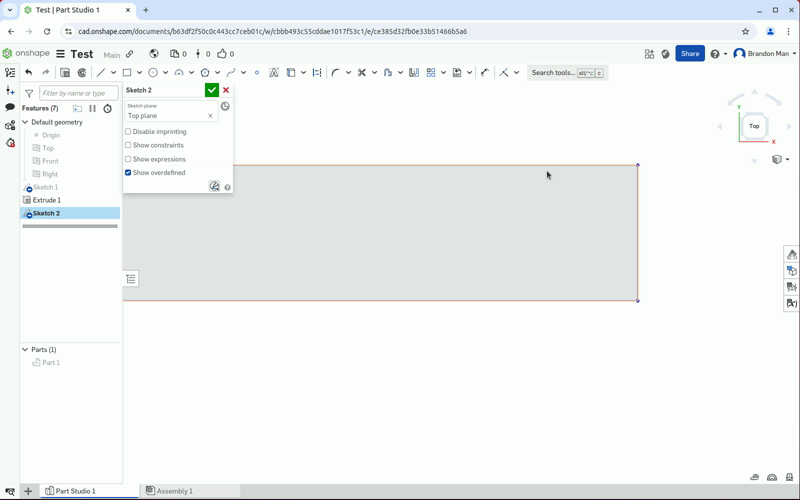
scroll(-6)
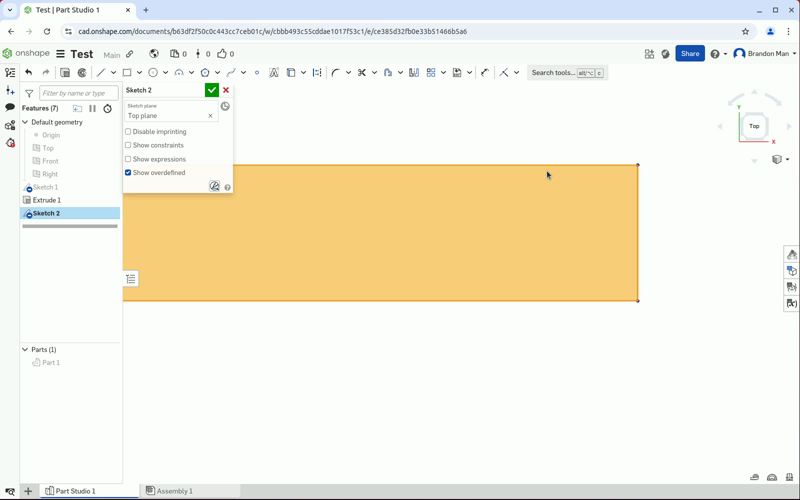
scroll(-6)
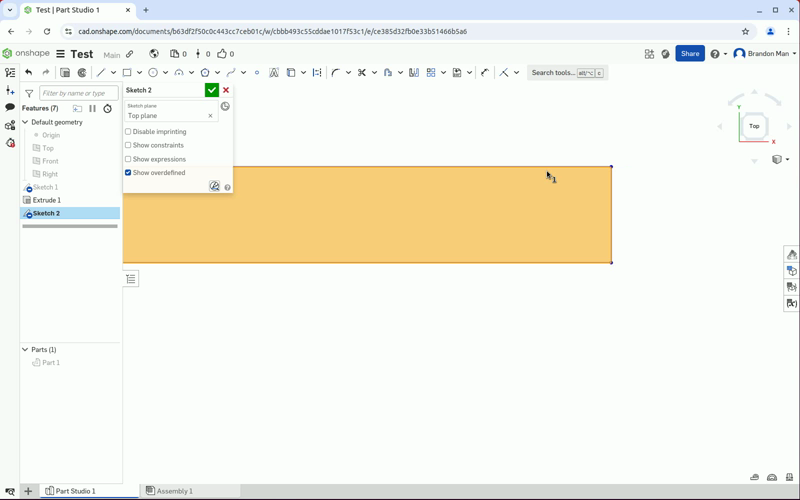
scroll(-6)
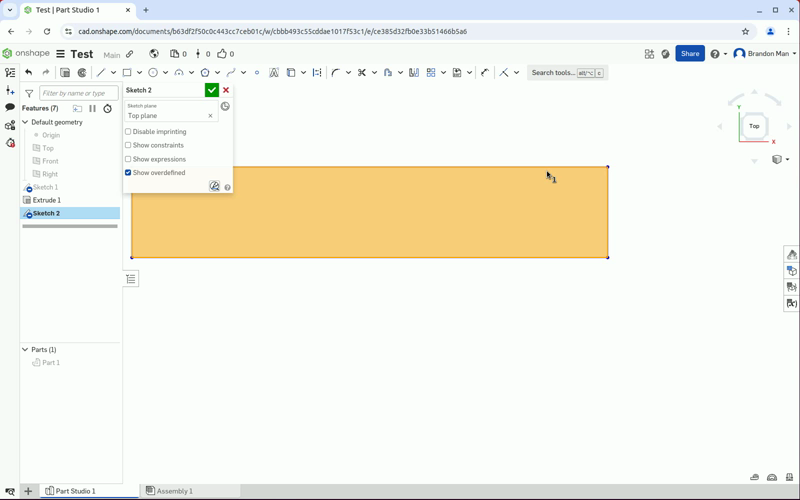
scroll(-6)
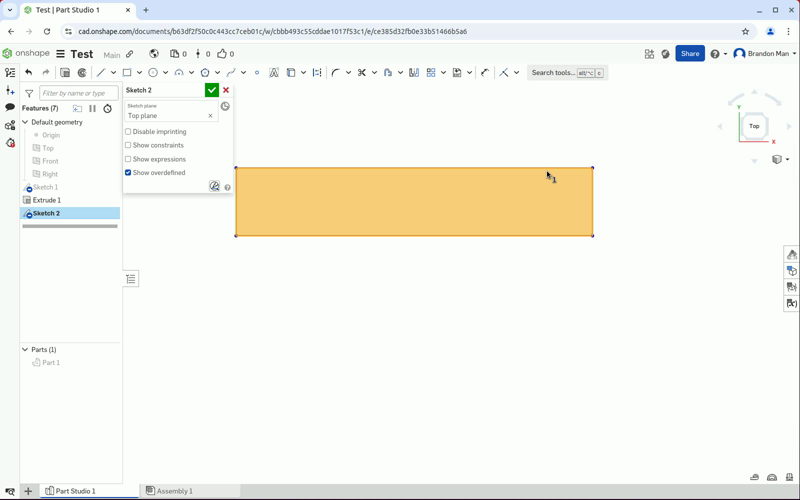
scroll(-6)
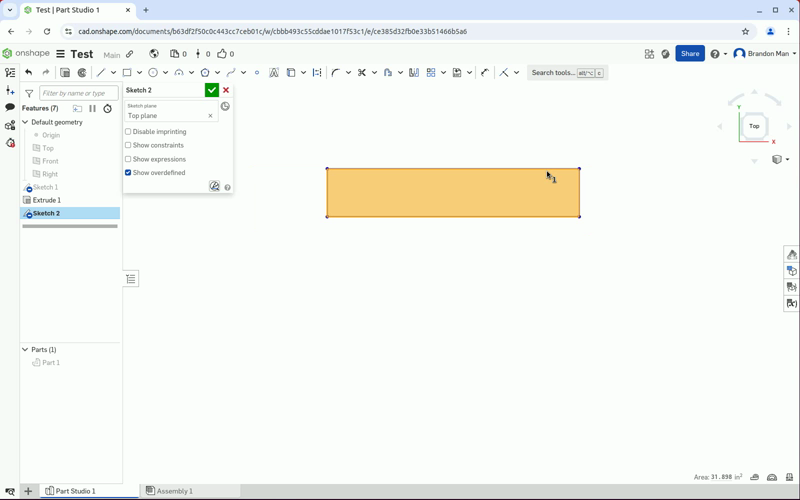
scroll(-6)
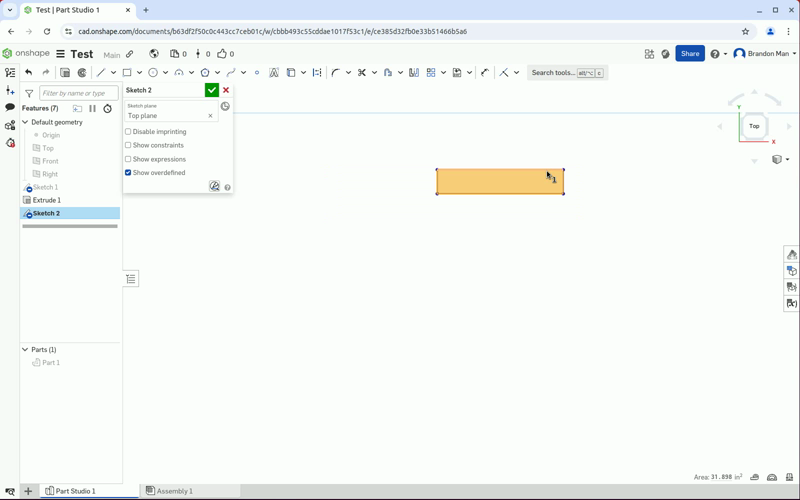
scroll(-6)
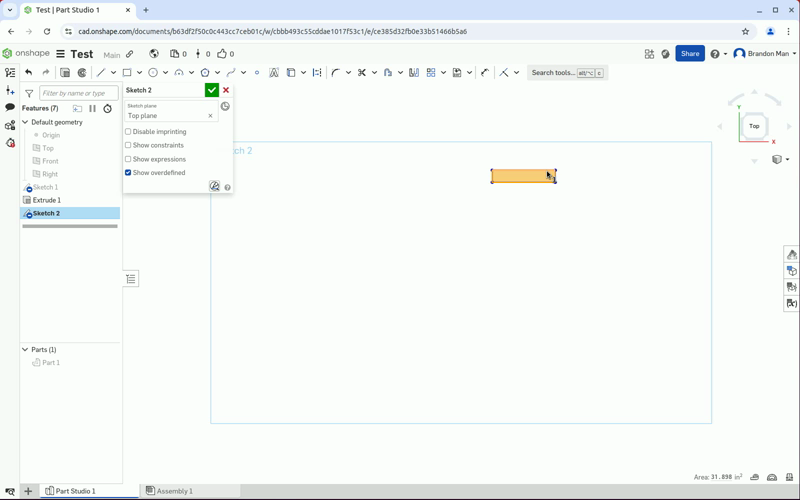
mouse_move(73, 352)
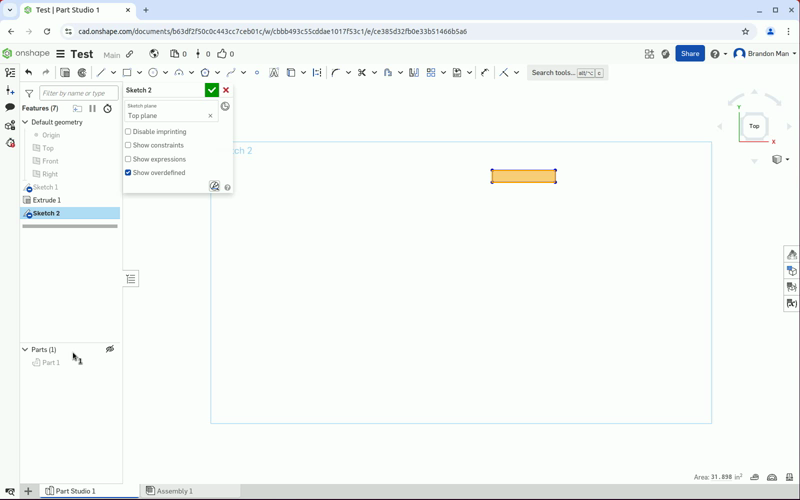
key(shift+y)
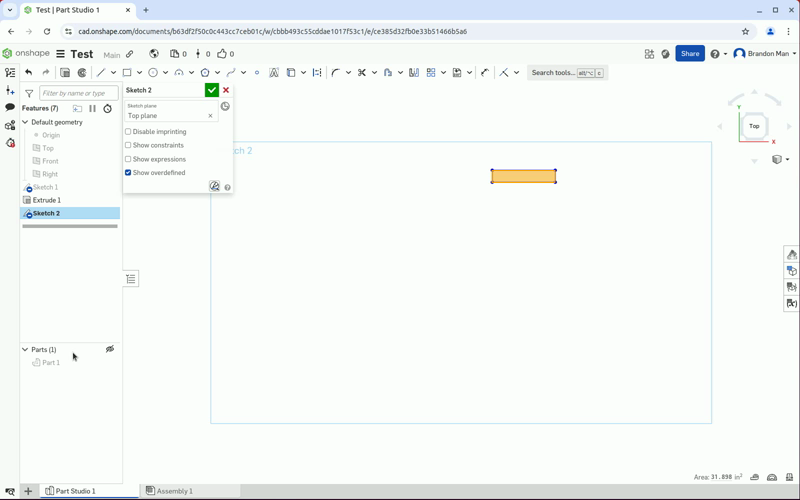
key(shift+e)
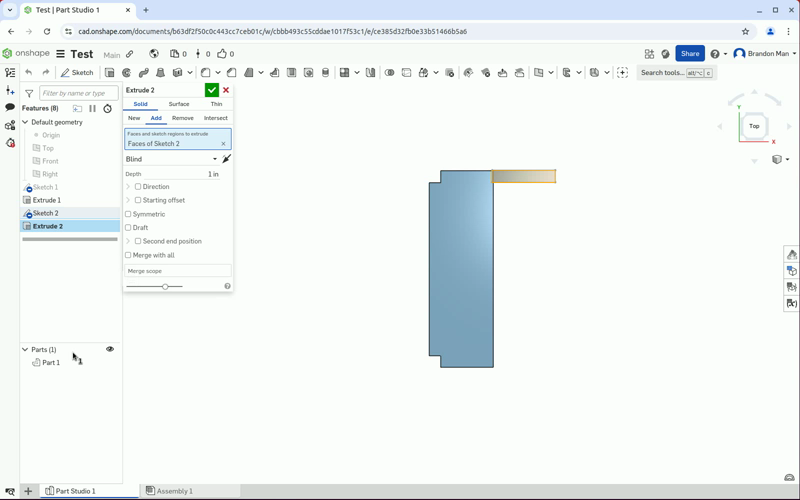
mouse_move(143, 106)
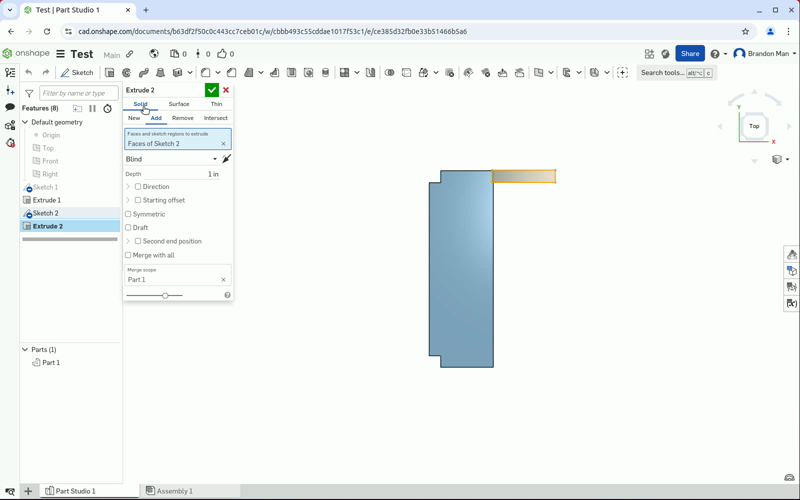
click(143, 106)
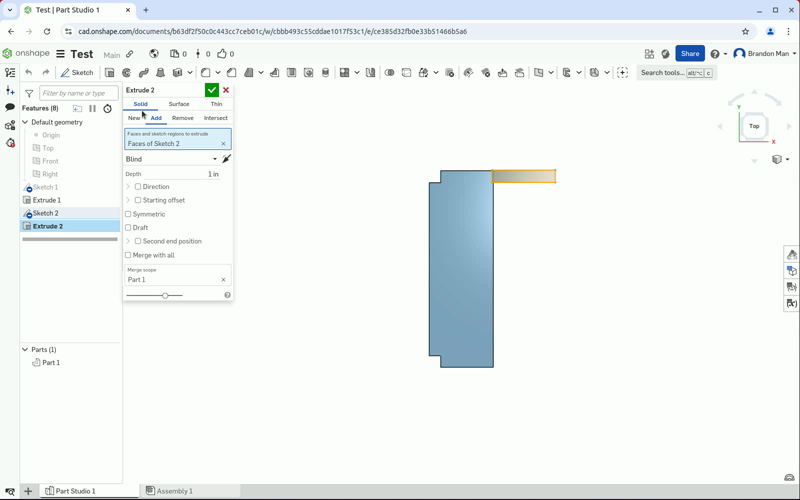
mouse_move(137, 120)
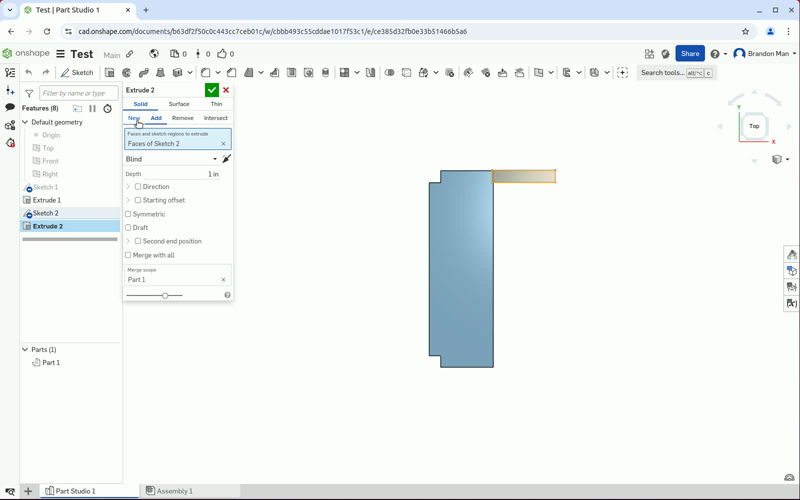
click(137, 120)
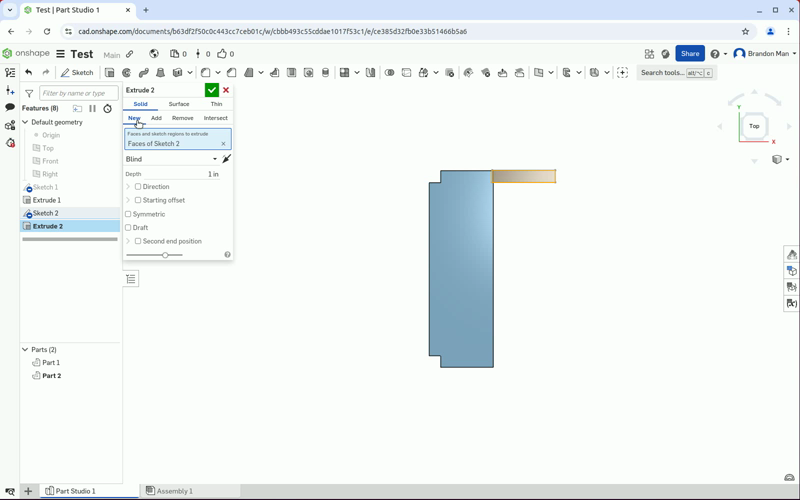
key(tab, 4)
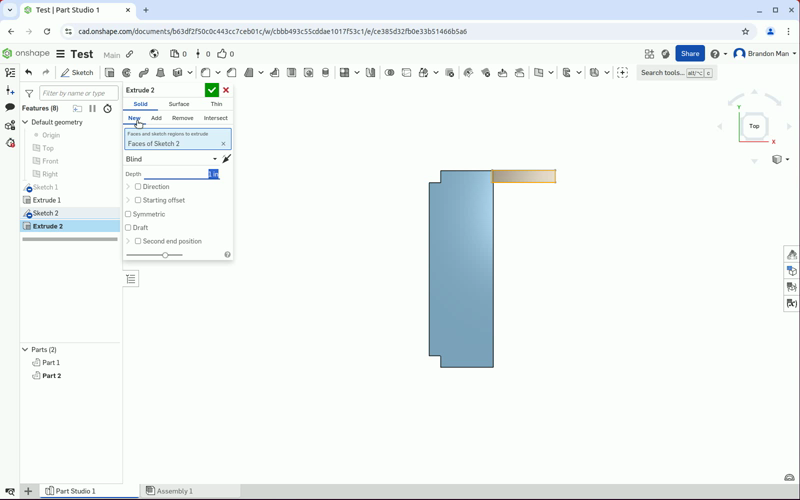
text(0.963)
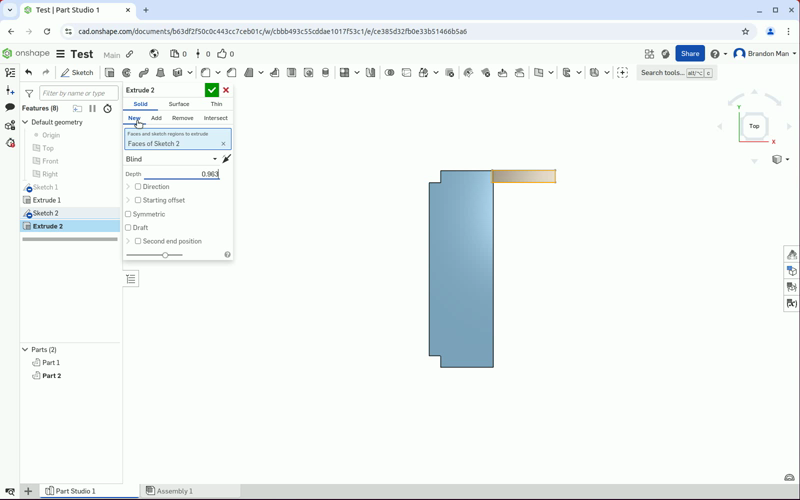
key(enter)
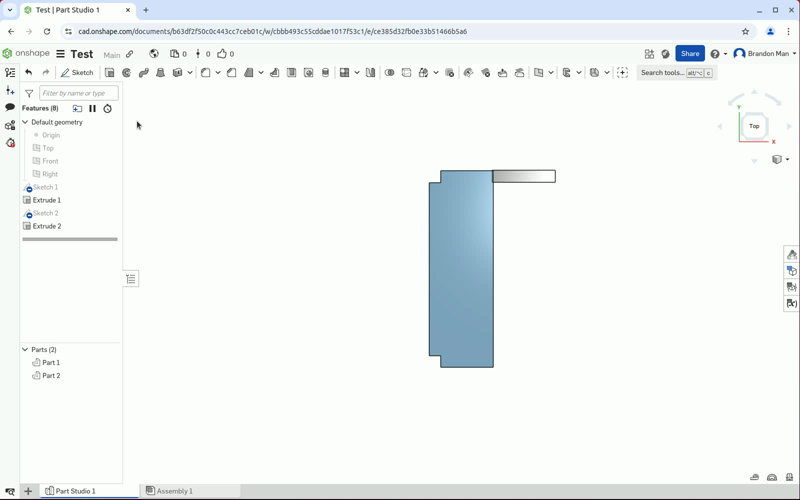
key(shift+h)
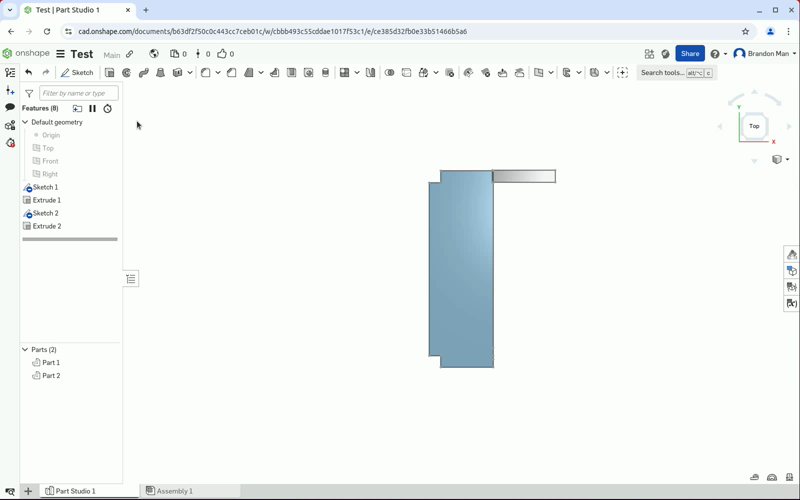
key(shift+h)
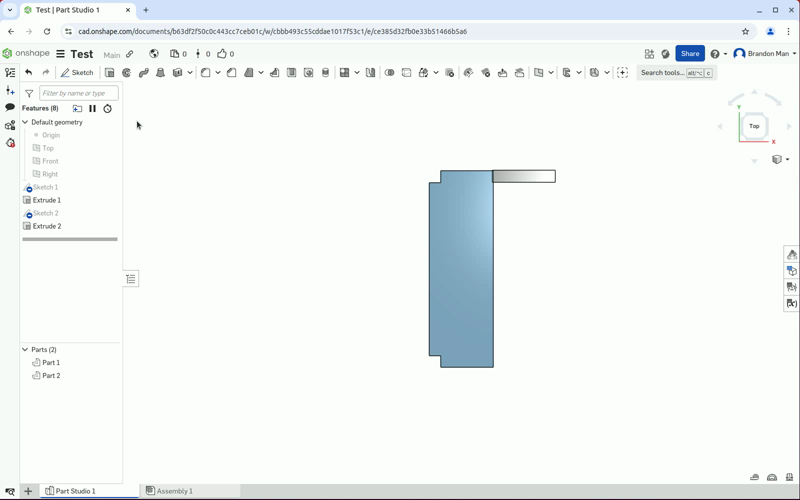
mouse_move(73, 189)
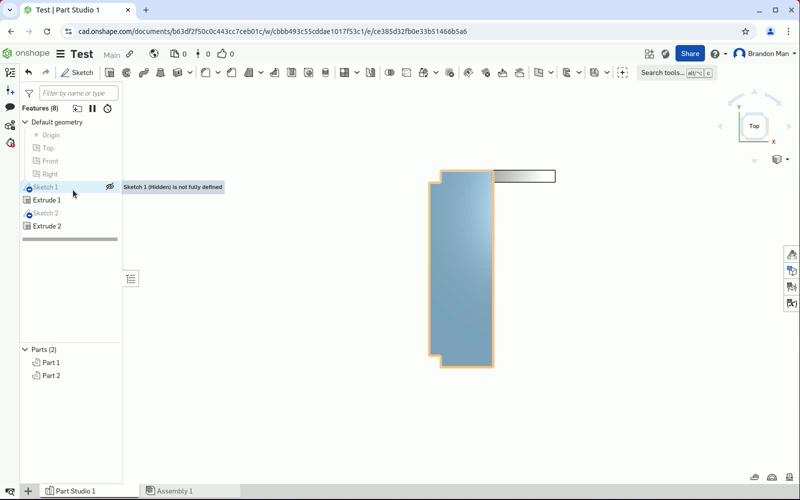
click(73, 189)
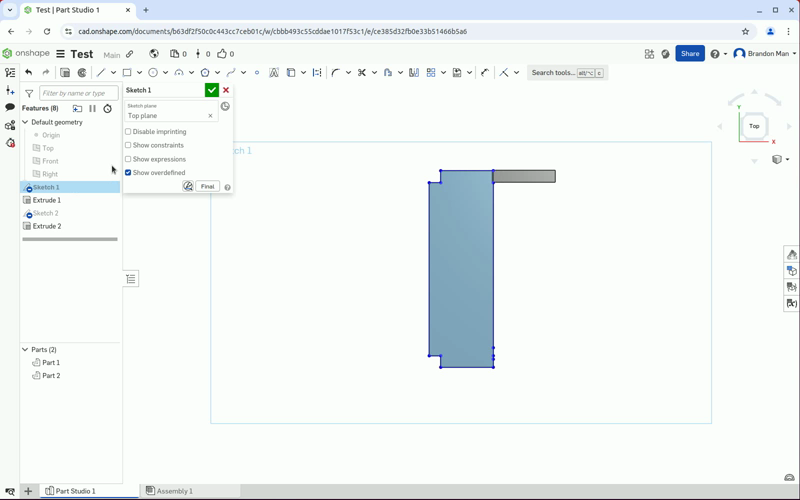
mouse_move(229, 92)
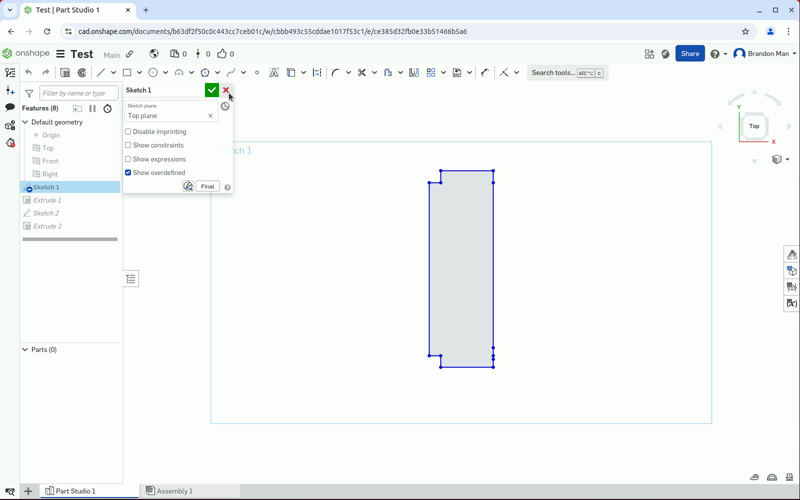
click(229, 92)
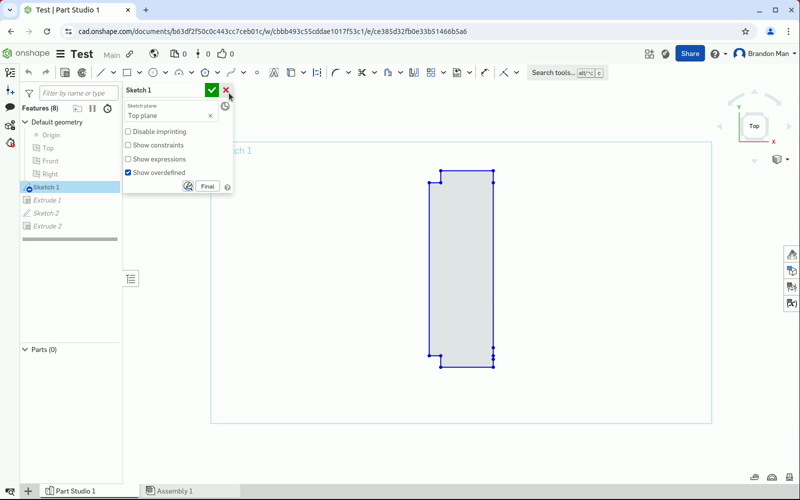
key(shift+s)
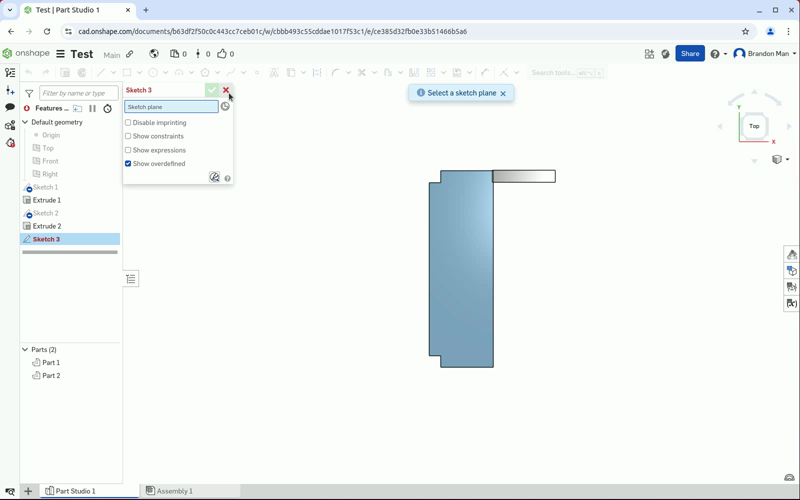
mouse_move(73, 150)
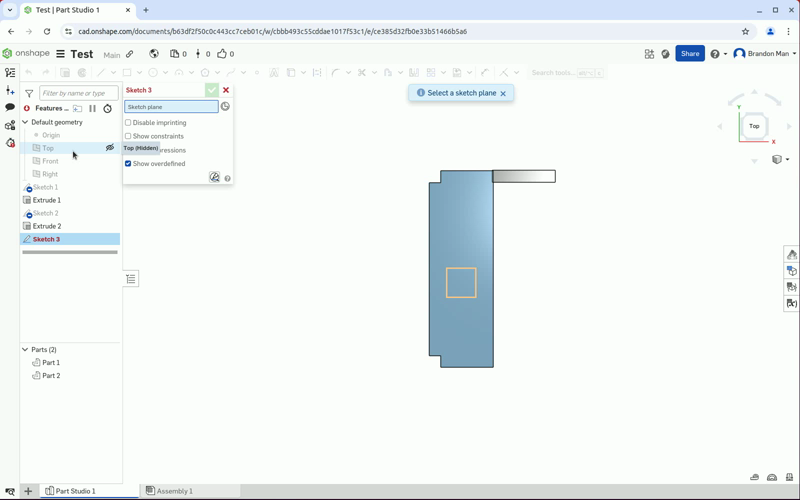
click(73, 150)
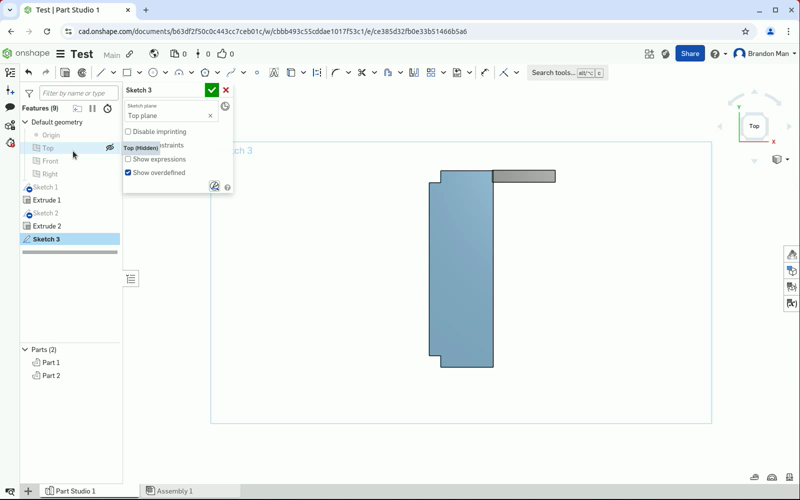
mouse_move(73, 352)
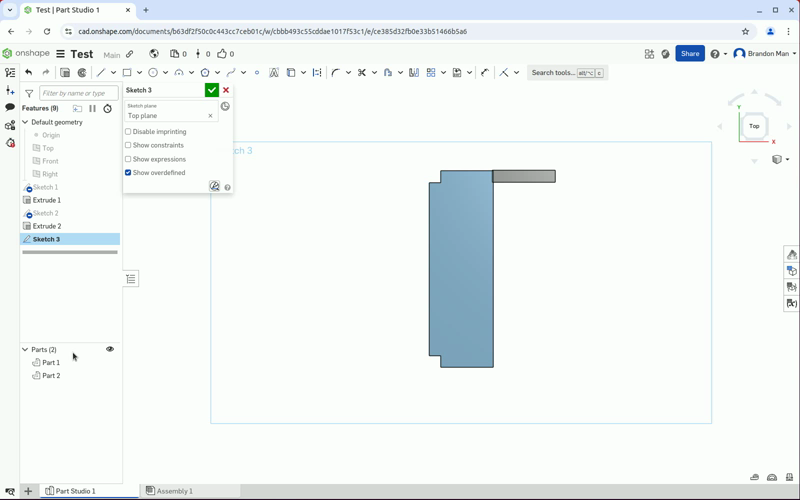
key(y)
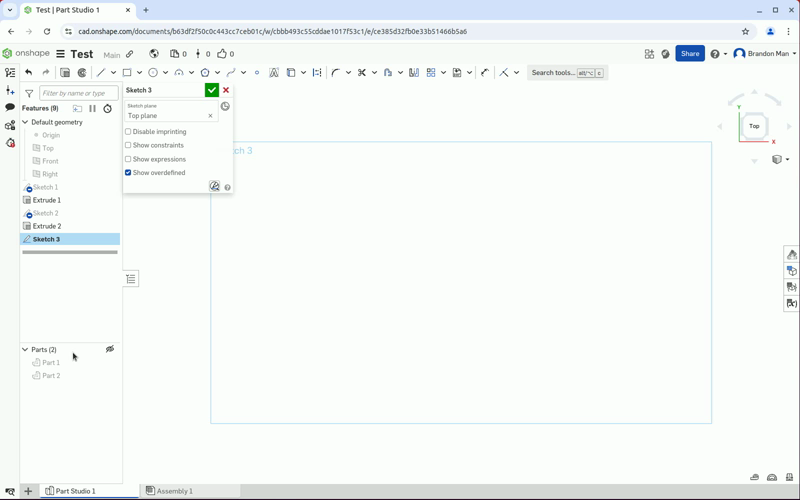
key(l)
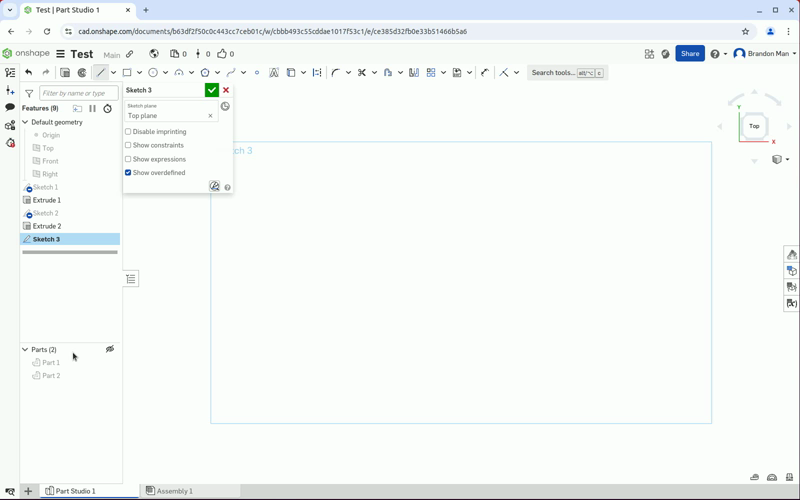
key_down(shift)
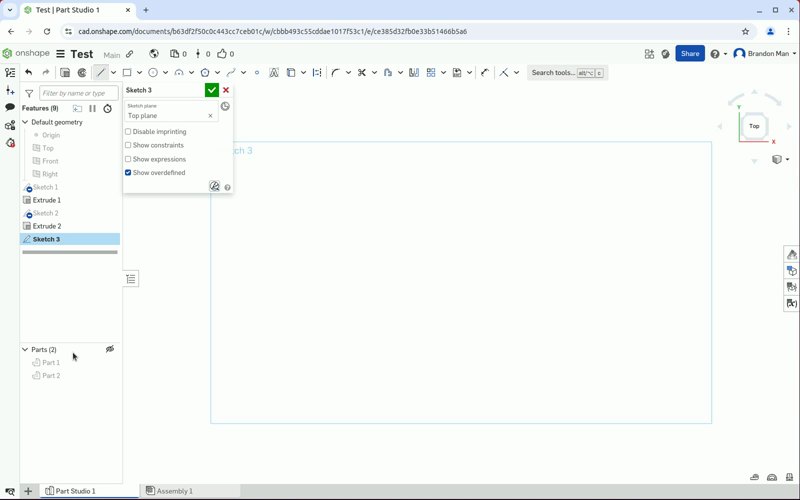
mouse_move(492, 367)
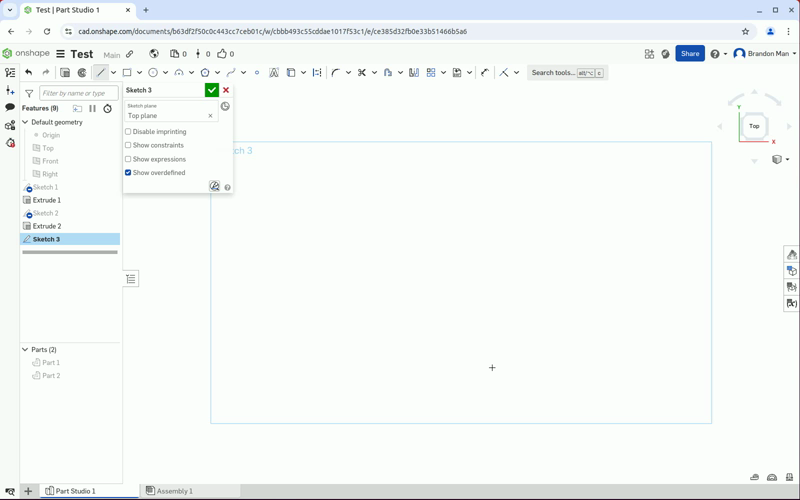
click(492, 367)
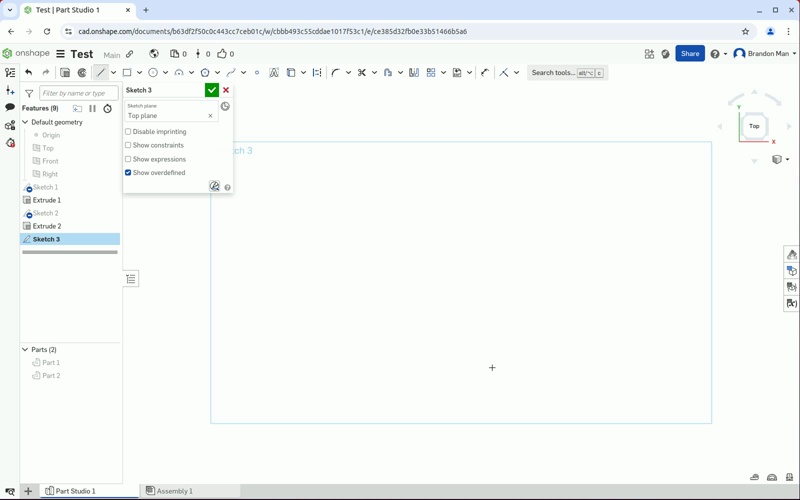
key_up(shift)
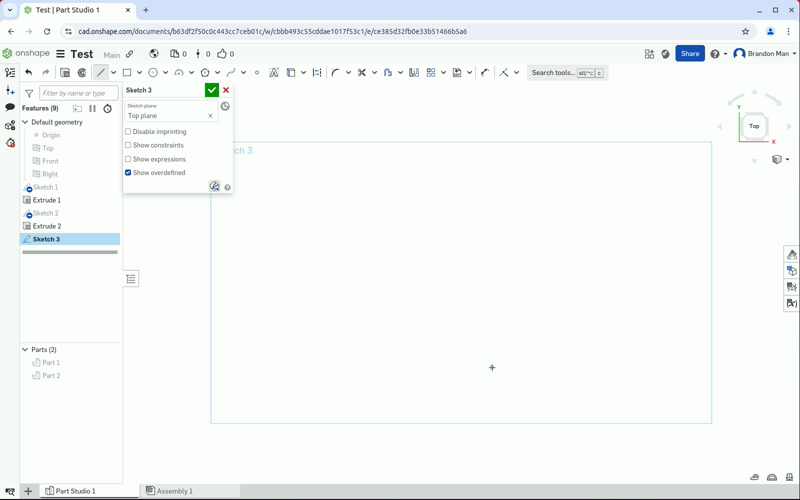
key_down(shift)
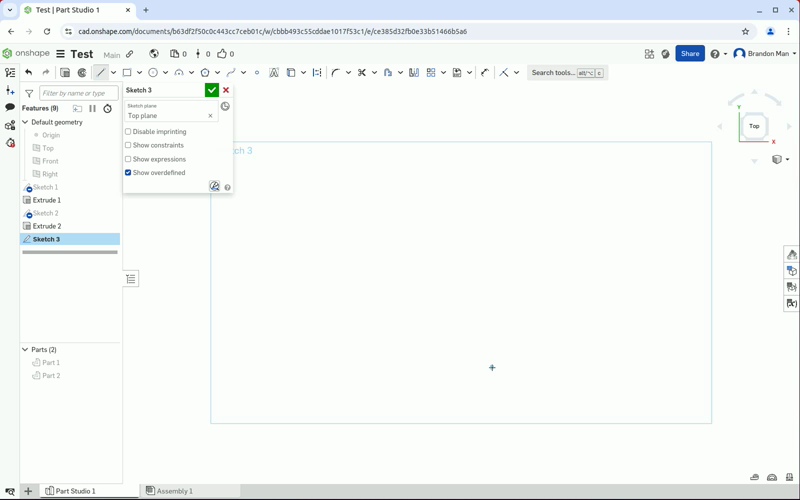
mouse_move(555, 367)
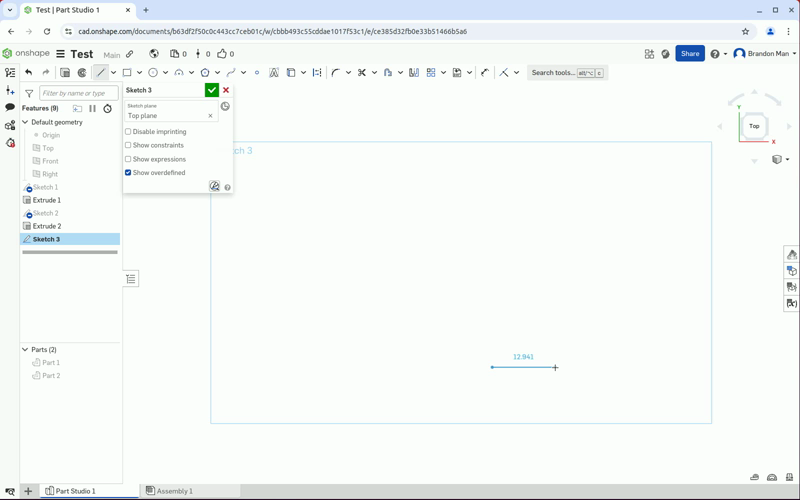
click(555, 367)
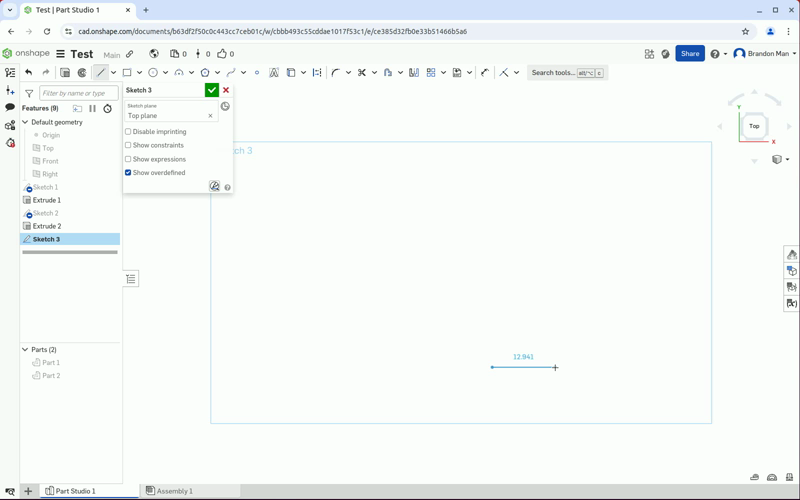
key_up(shift)
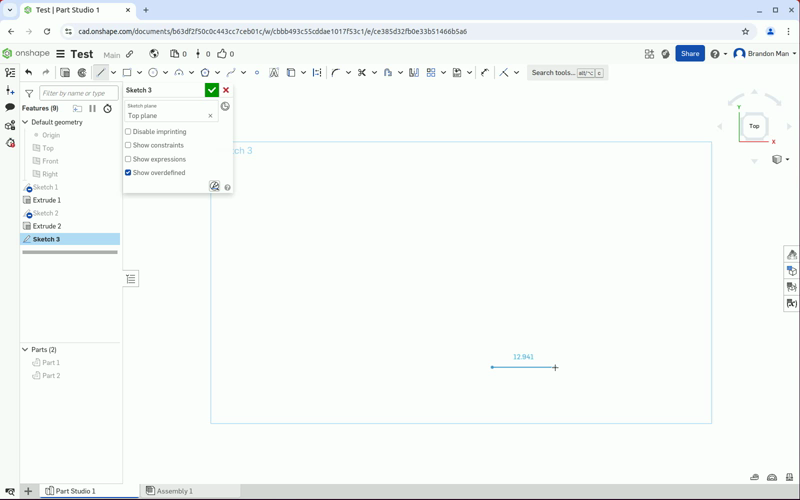
key_down(shift)
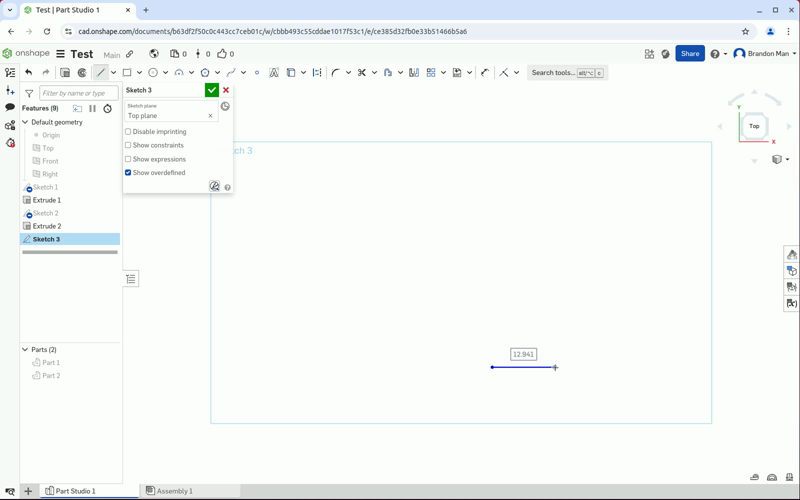
mouse_move(585, 367)
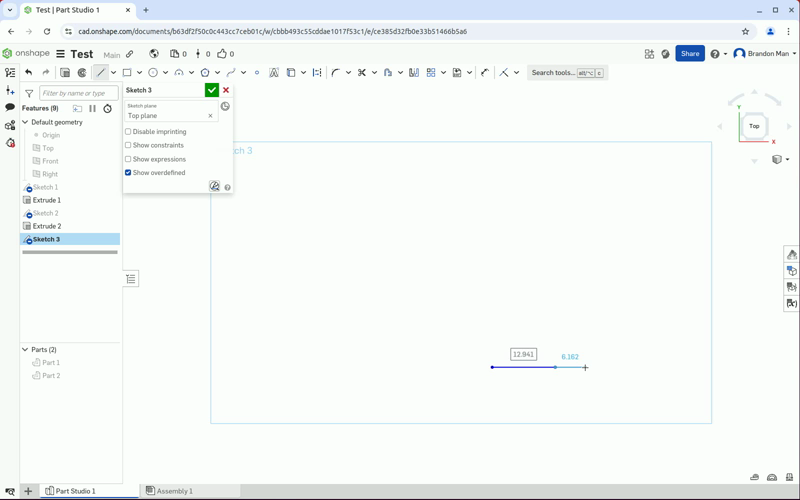
mouse_move(555, 355)
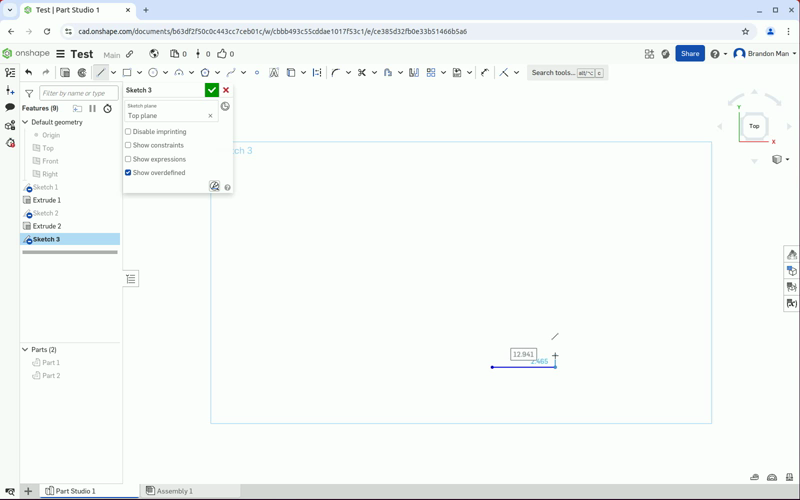
click(555, 355)
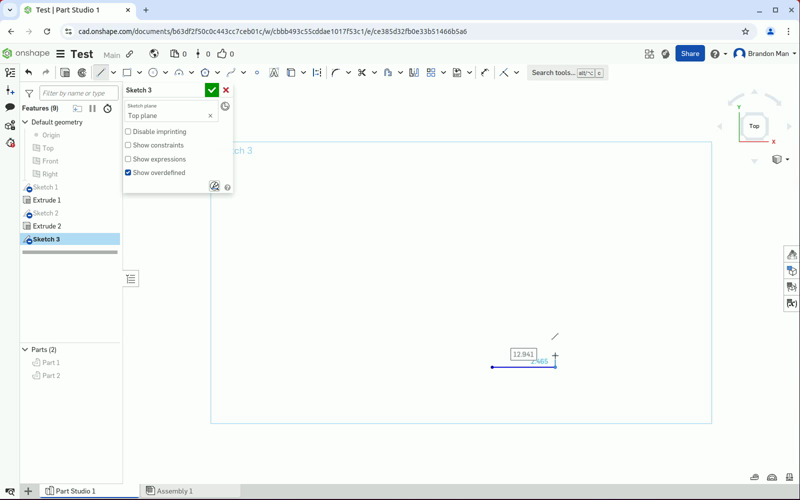
key_up(shift)
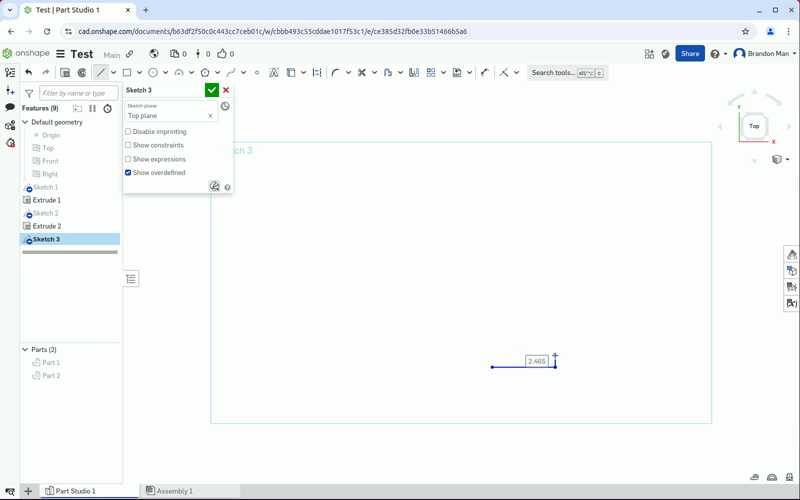
key_down(shift)
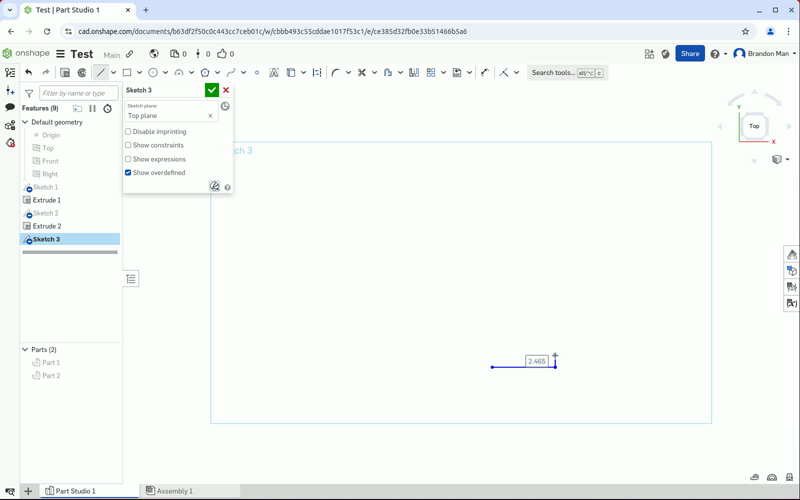
mouse_move(492, 355)
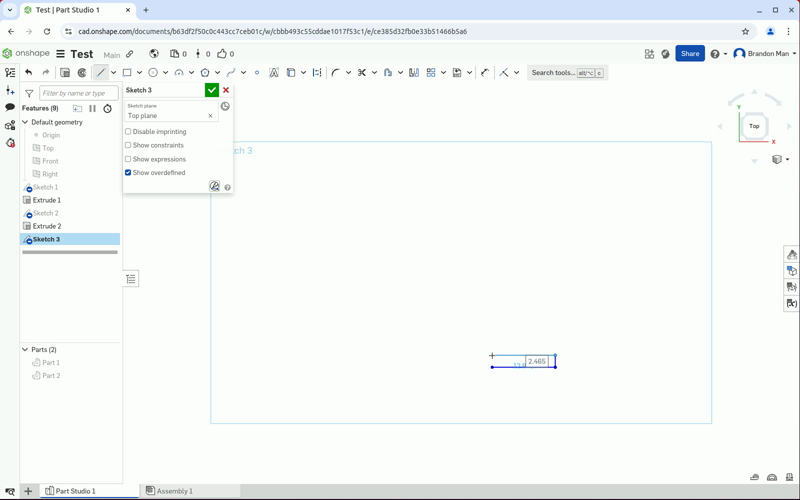
click(492, 355)
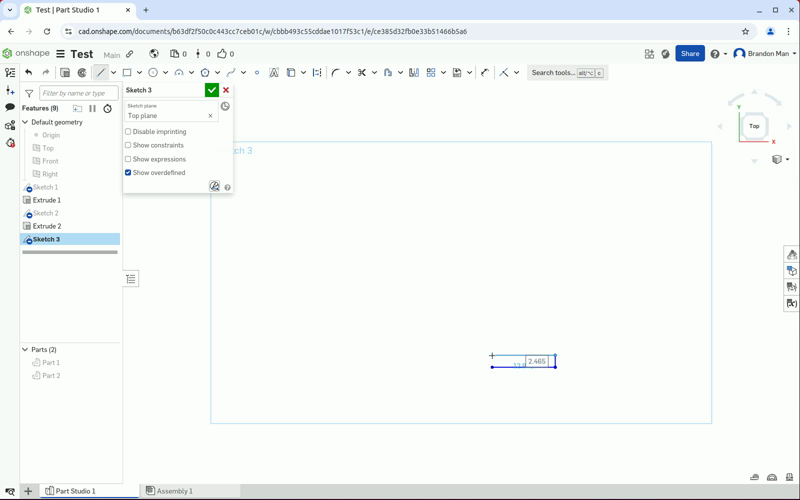
key_up(shift)
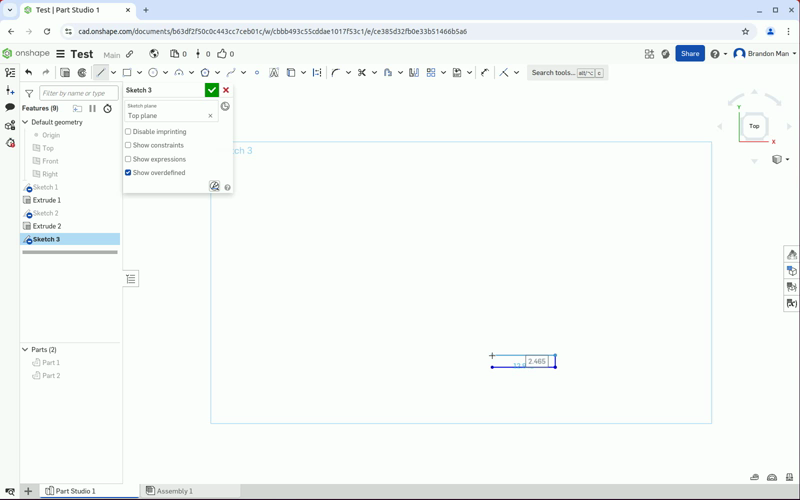
key_down(shift)
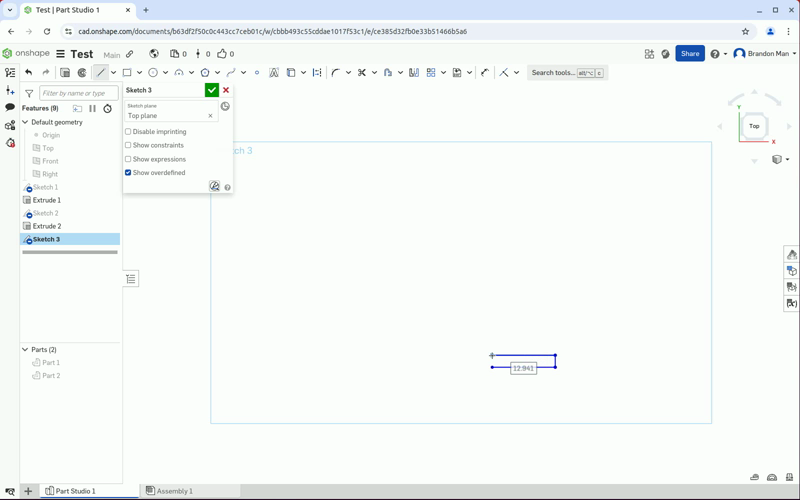
mouse_move(522, 355)
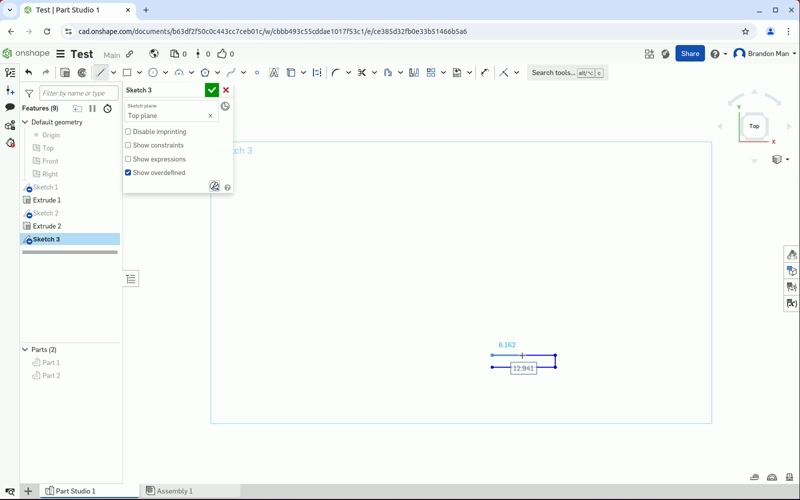
mouse_move(492, 360)
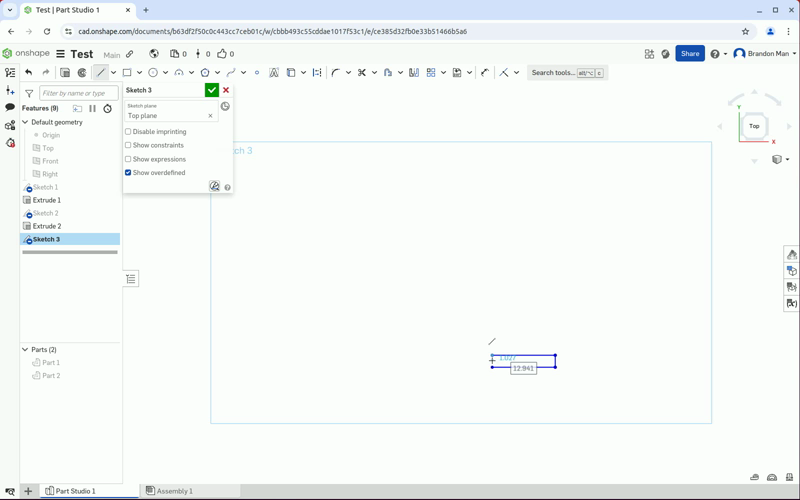
scroll(6)
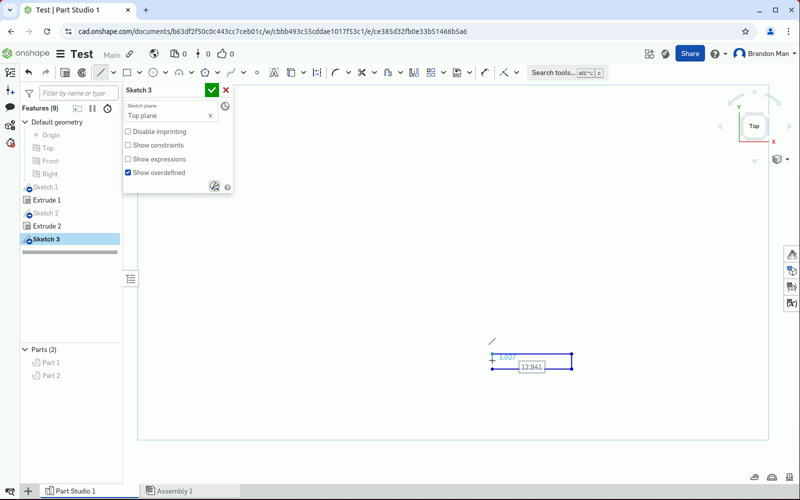
scroll(6)
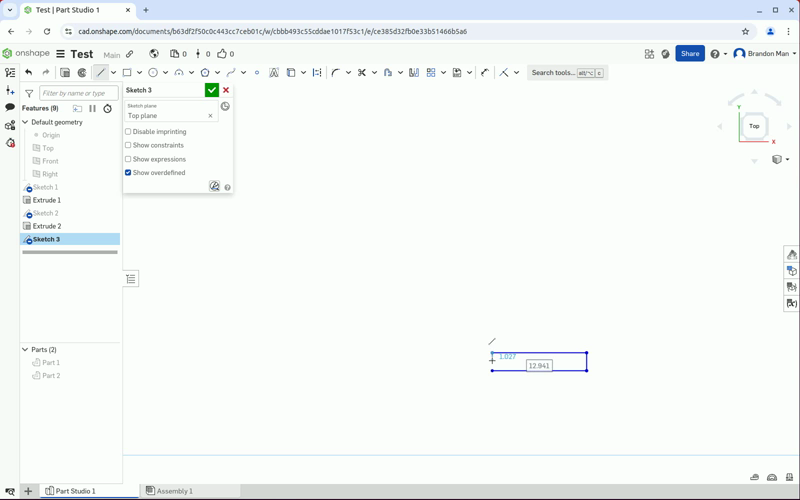
scroll(6)
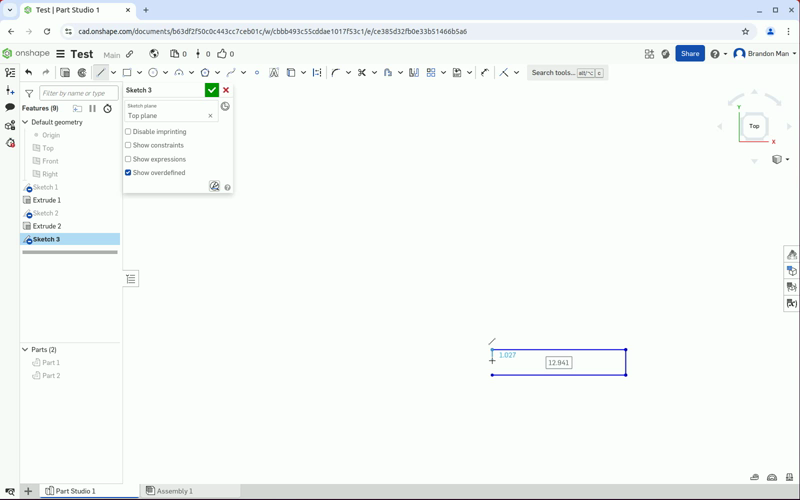
scroll(6)
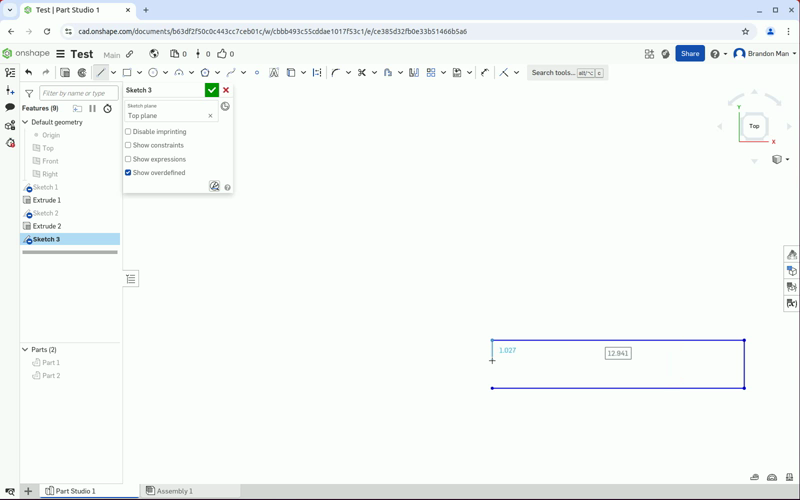
scroll(6)
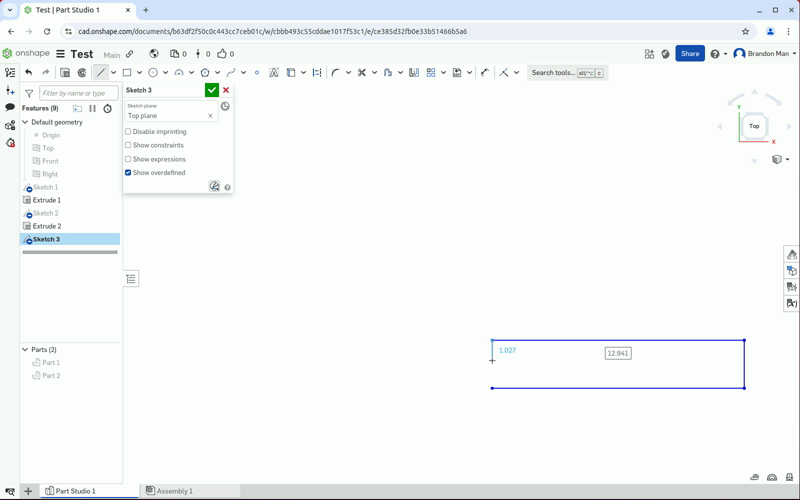
scroll(6)
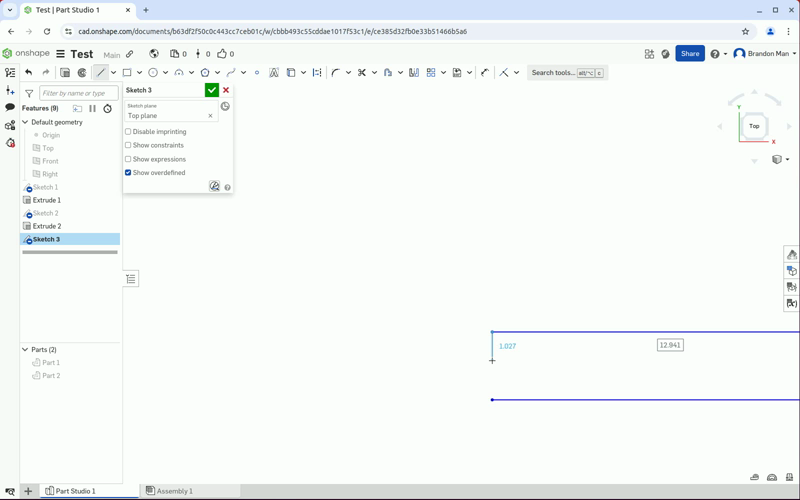
scroll(6)
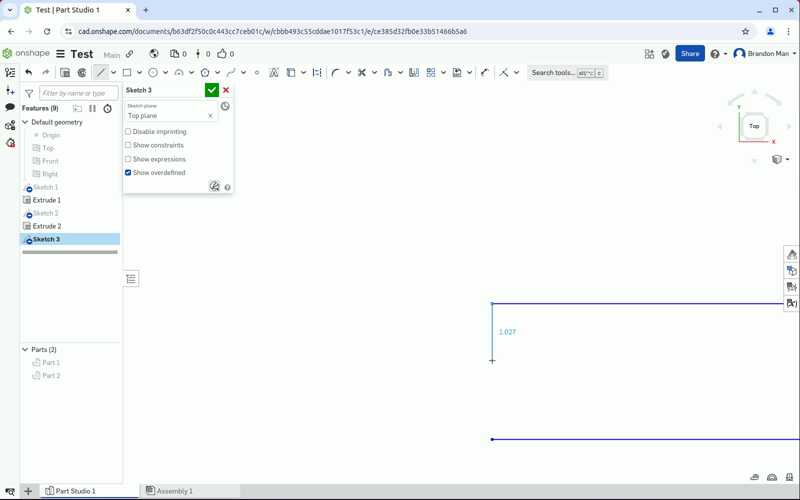
click(492, 360)
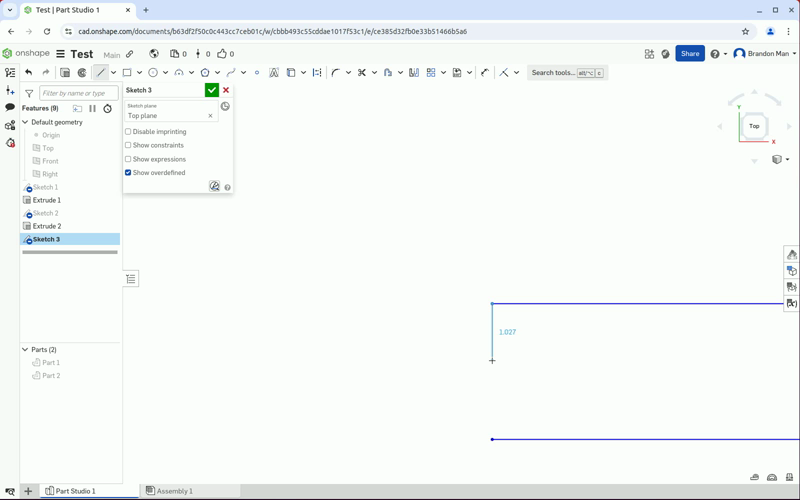
scroll(-6)
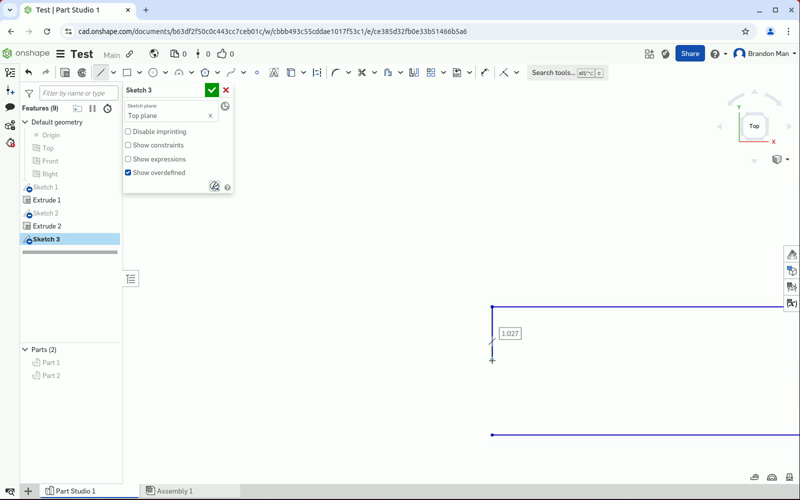
scroll(-6)
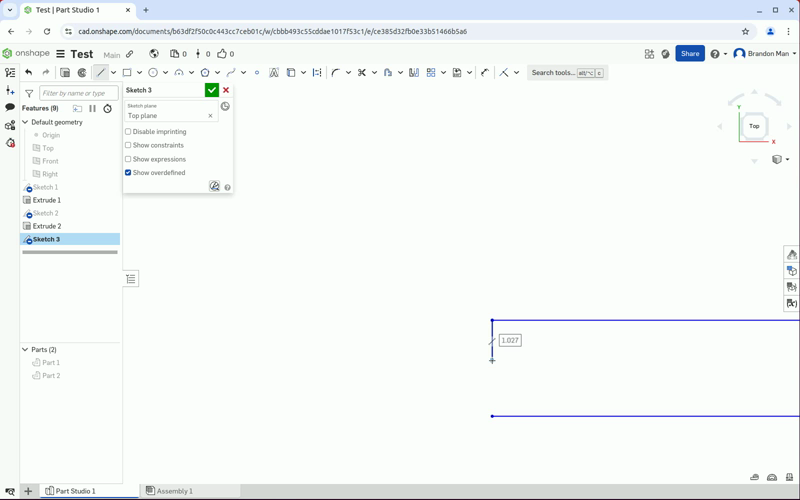
scroll(-6)
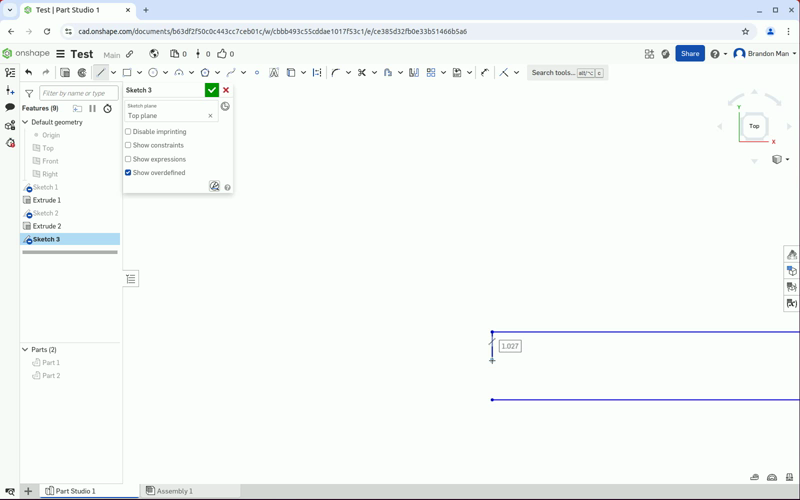
scroll(-6)
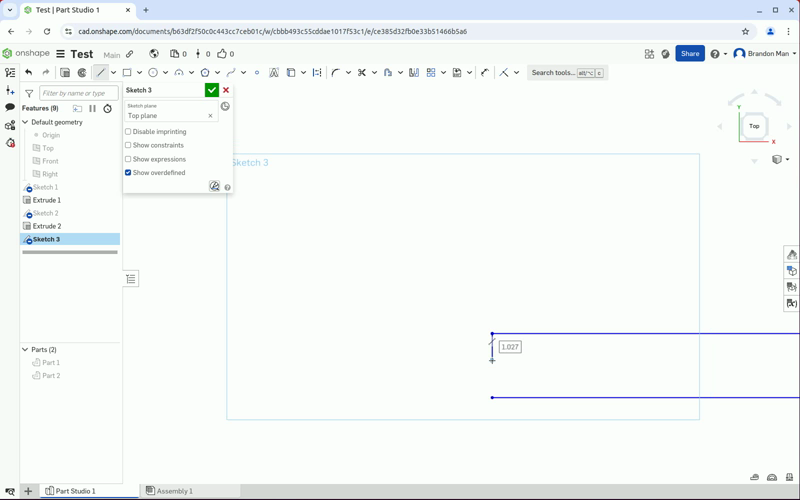
scroll(-6)
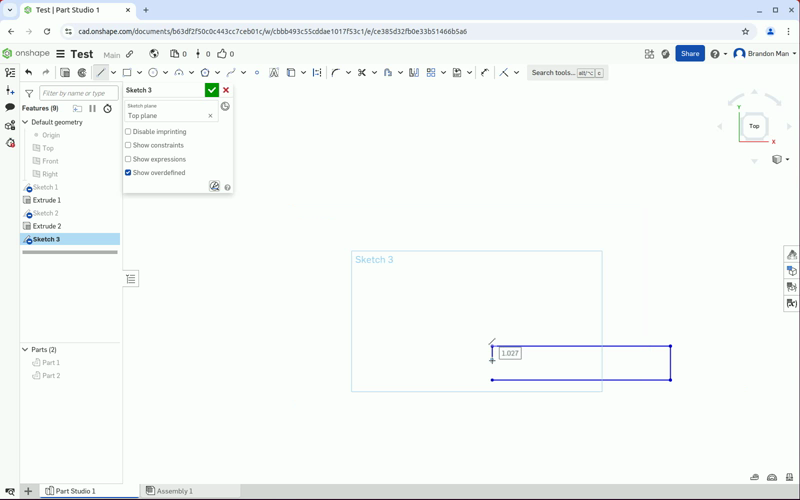
scroll(-6)
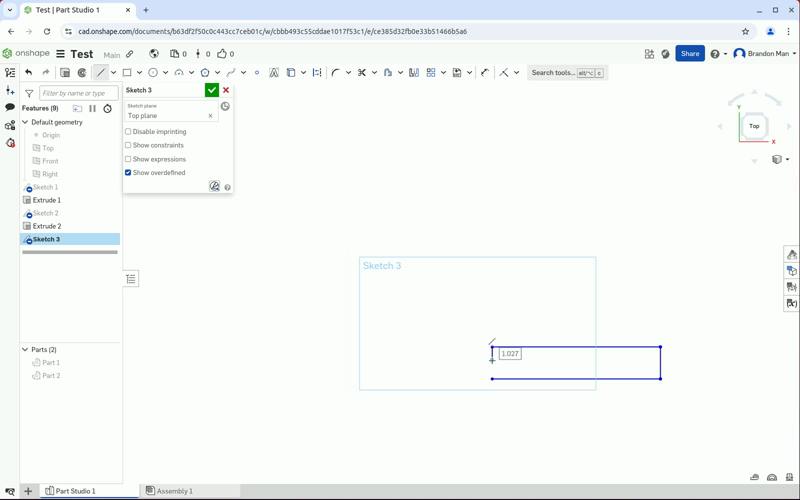
scroll(-6)
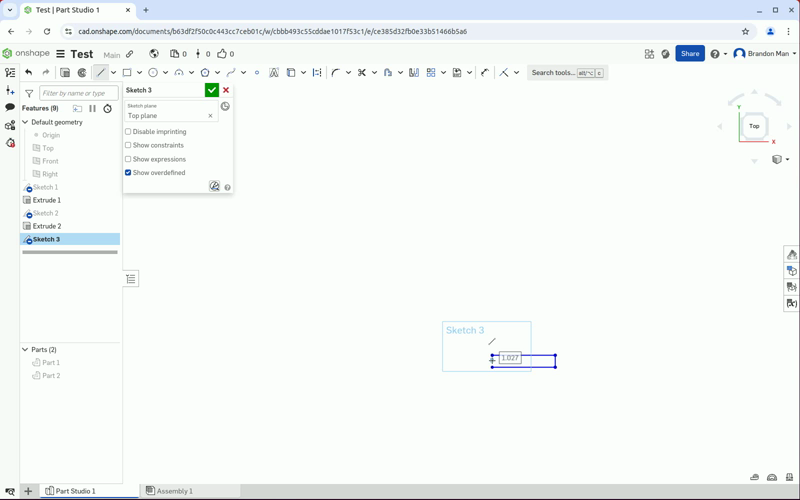
key_up(shift)
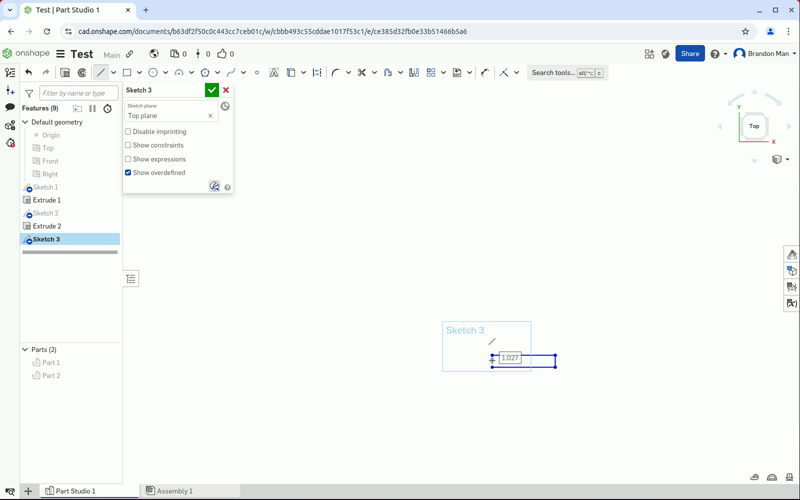
mouse_move(522, 360)
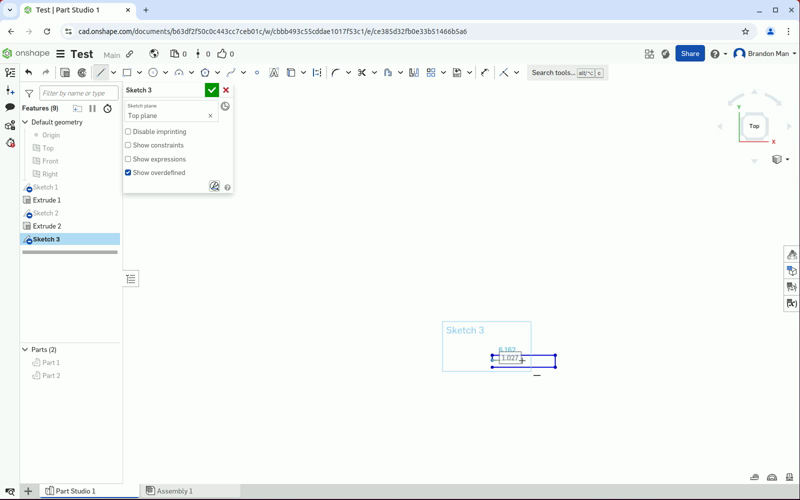
key_down(shift)
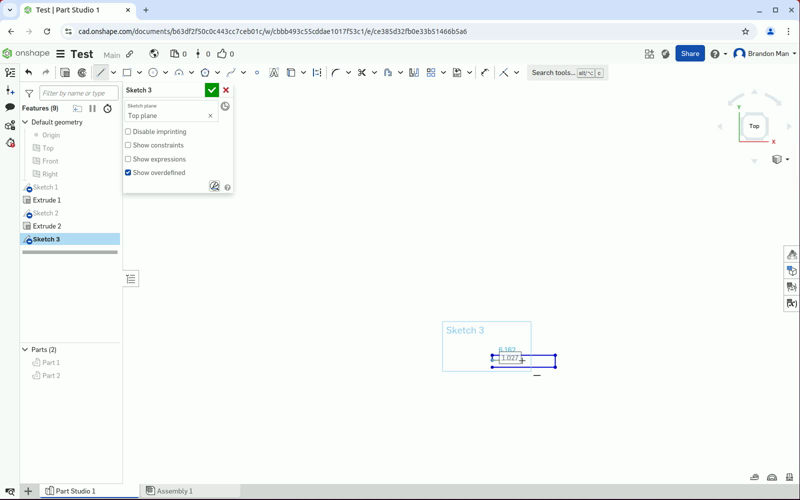
mouse_move(492, 367)
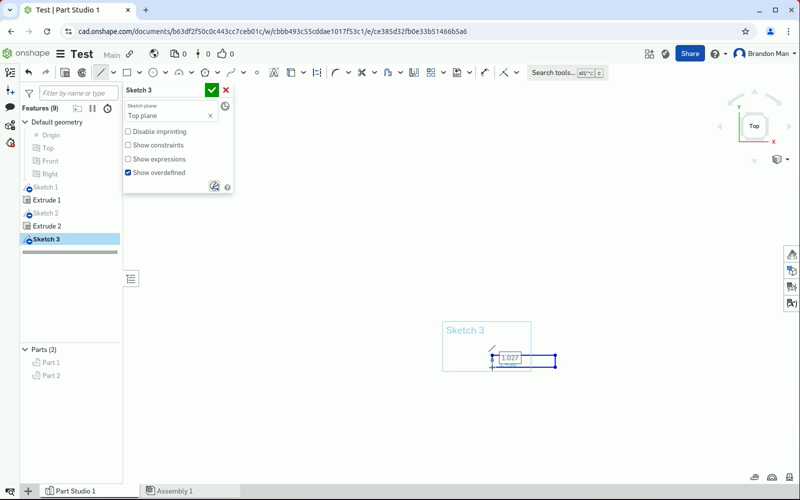
scroll(6)
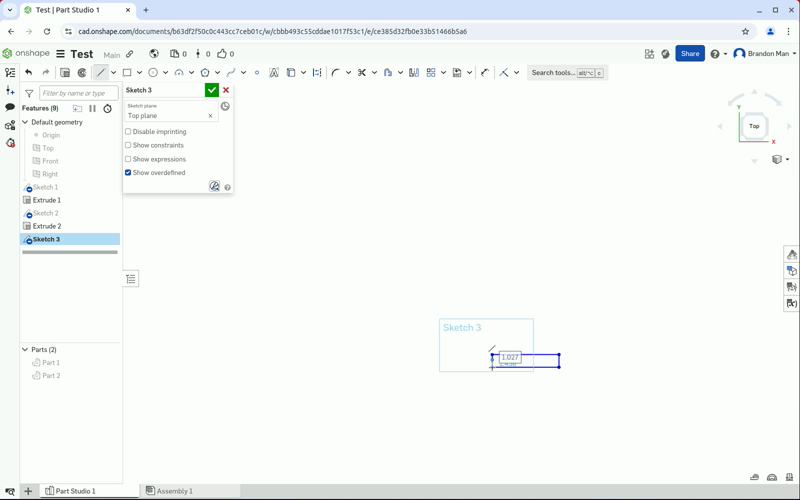
scroll(6)
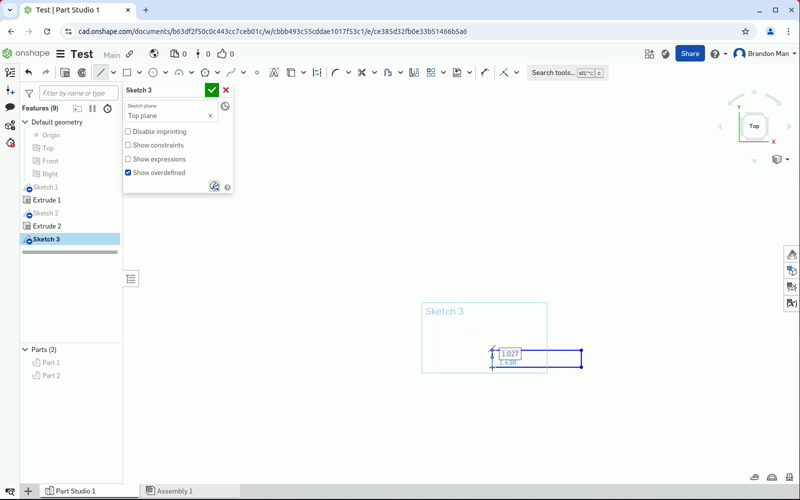
scroll(6)
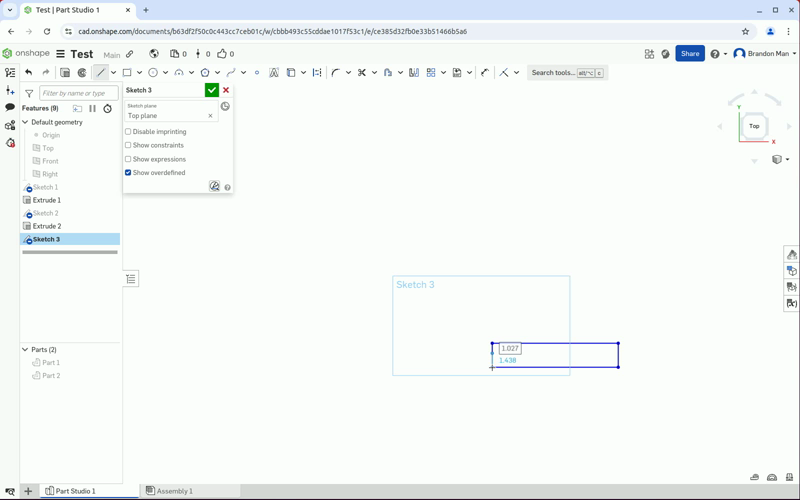
scroll(6)
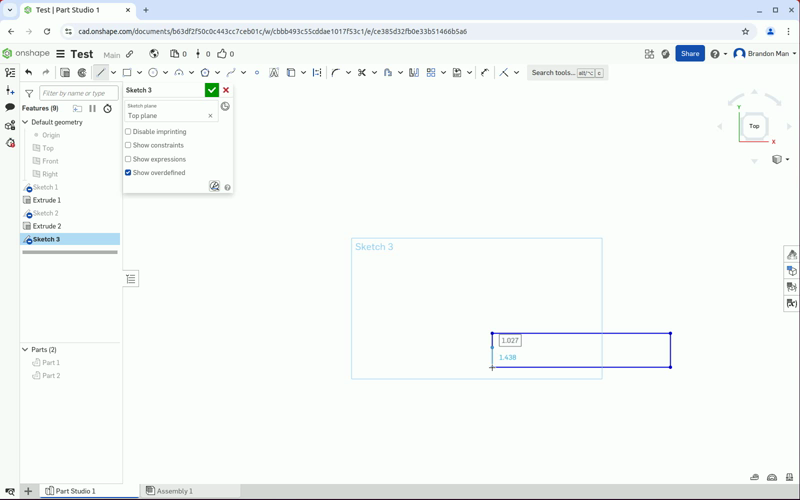
scroll(6)
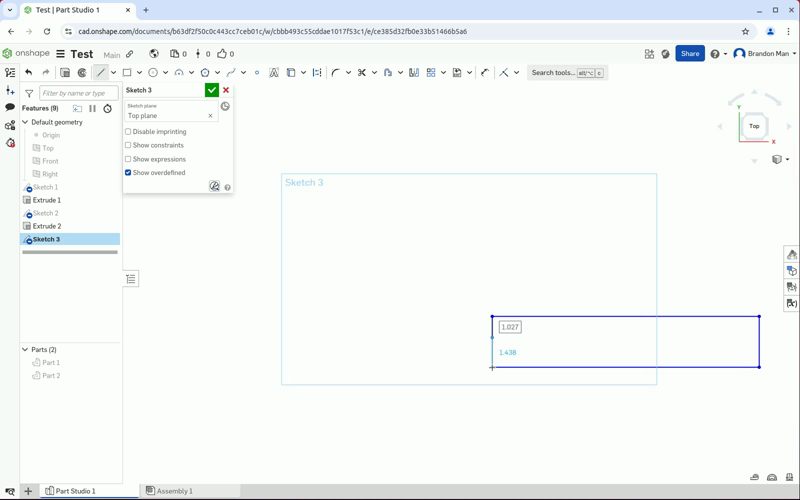
scroll(6)
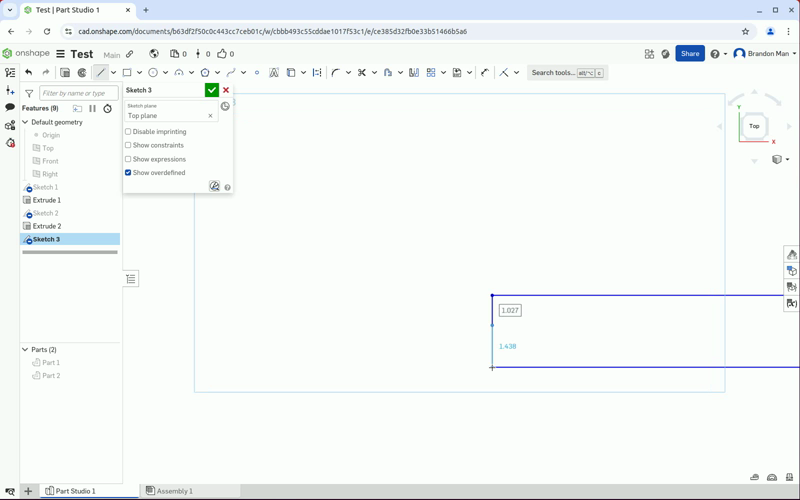
scroll(6)
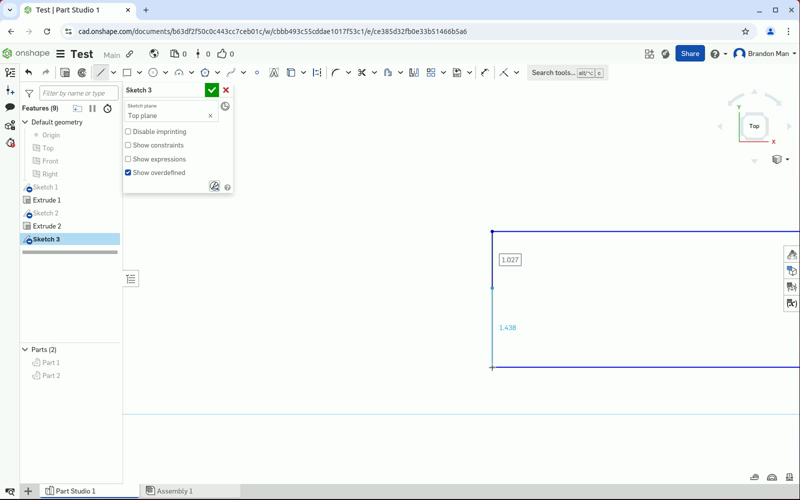
key_up(shift)
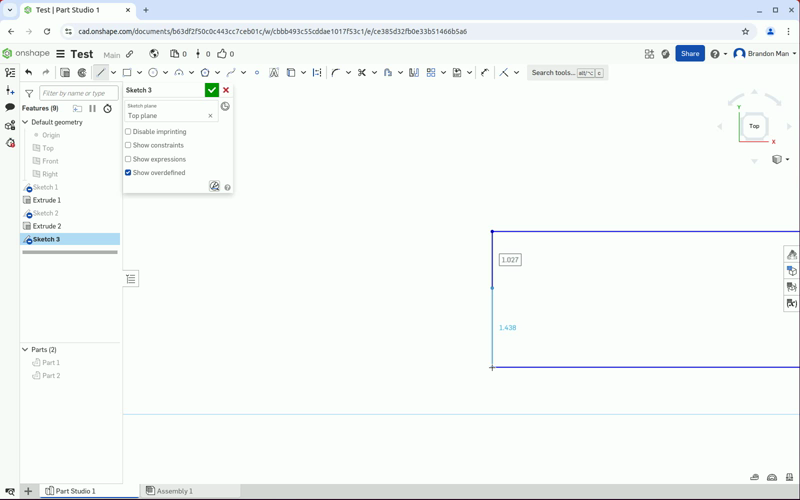
click(492, 367)
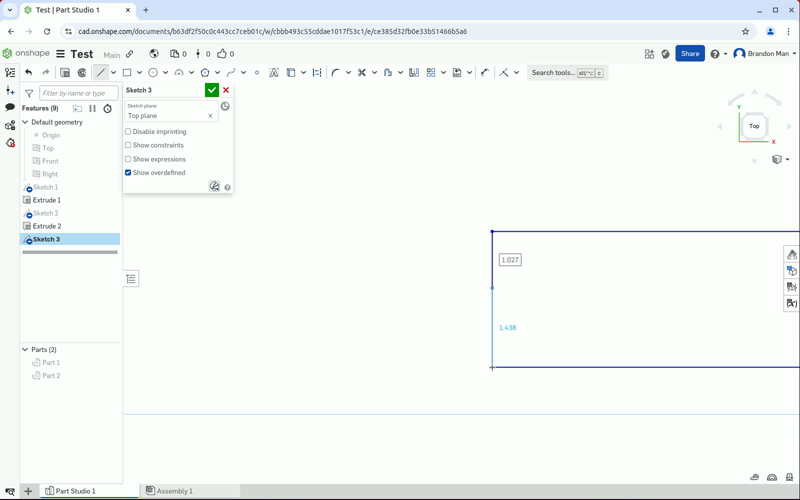
scroll(-6)
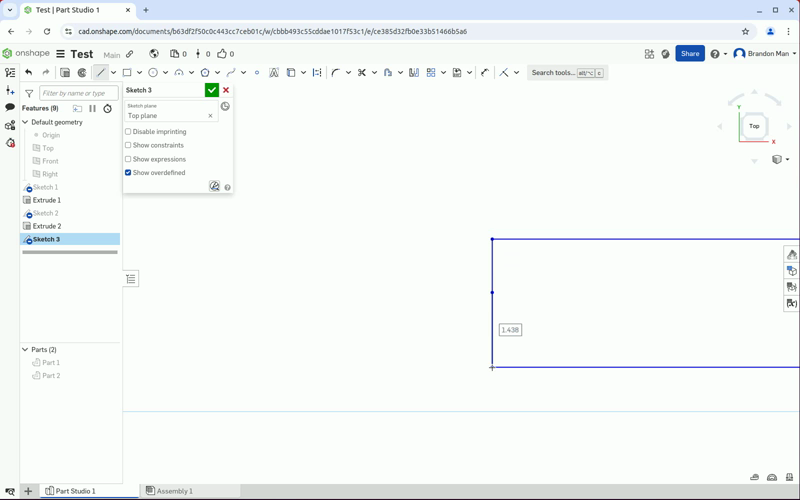
scroll(-6)
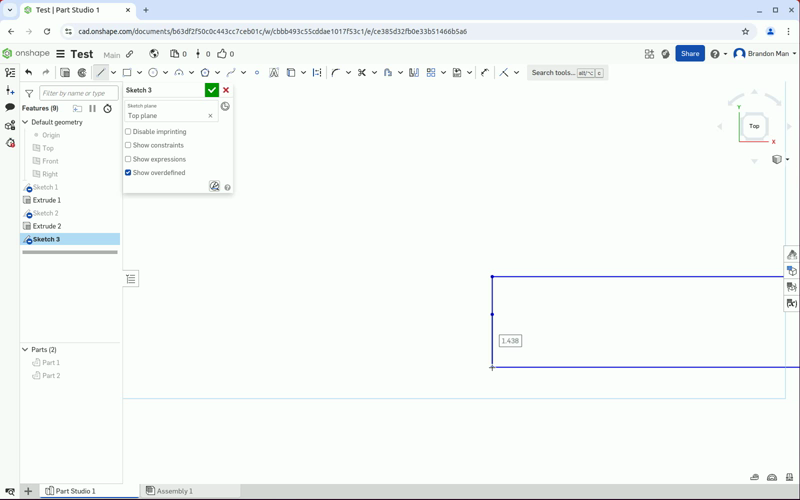
scroll(-6)
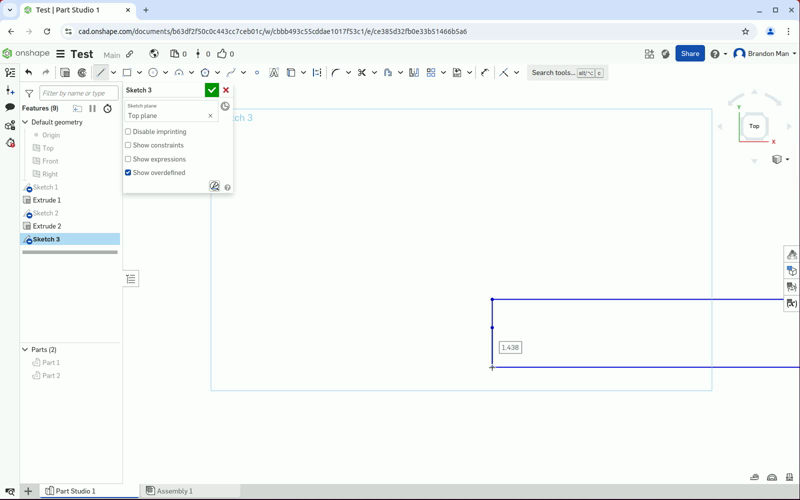
scroll(-6)
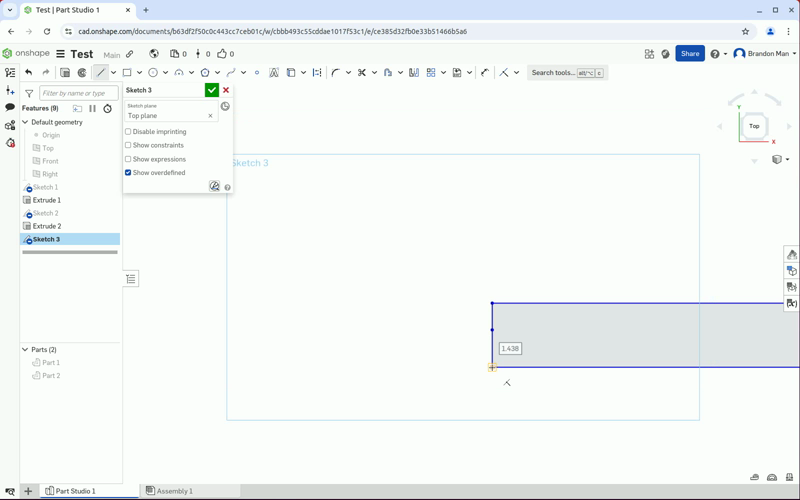
scroll(-6)
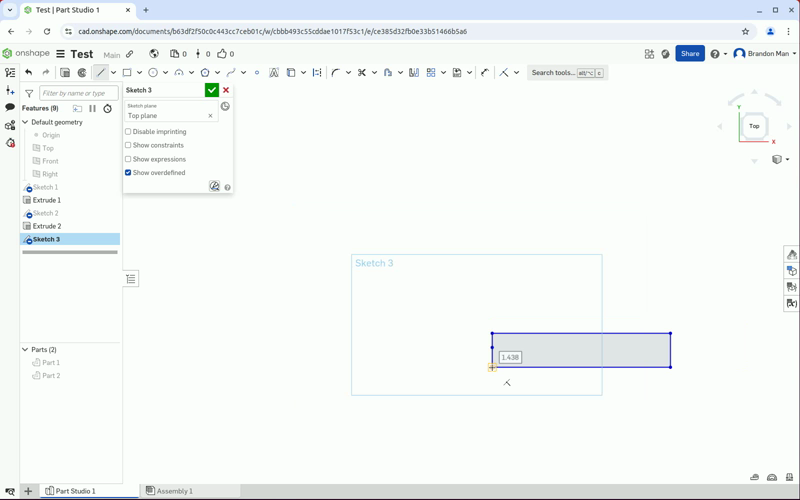
scroll(-6)
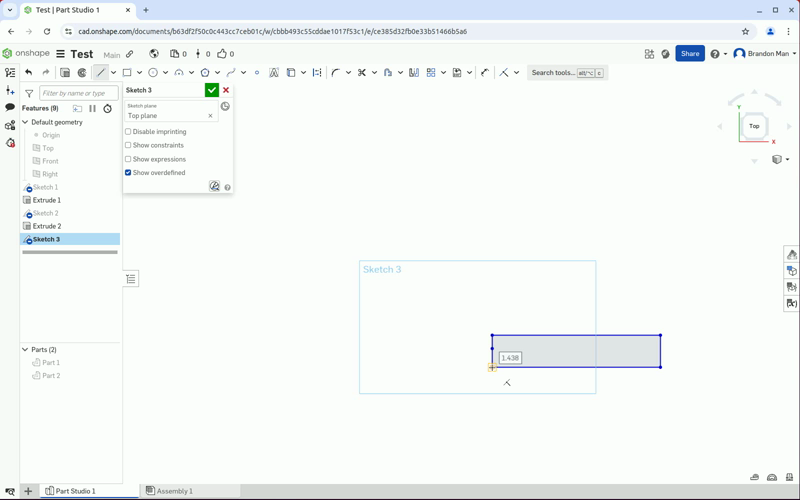
scroll(-6)
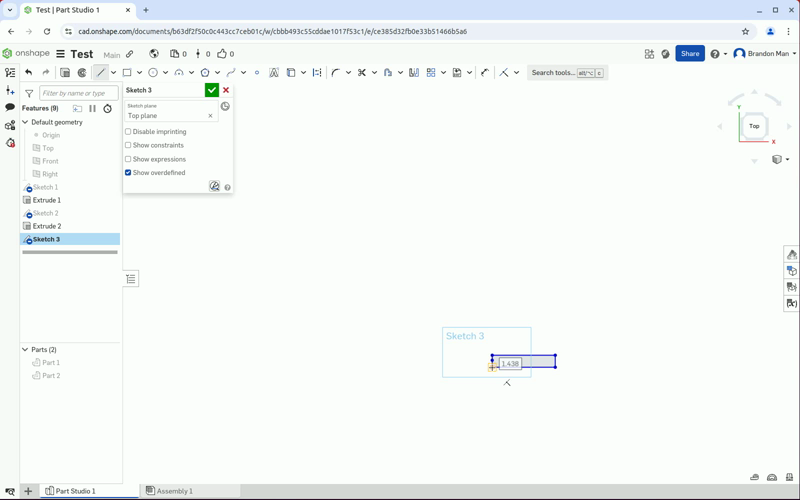
key(esc)
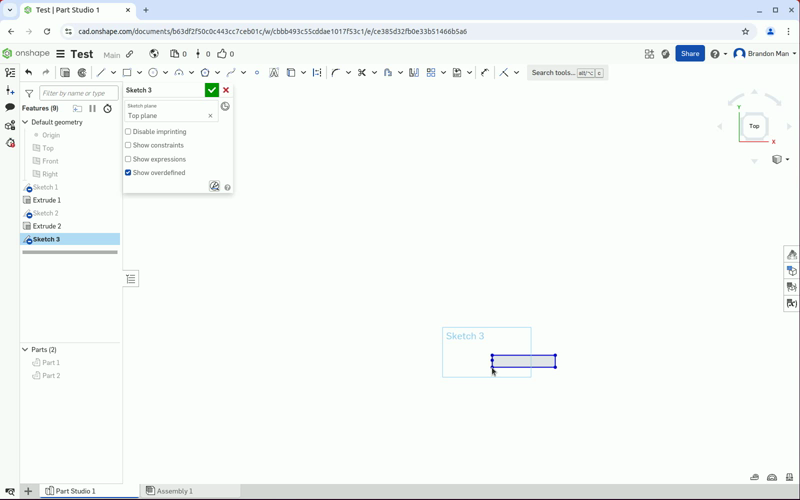
mouse_move(510, 363)
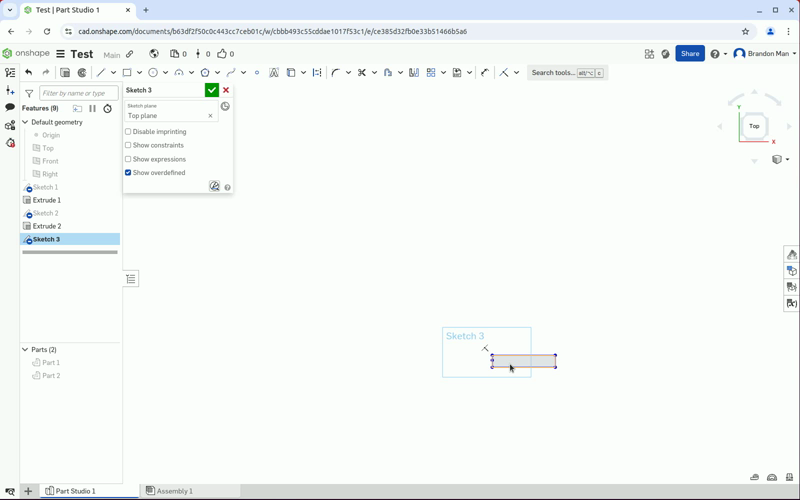
scroll(6)
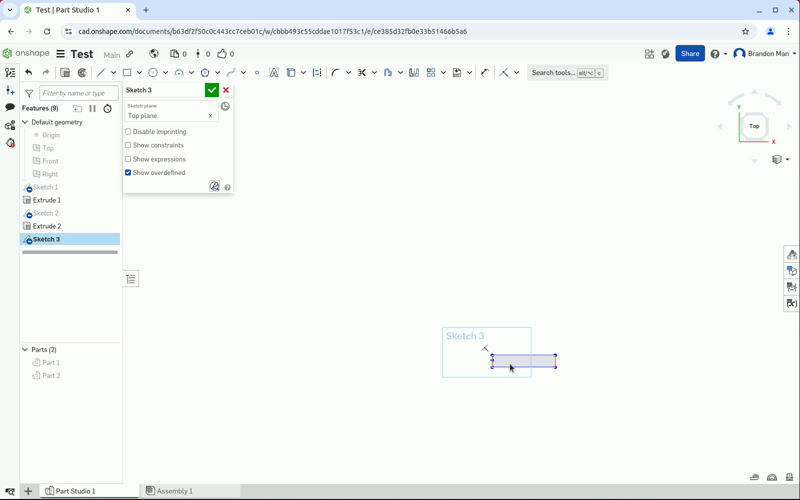
scroll(6)
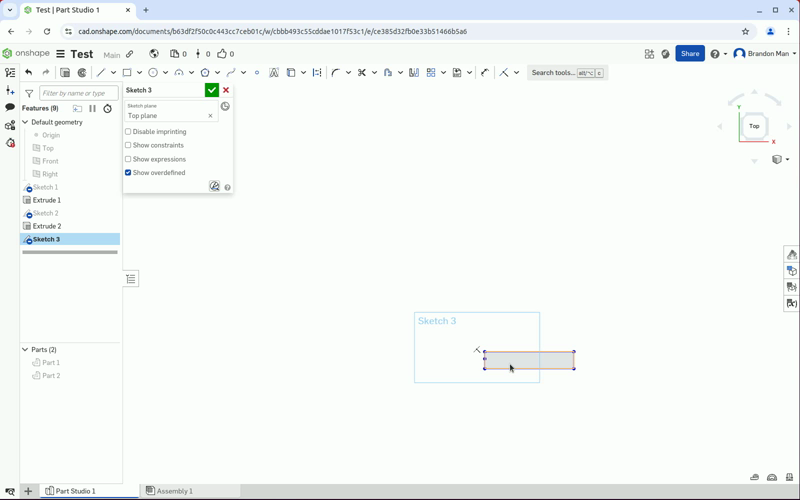
scroll(6)
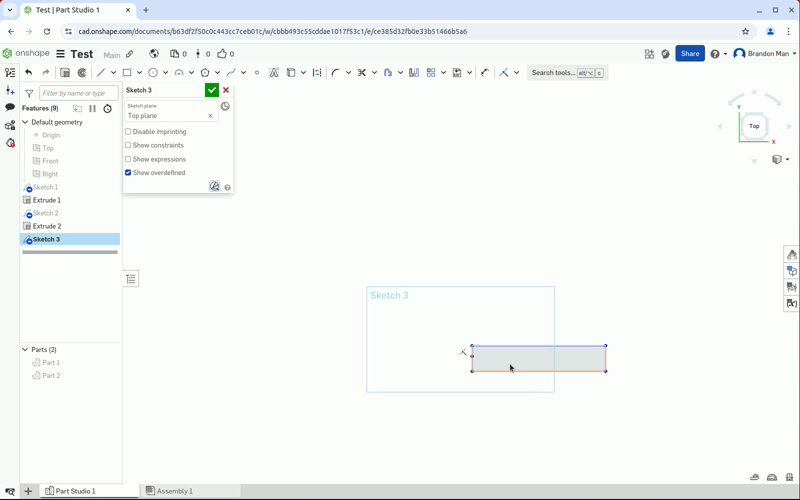
scroll(6)
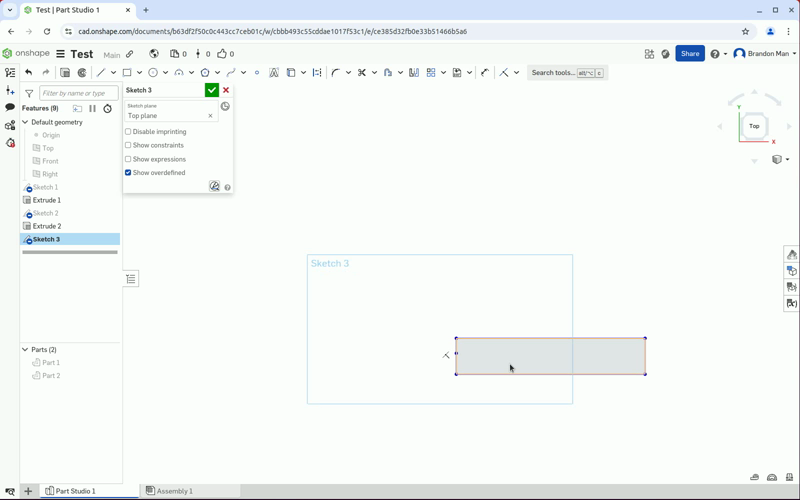
scroll(6)
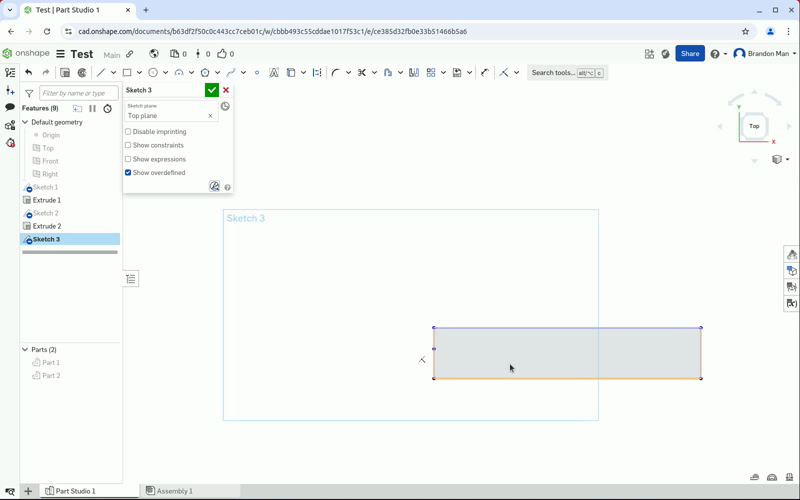
scroll(6)
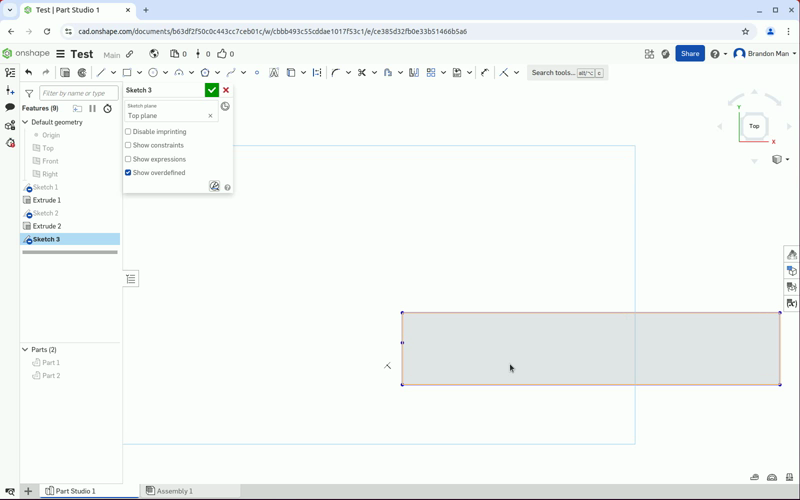
scroll(6)
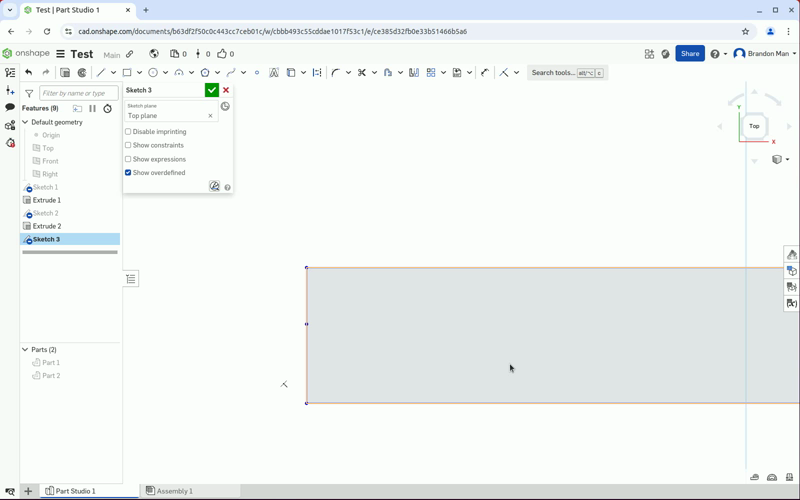
click(510, 363)
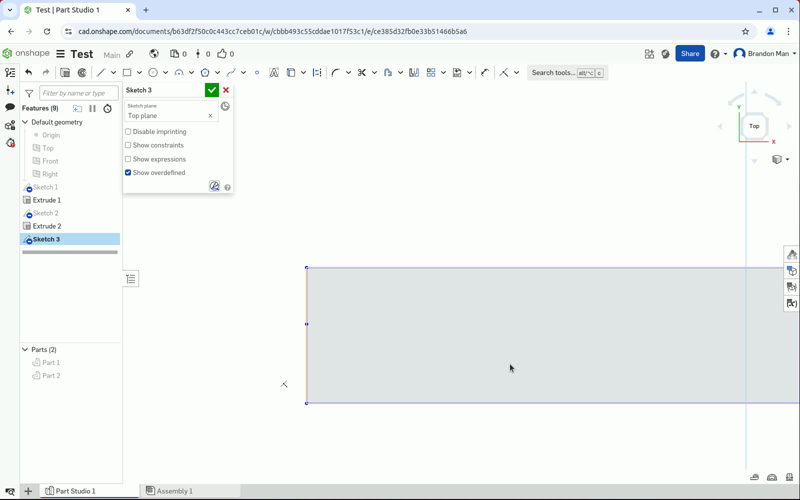
scroll(-6)
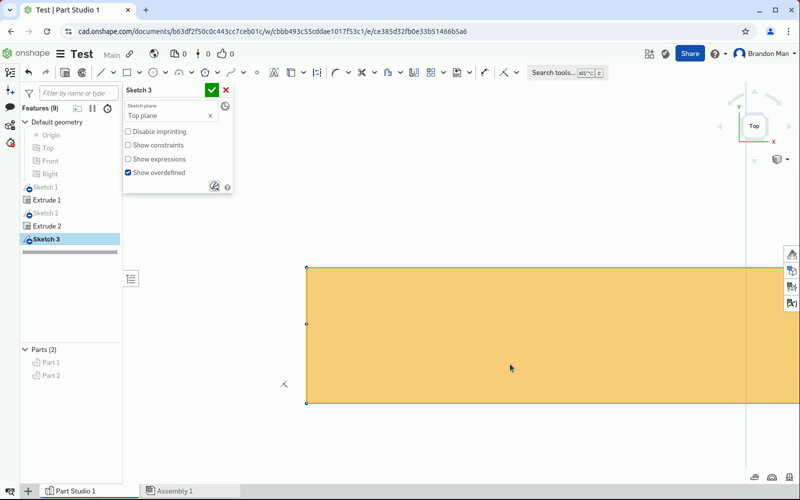
scroll(-6)
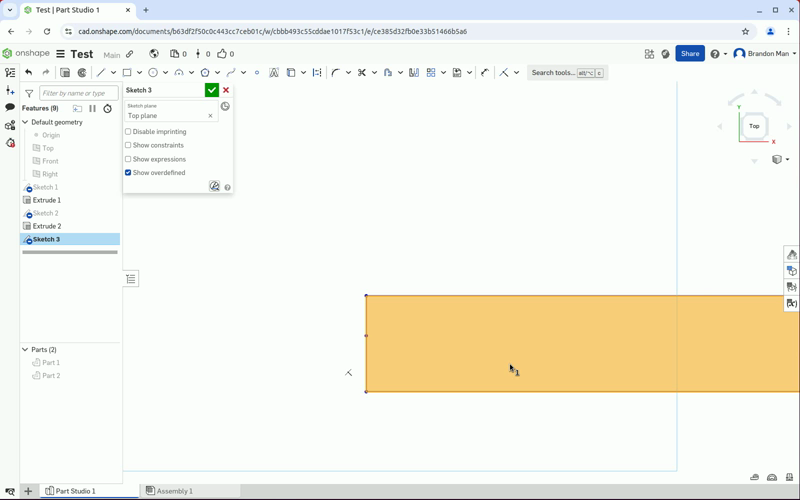
scroll(-6)
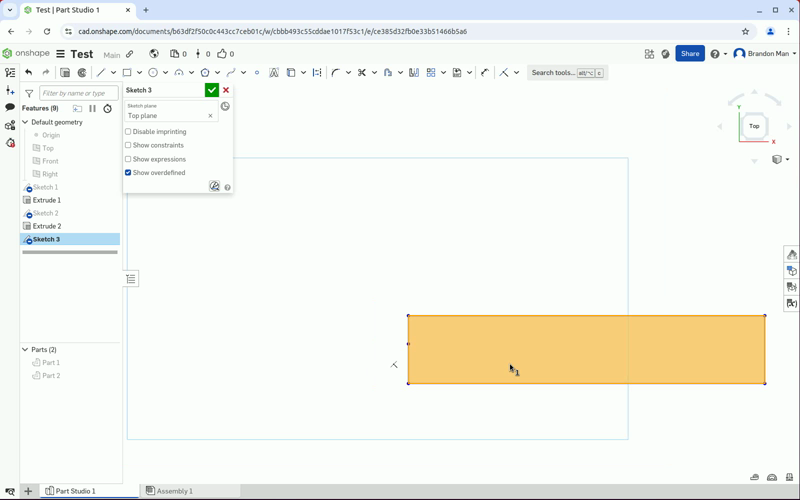
scroll(-6)
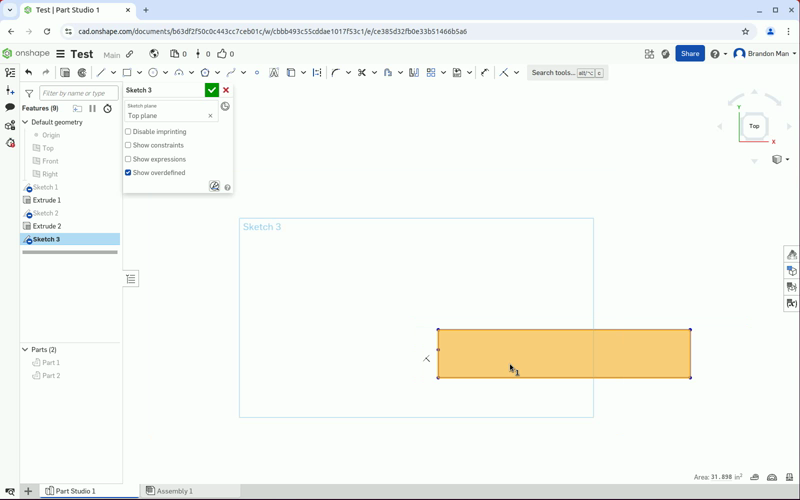
scroll(-6)
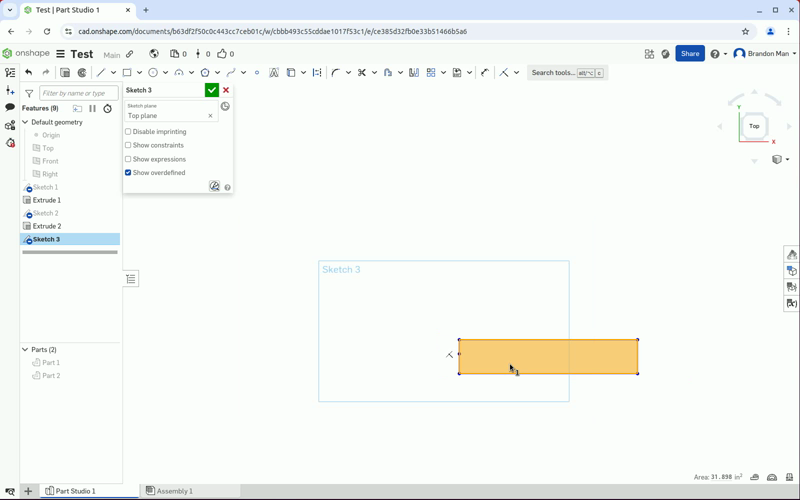
scroll(-6)
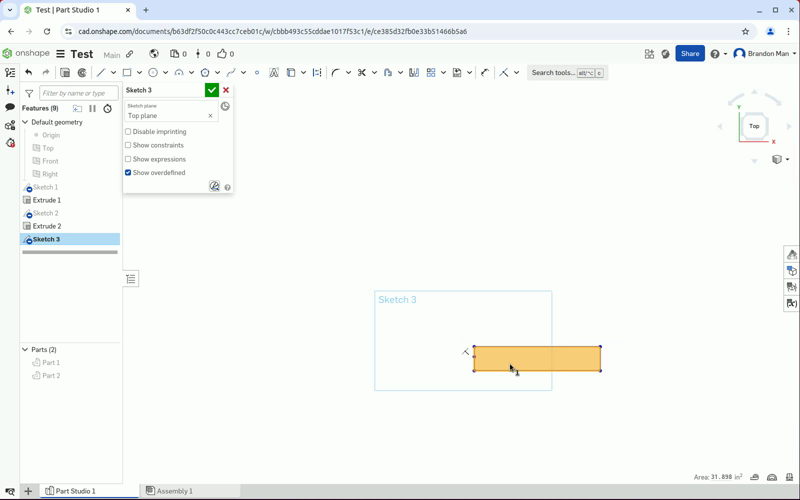
scroll(-6)
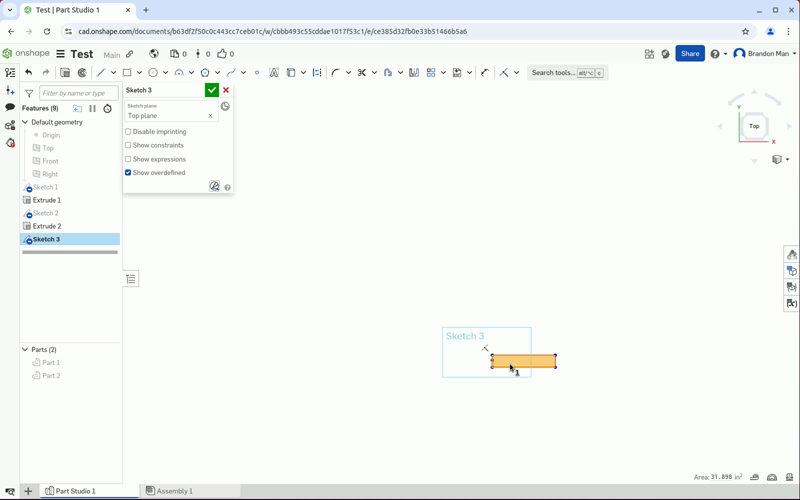
mouse_move(73, 352)
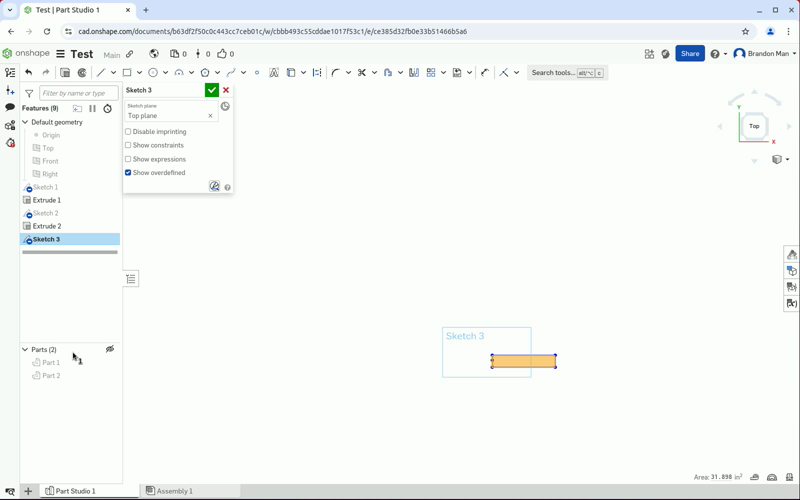
key(shift+y)
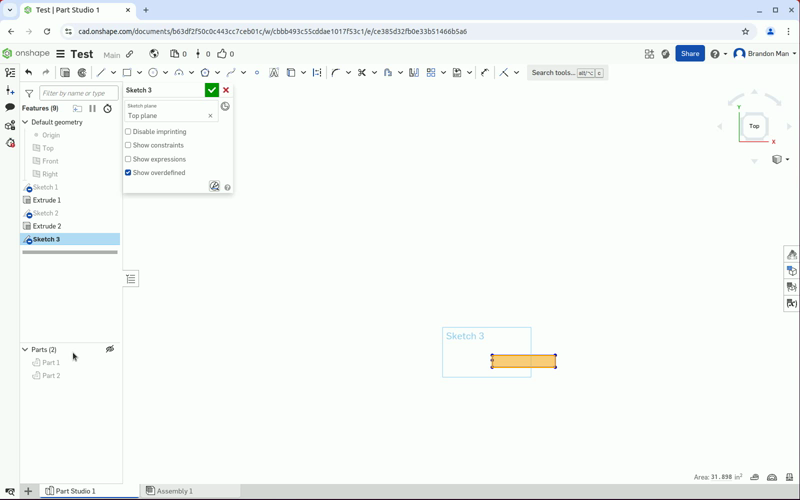
key(shift+e)
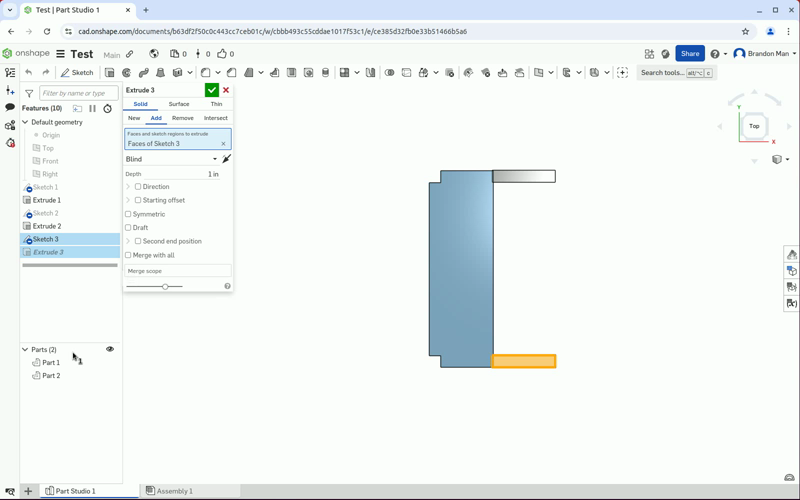
mouse_move(143, 106)
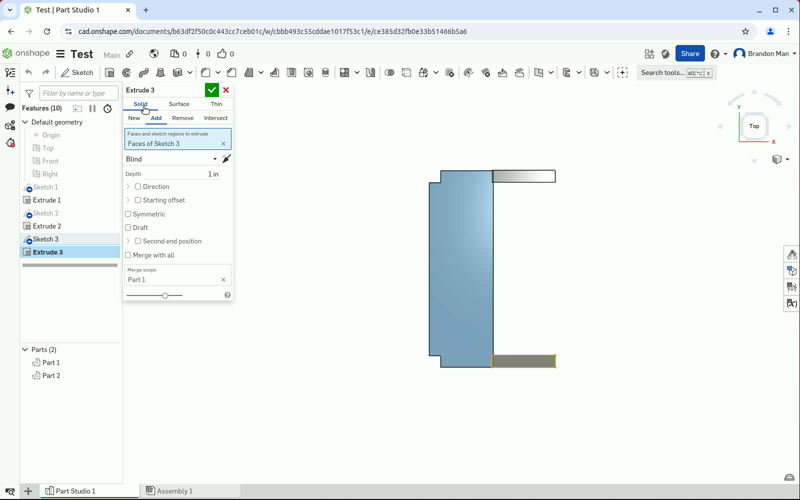
click(143, 106)
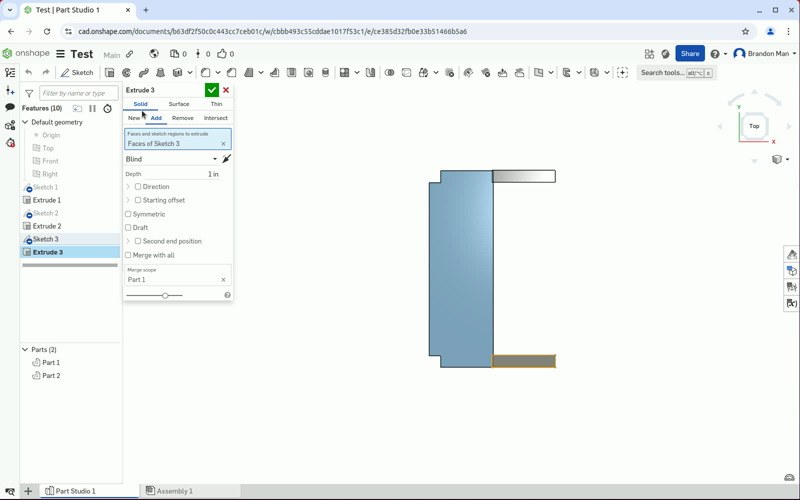
mouse_move(137, 120)
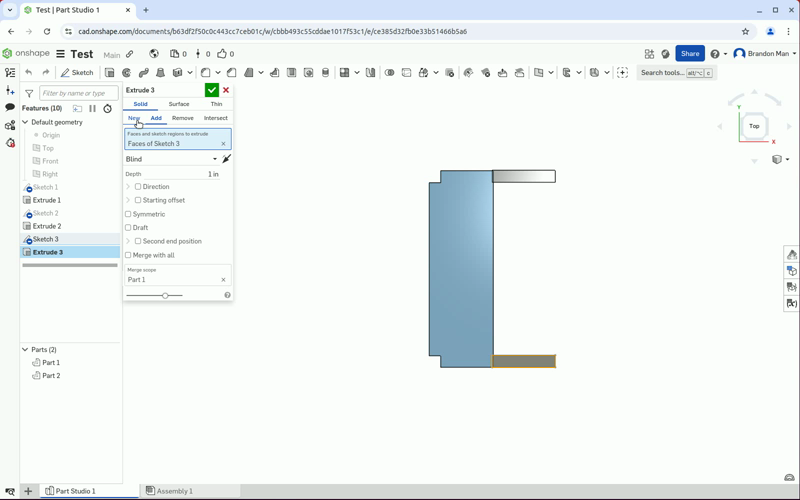
click(137, 120)
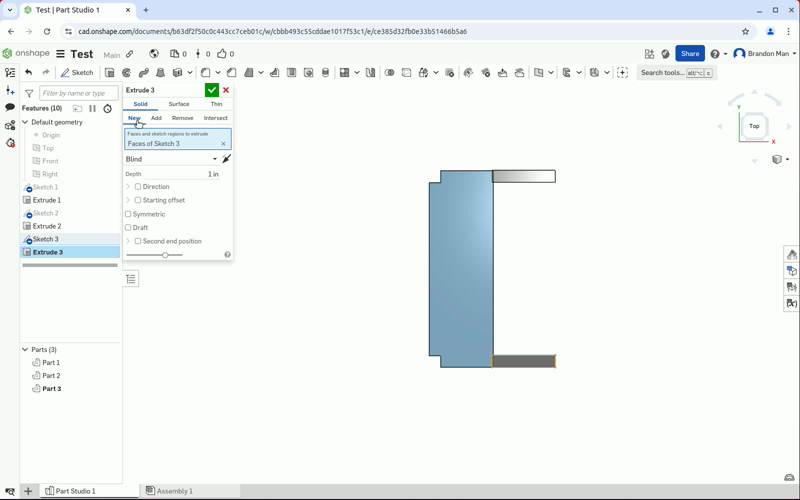
key(tab, 4)
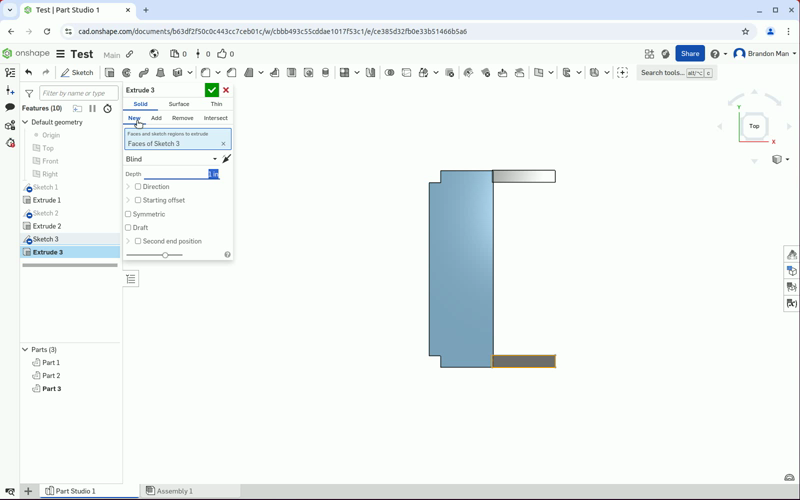
text(0.963)
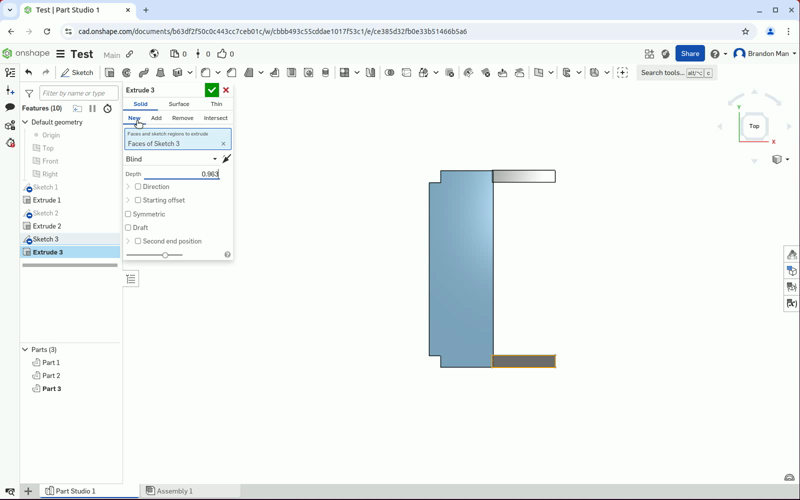
key(enter)
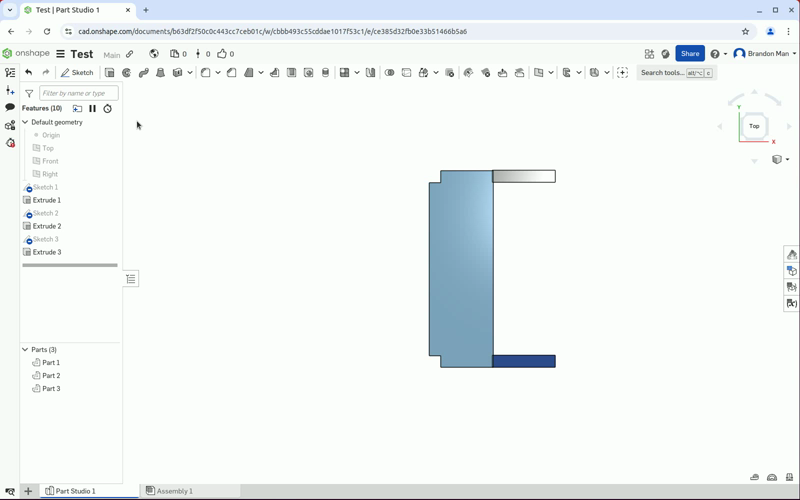
key(shift+h)
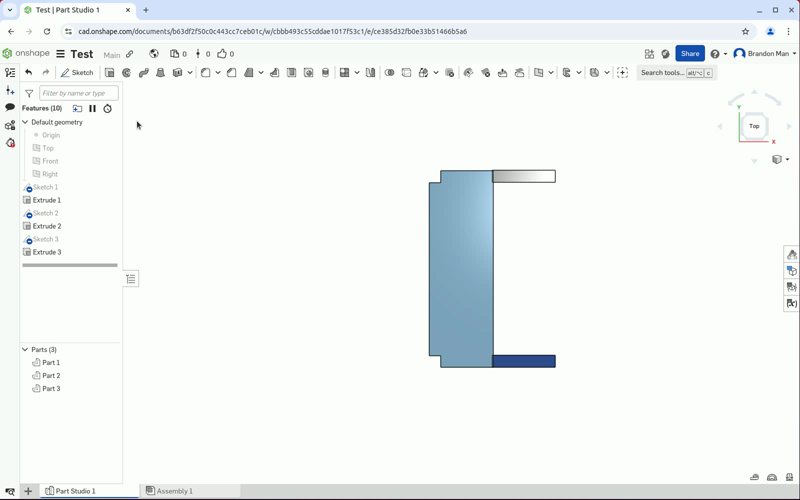
key(shift+h)
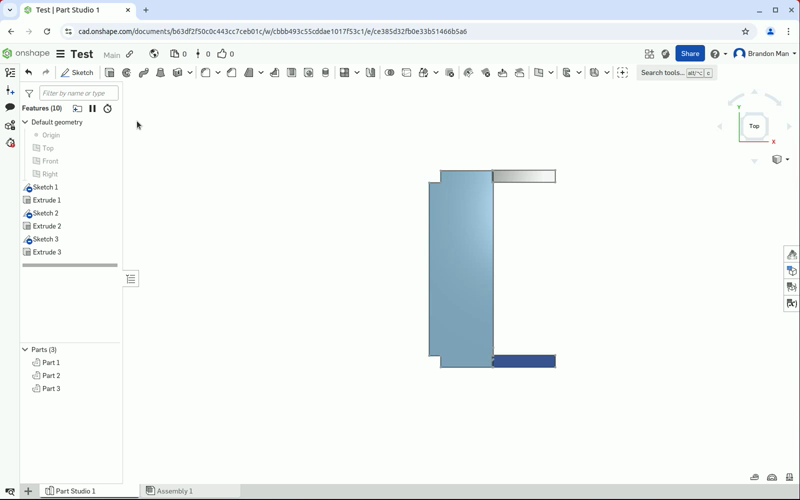
key(shift+7)
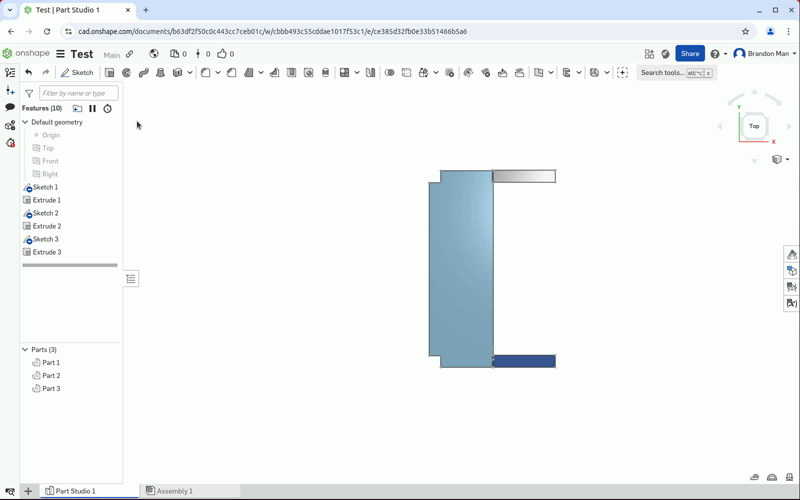
key(up, 3)
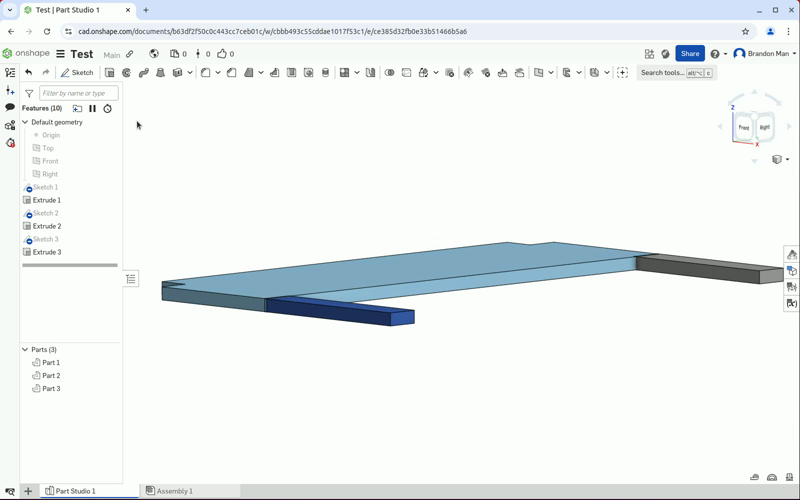
key(left, 3)
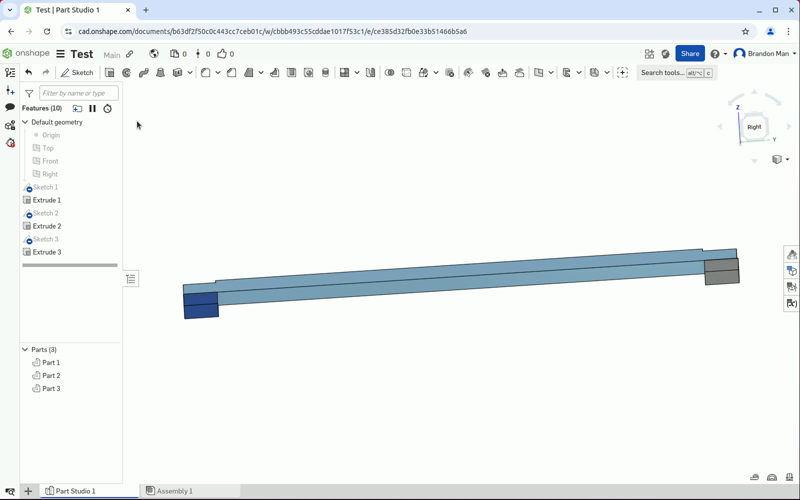
key(right, 3)
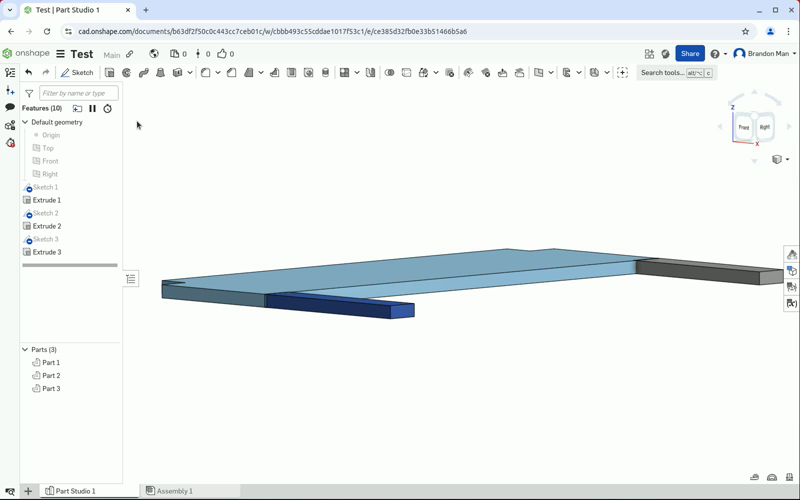
key(down, 3)
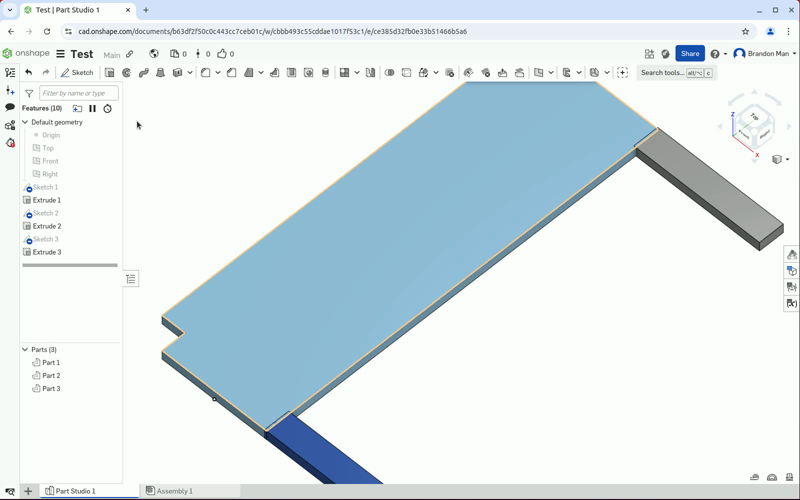
mouse_move(73, 189)
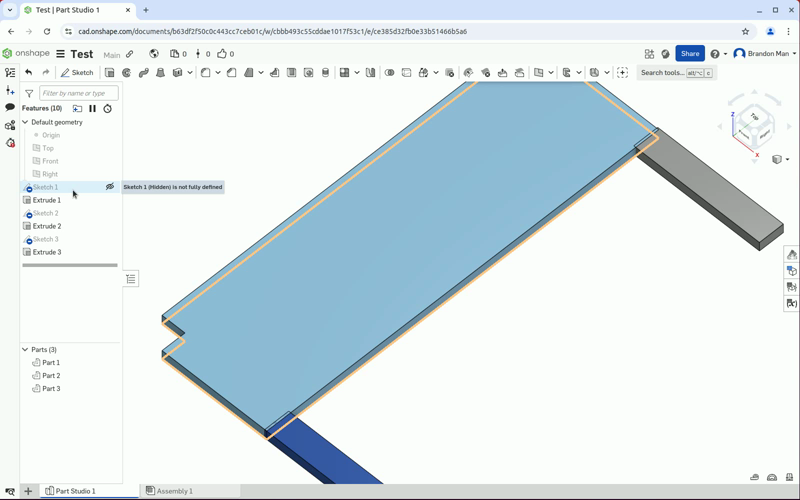
click(73, 189)